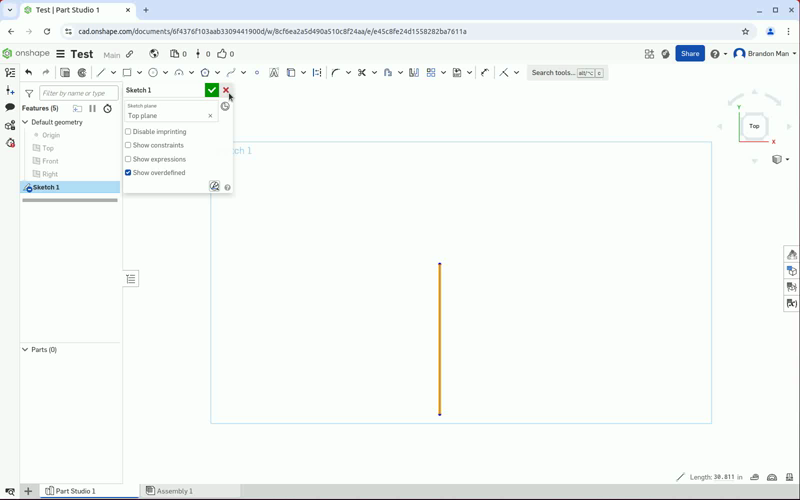
key(shift+h)
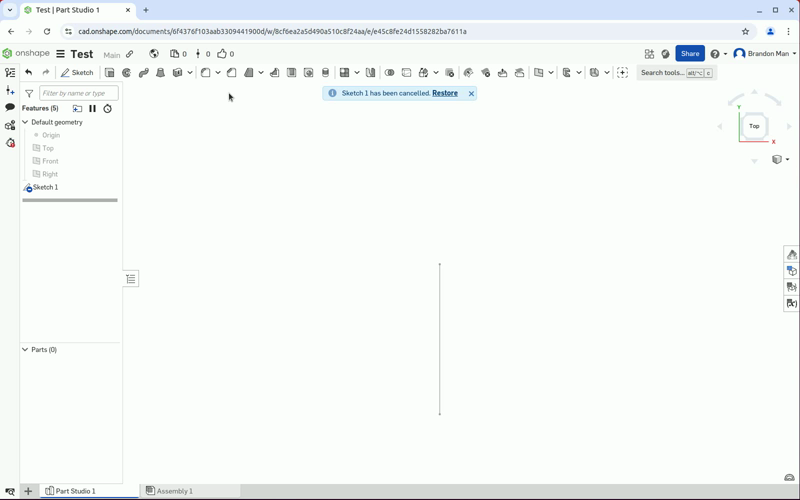
mouse_move(73, 352)
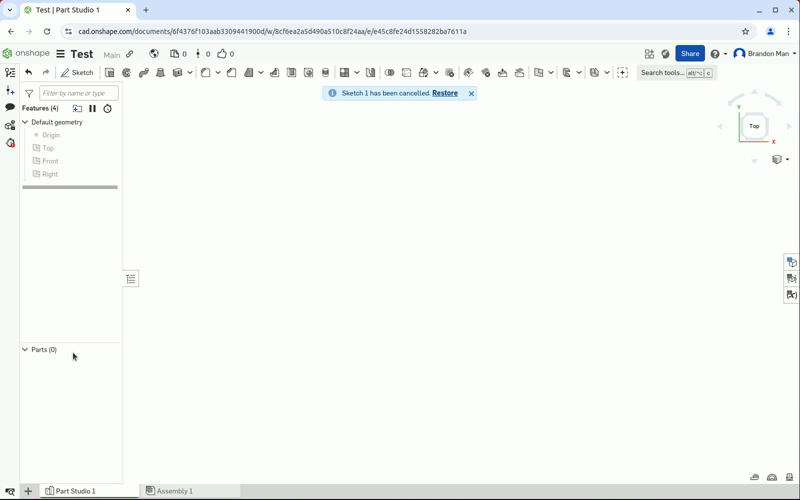
key(y)
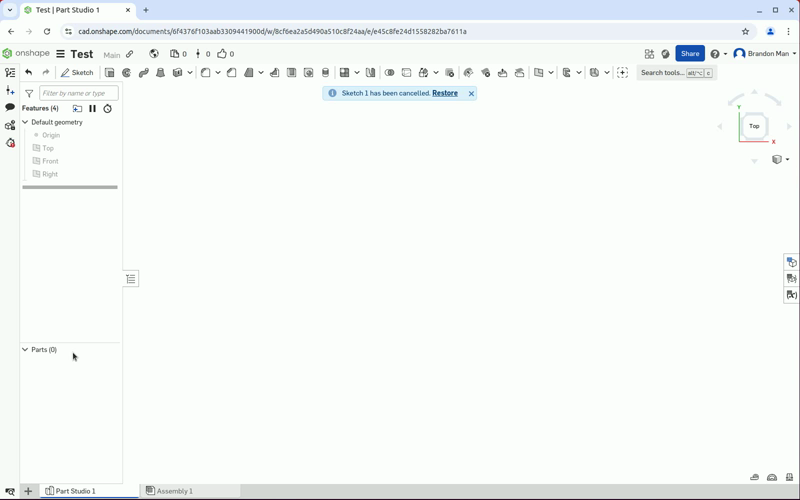
key(shift+p)
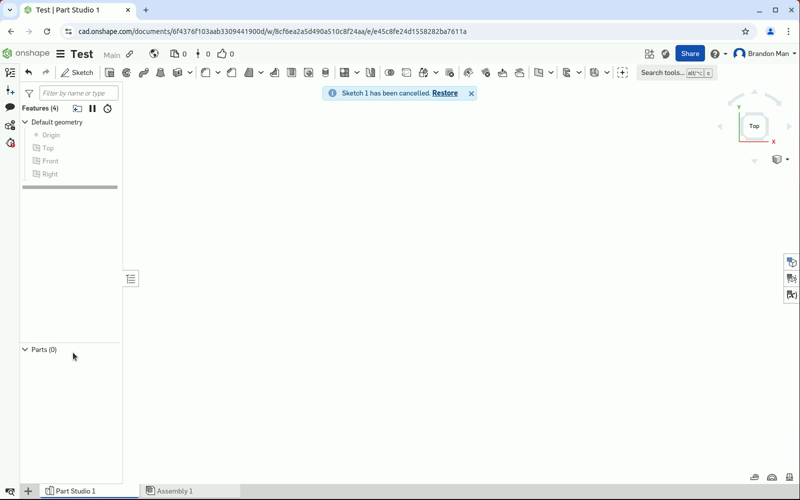
key(space)
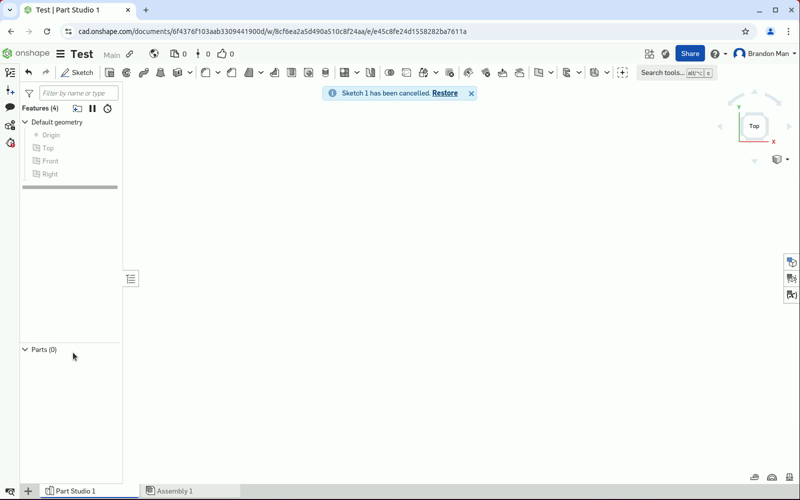
key_down(shift)
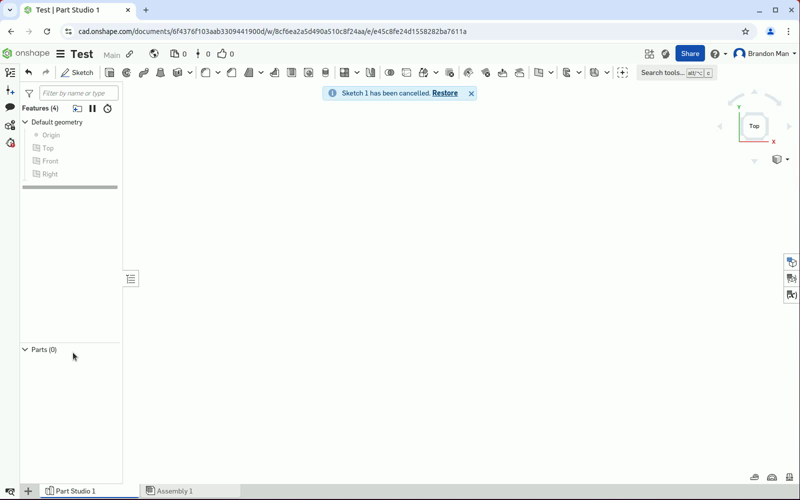
key(up)
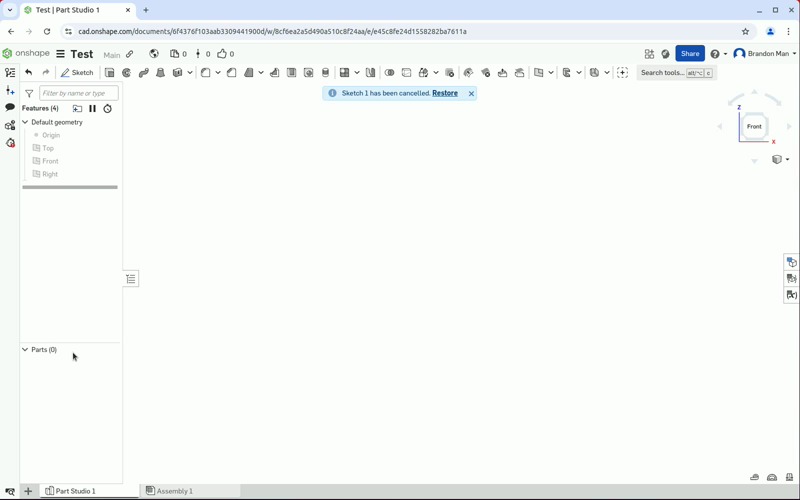
key_up(shift)
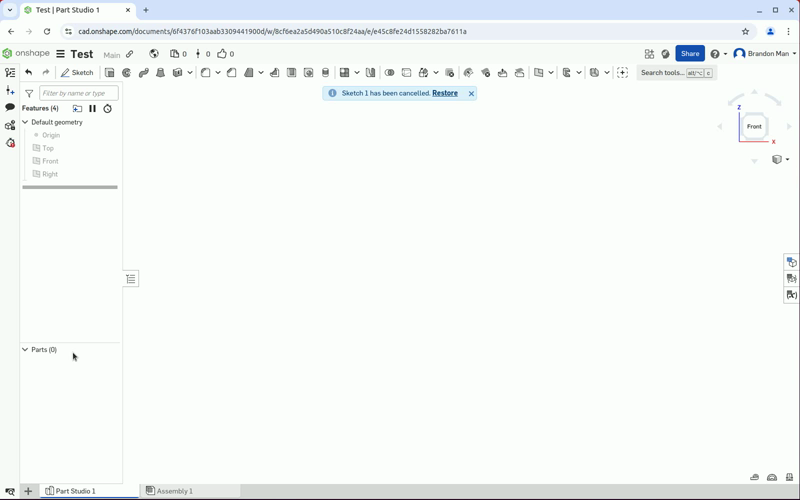
mouse_move(73, 352)
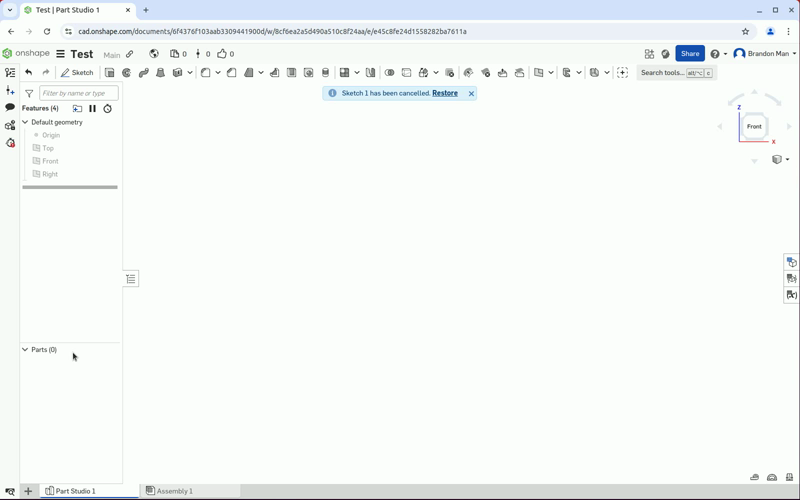
key(shift+y)
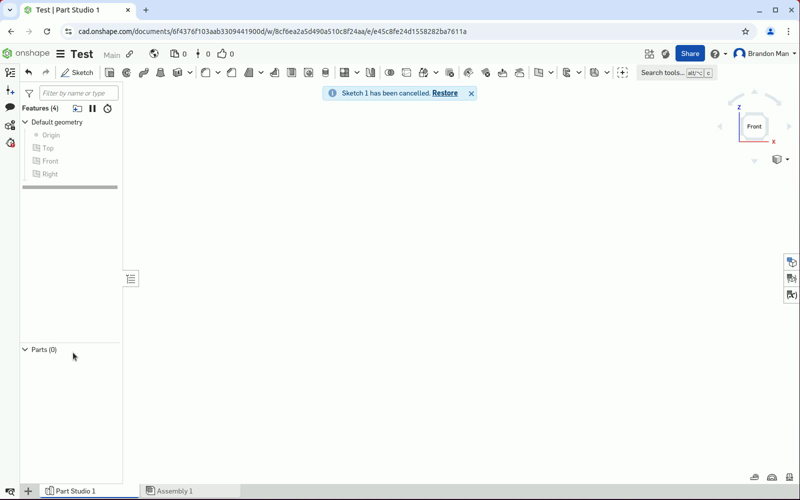
key(shift+s)
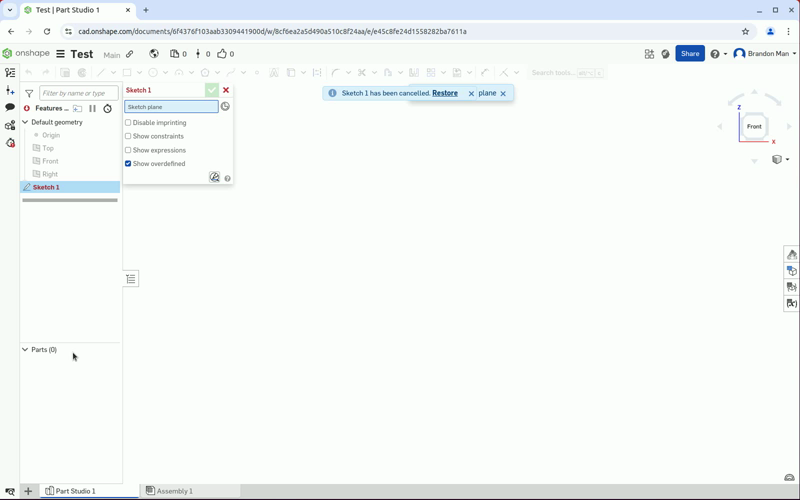
mouse_move(73, 163)
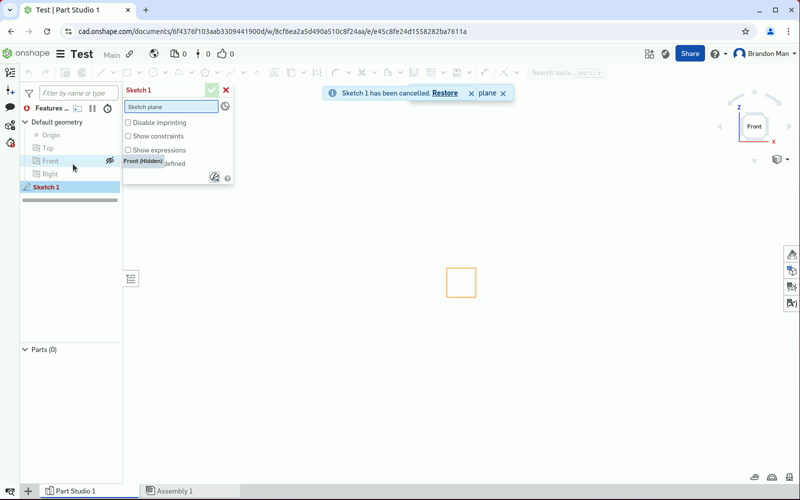
click(73, 163)
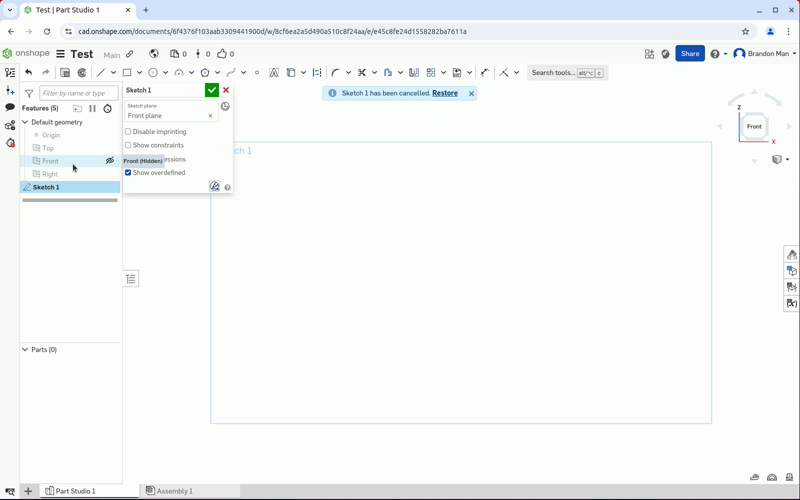
mouse_move(73, 352)
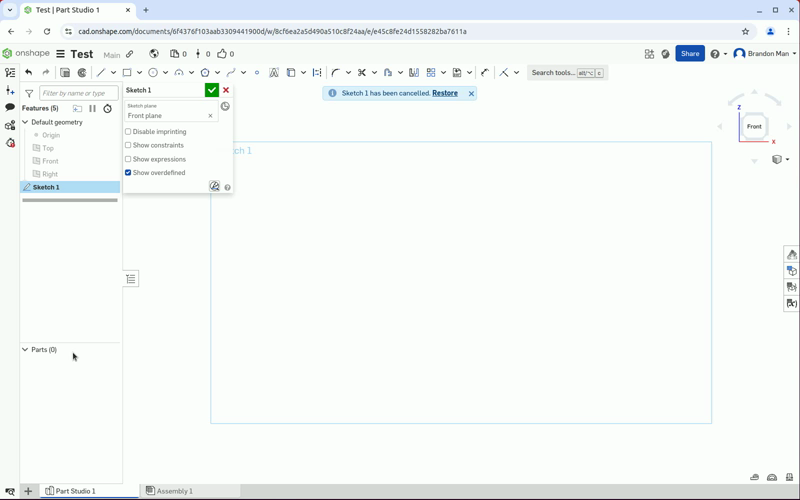
key(y)
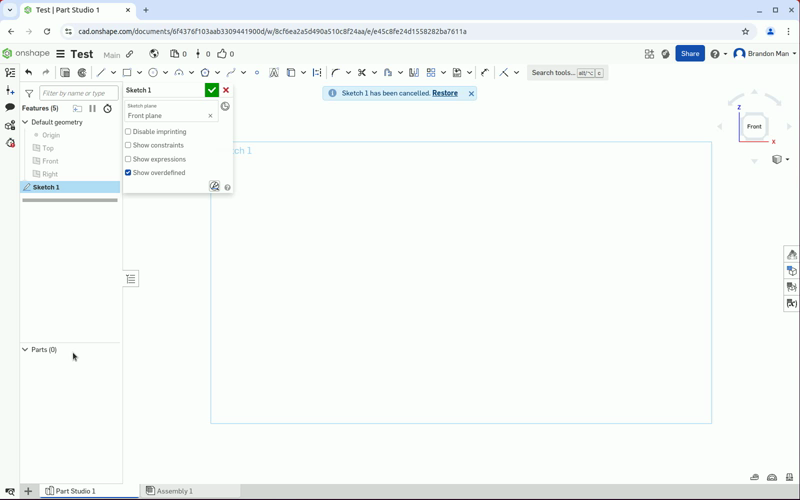
key(c)
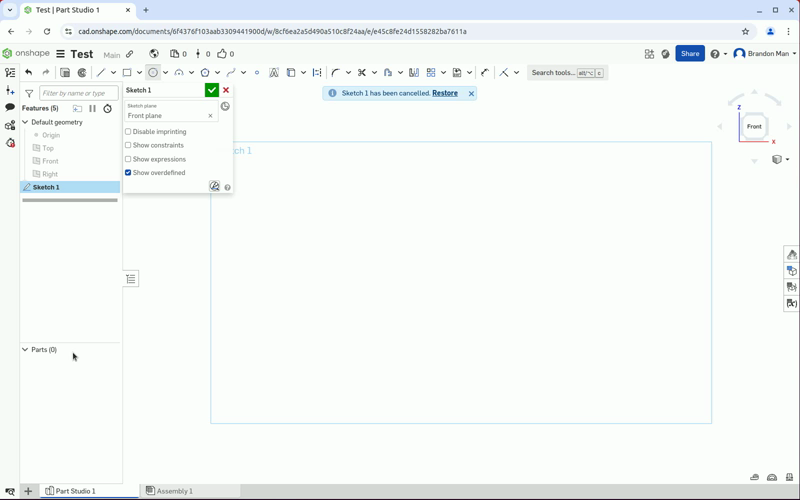
key_down(shift)
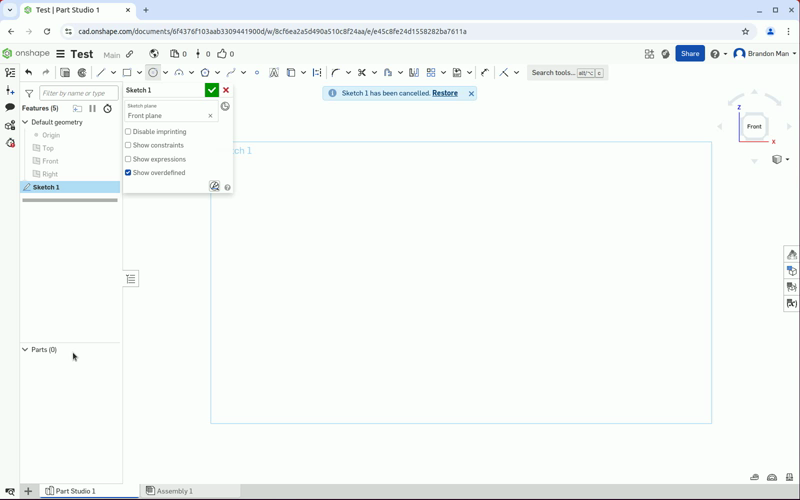
mouse_move(461, 205)
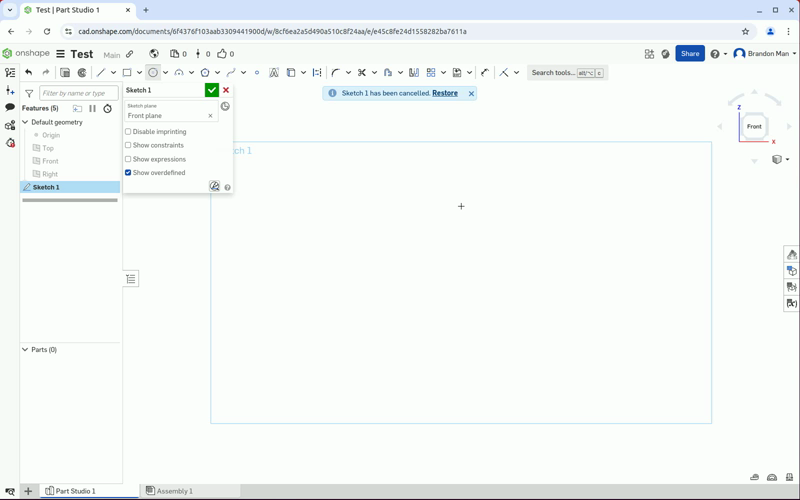
click(461, 205)
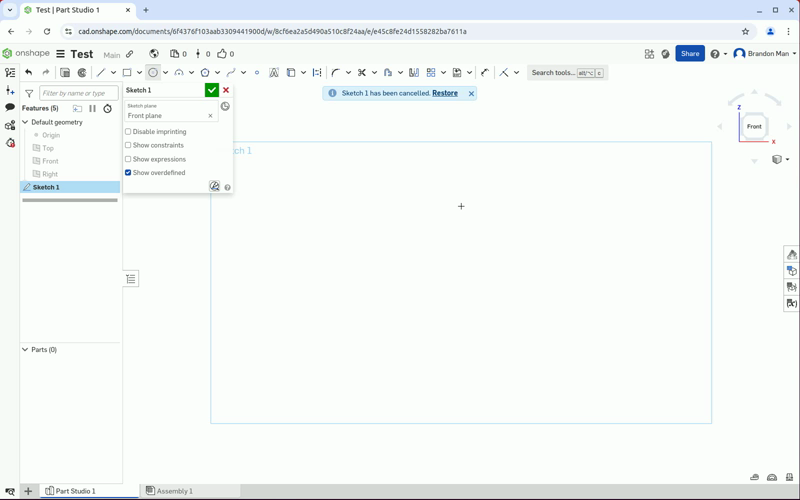
key_up(shift)
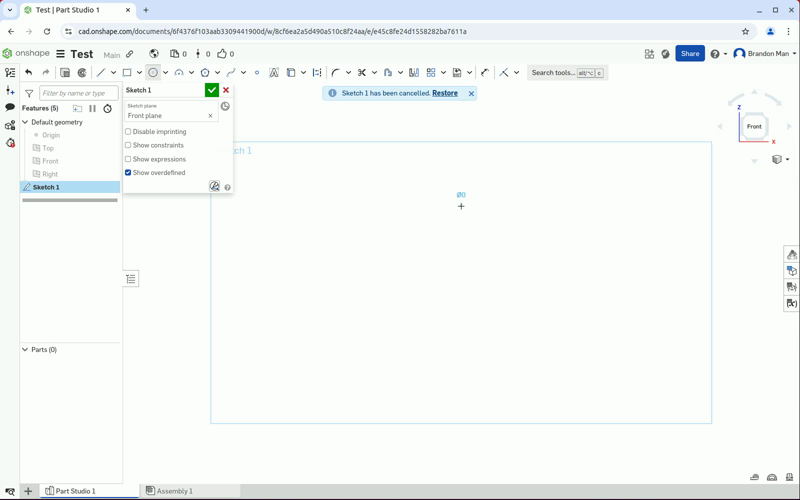
mouse_move(497, 205)
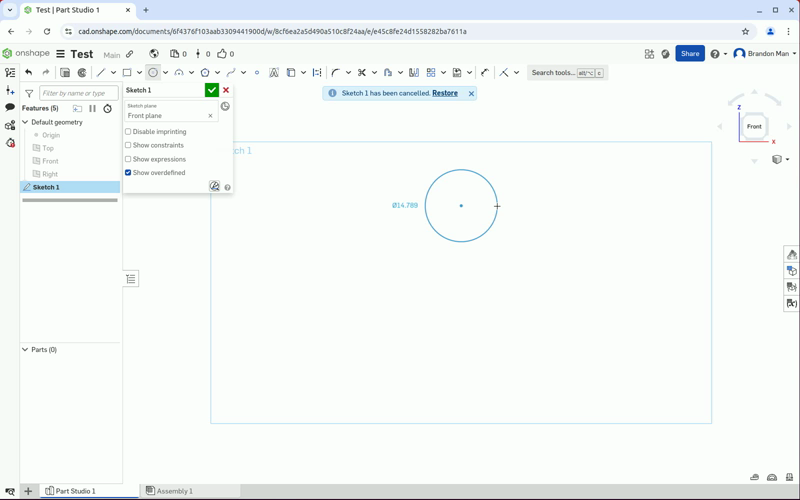
click(497, 205)
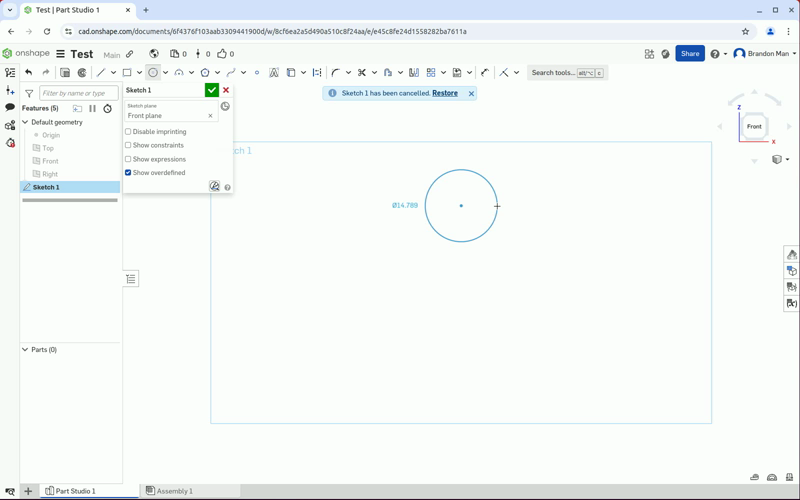
key(esc)
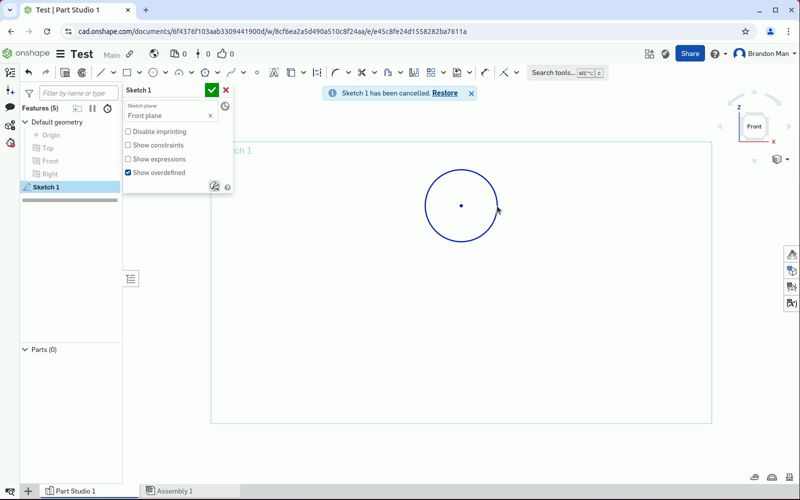
key(c)
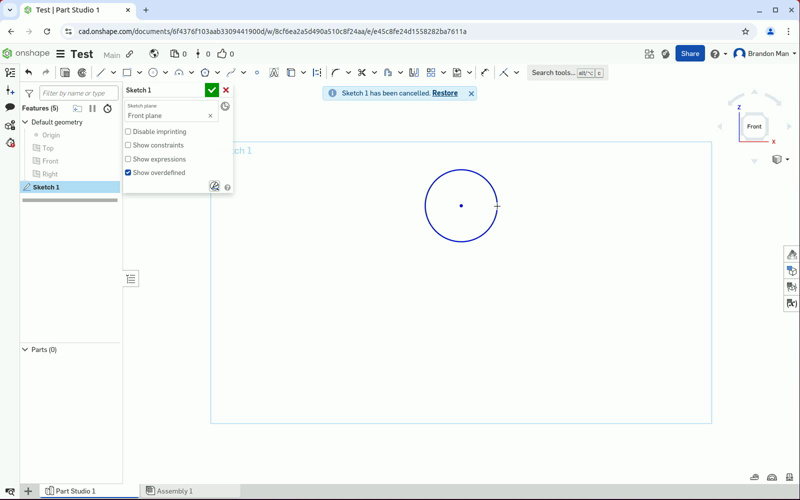
key_down(shift)
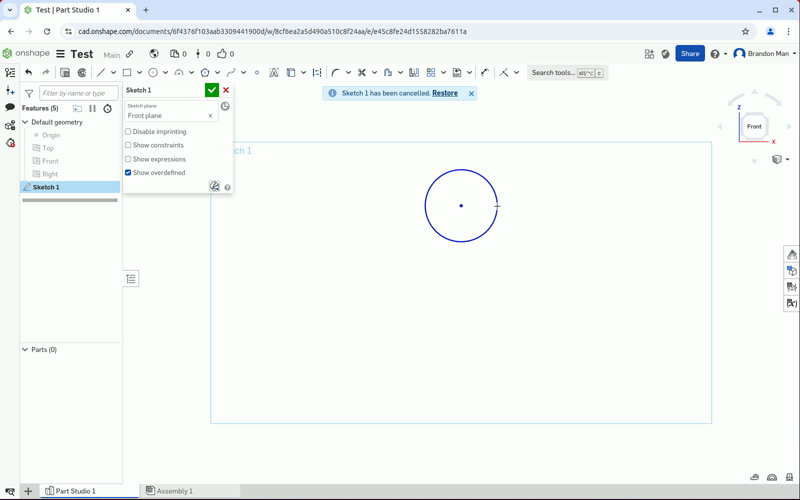
mouse_move(461, 205)
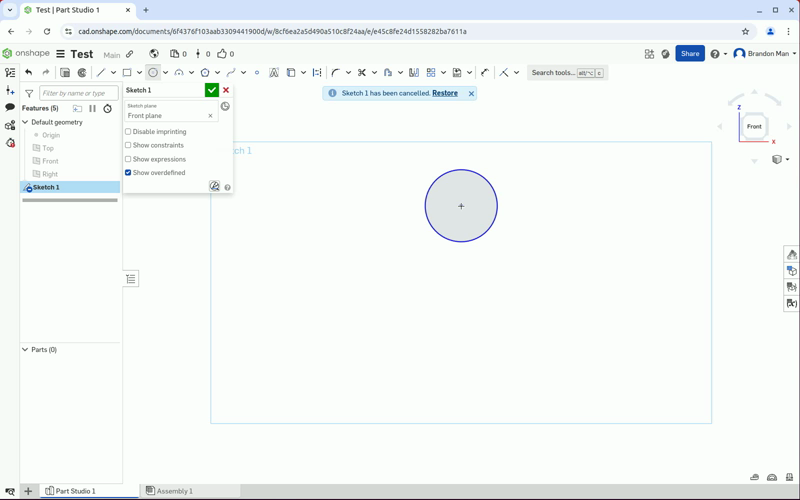
click(461, 205)
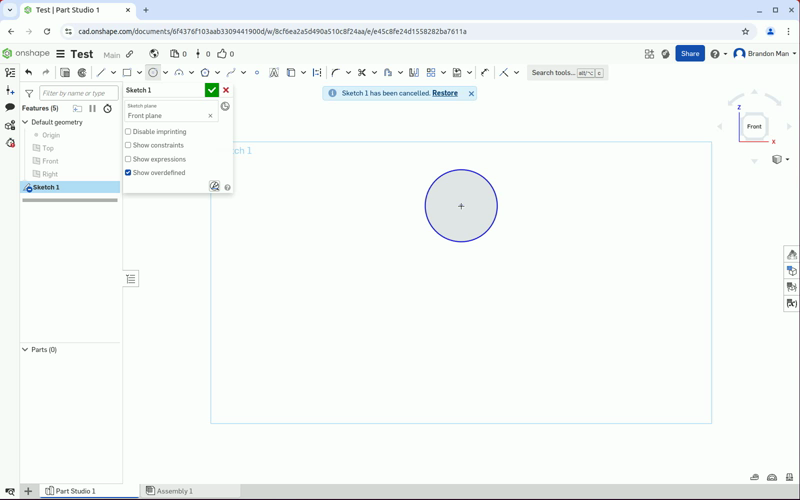
key_up(shift)
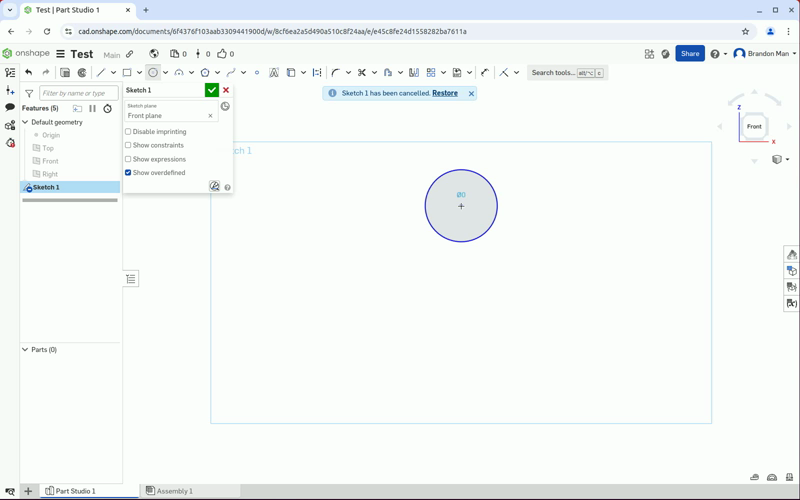
mouse_move(489, 205)
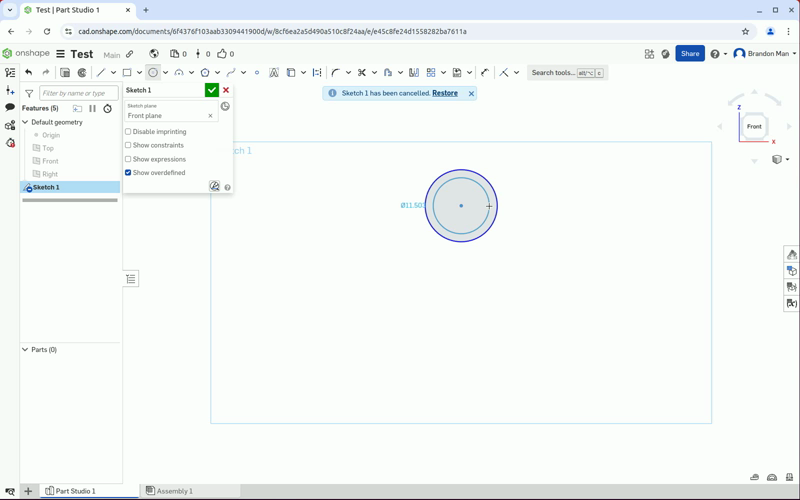
click(489, 205)
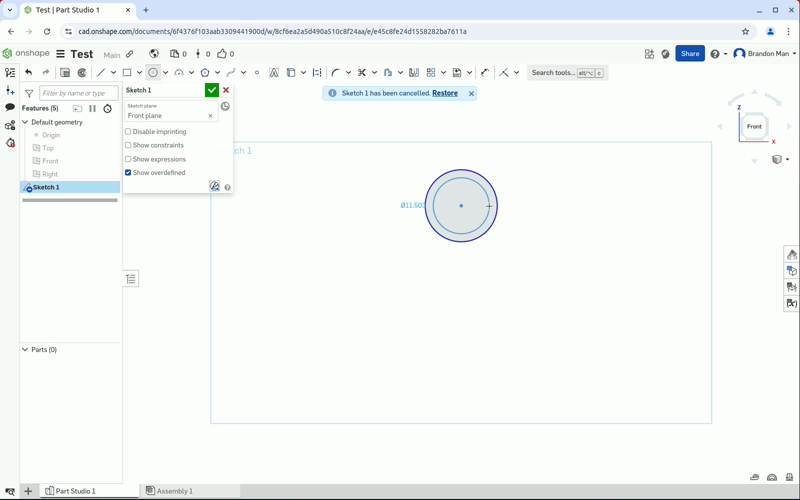
key(esc)
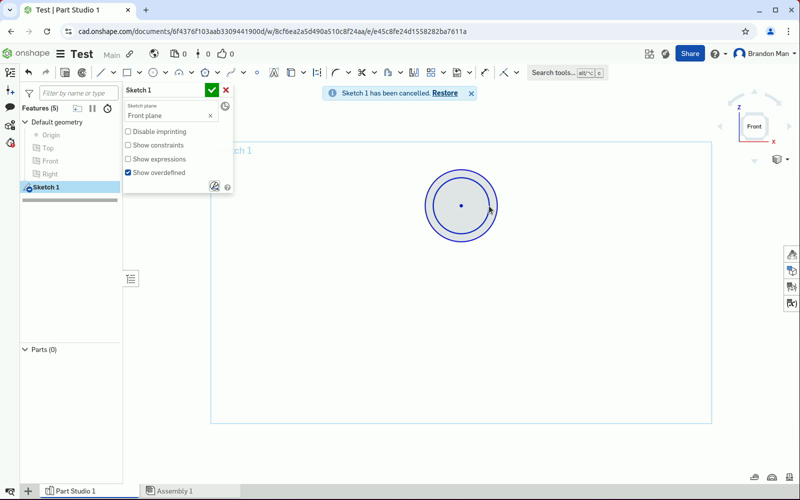
mouse_move(445, 175)
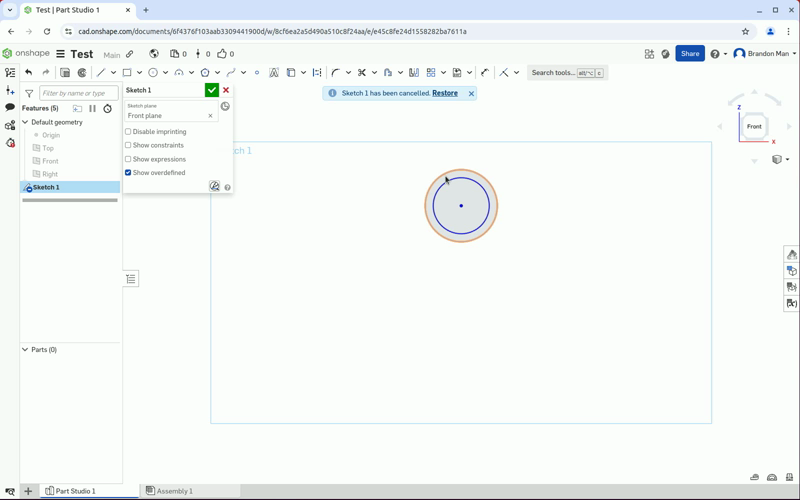
scroll(6)
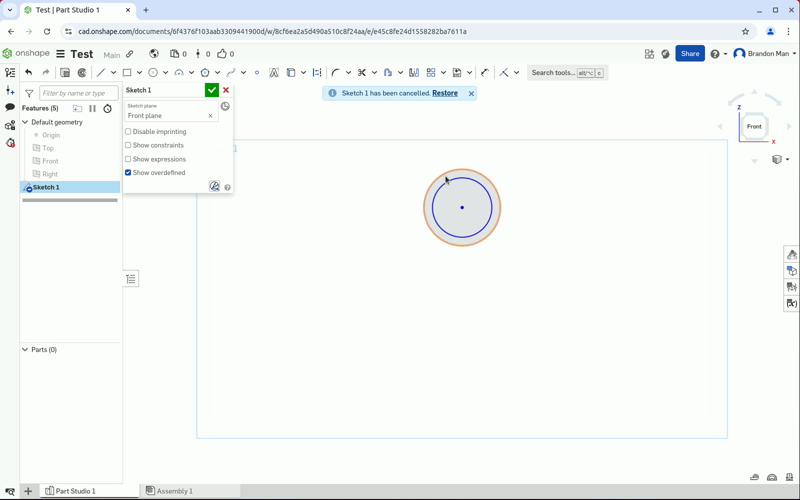
scroll(6)
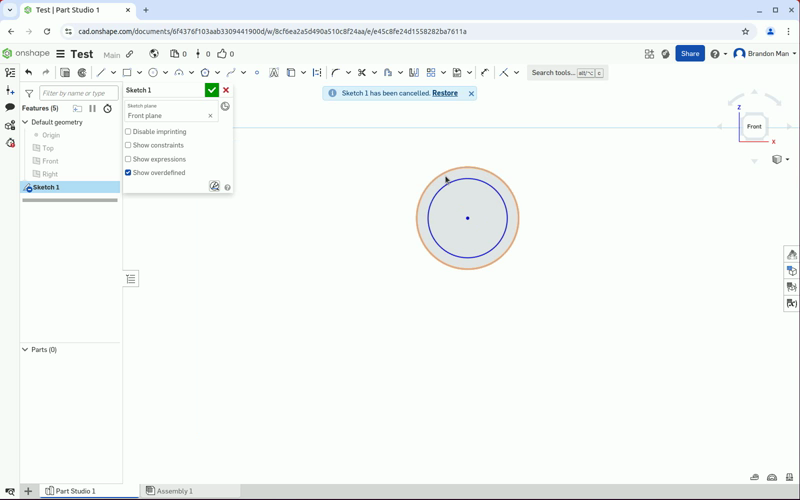
scroll(6)
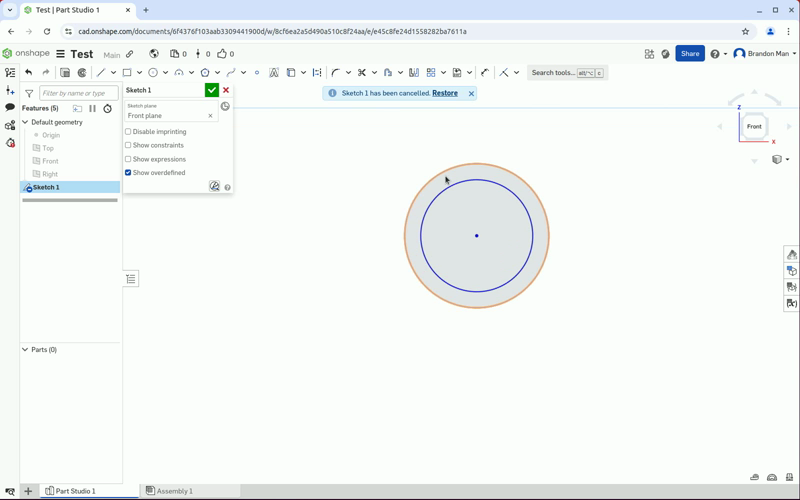
scroll(6)
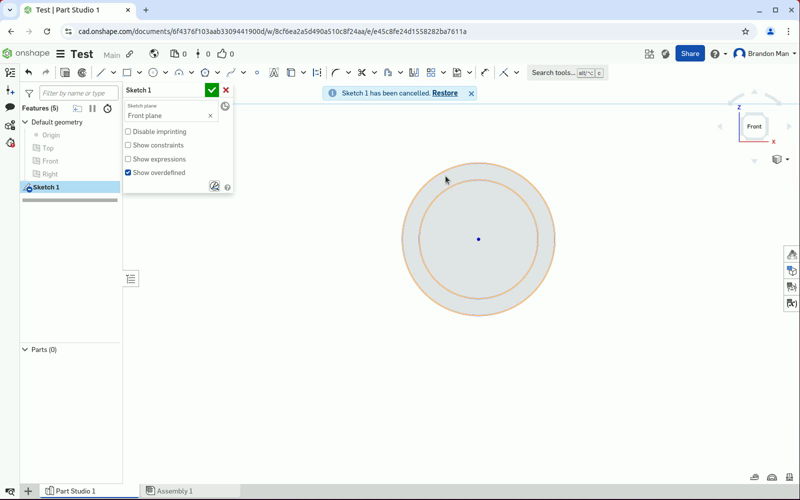
scroll(6)
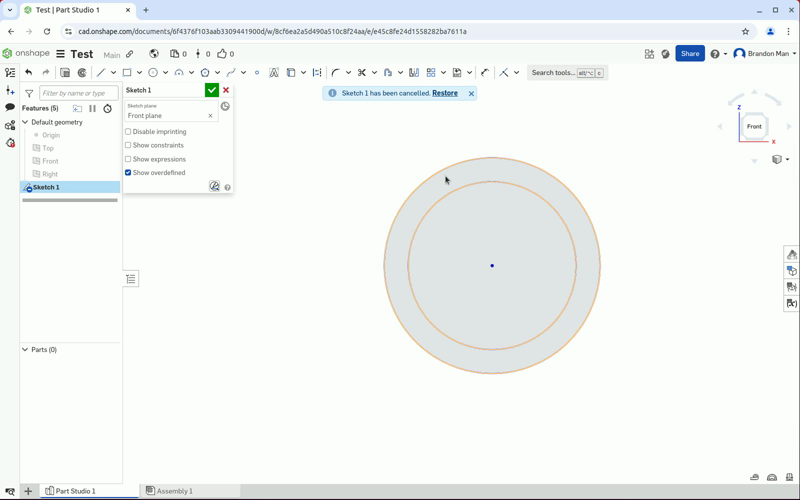
scroll(6)
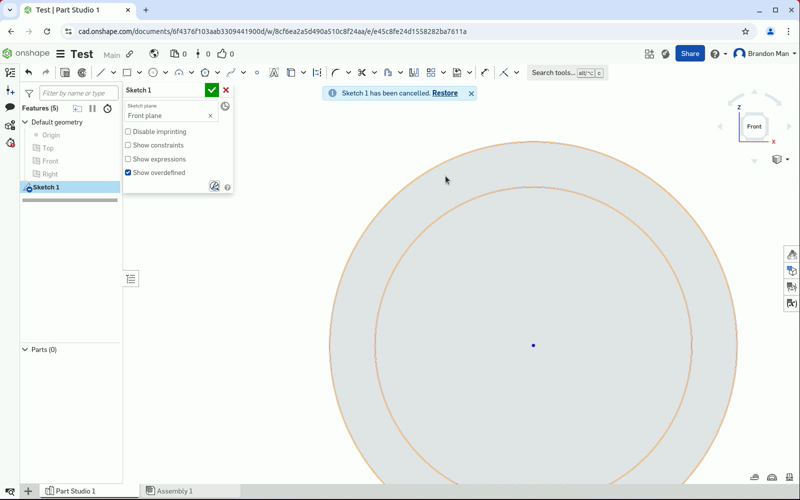
scroll(6)
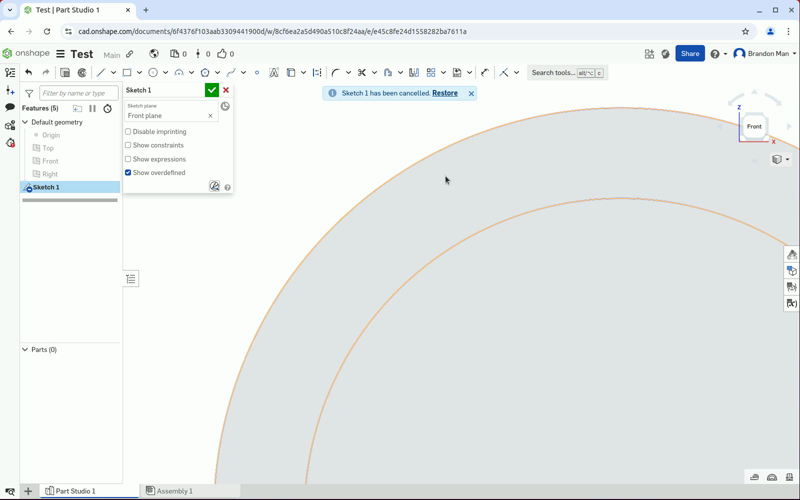
click(445, 175)
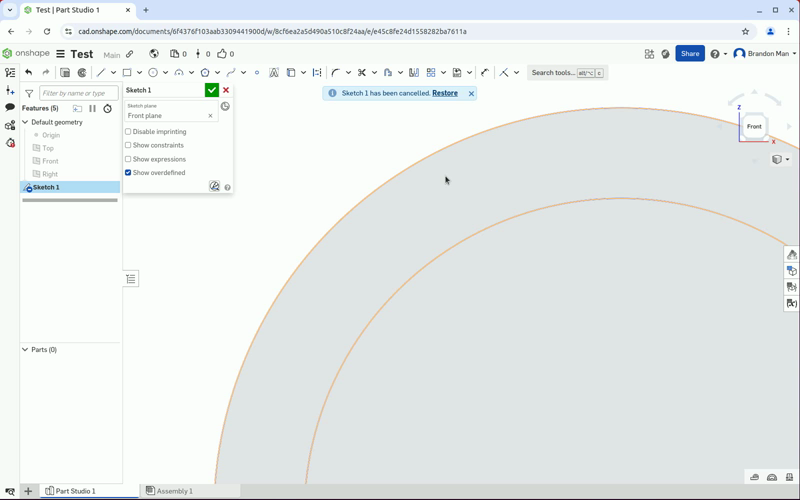
scroll(-6)
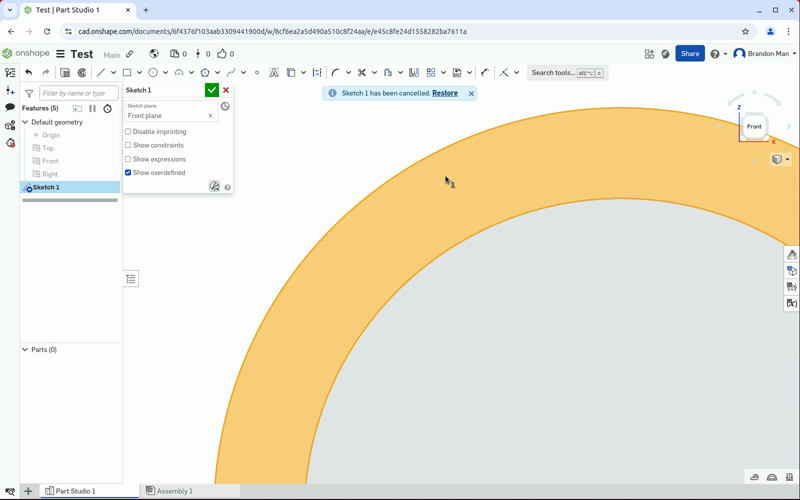
scroll(-6)
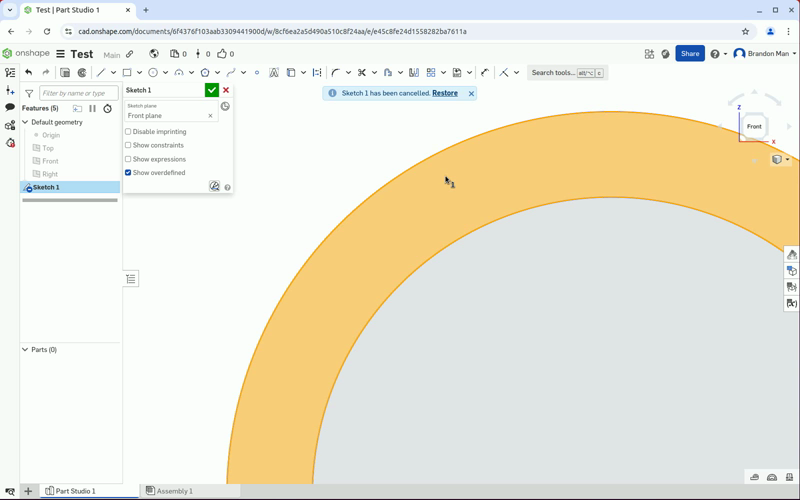
scroll(-6)
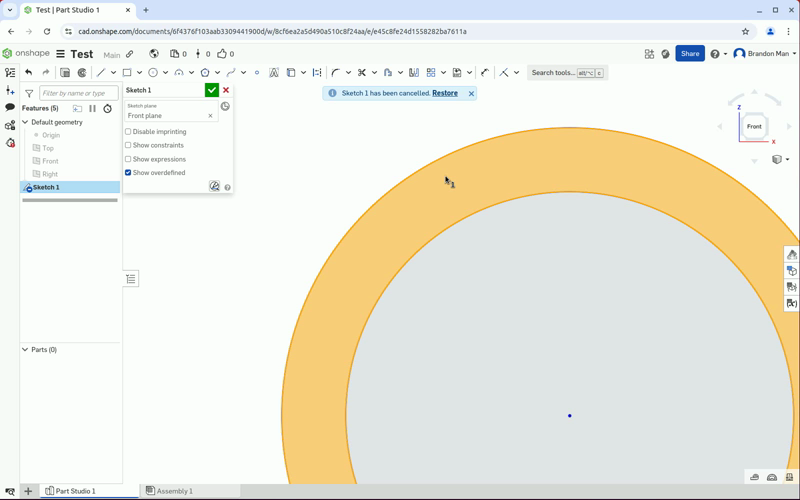
scroll(-6)
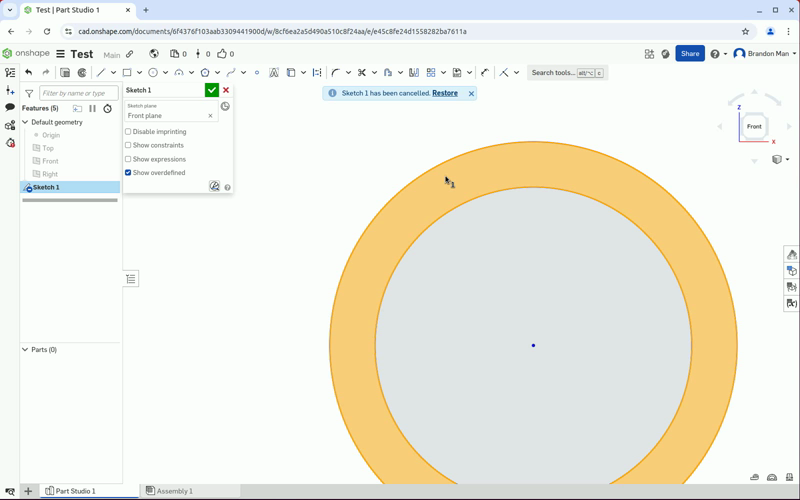
scroll(-6)
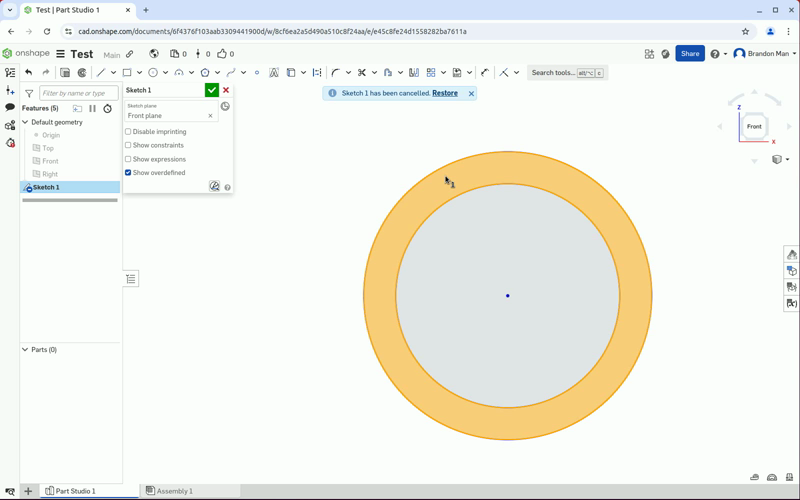
scroll(-6)
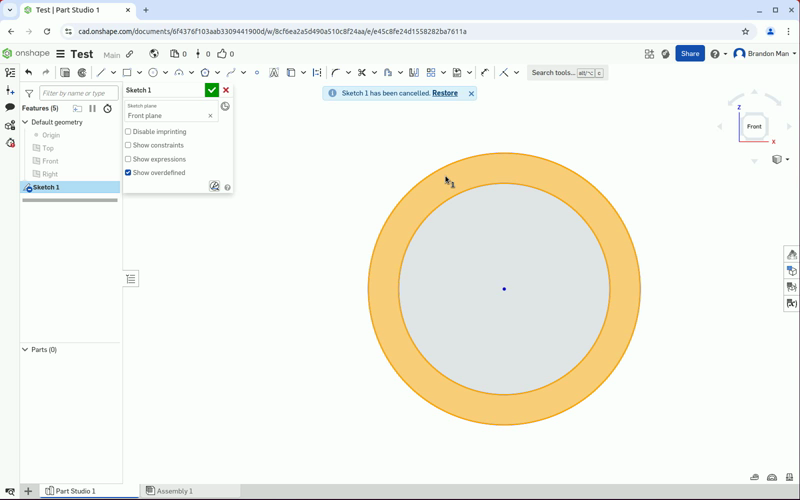
scroll(-6)
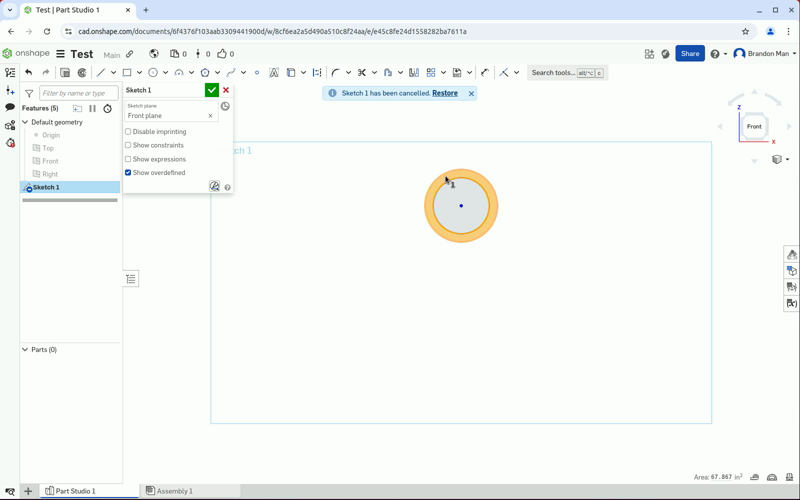
mouse_move(73, 352)
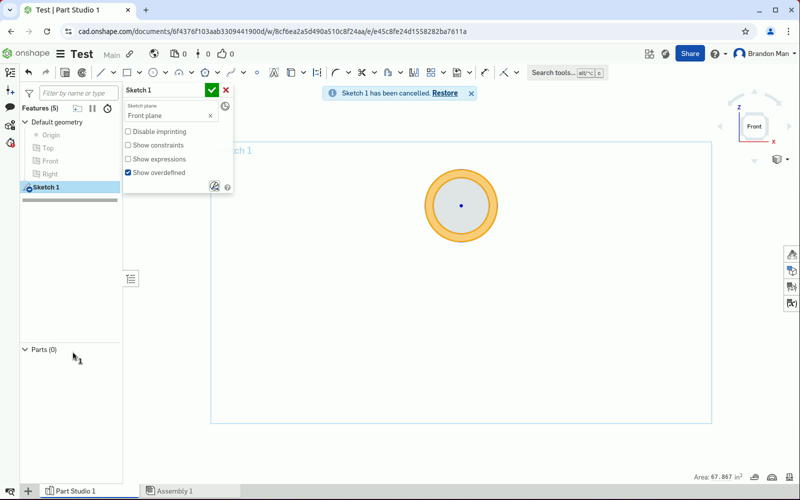
key(shift+y)
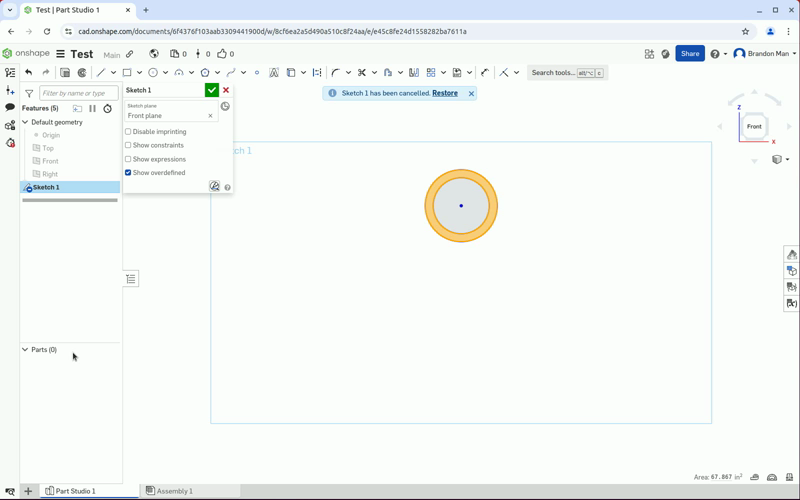
key(shift+e)
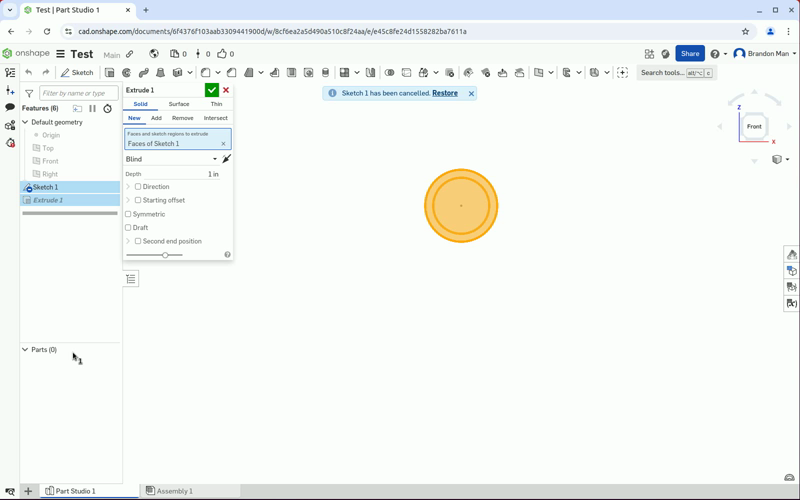
mouse_move(143, 106)
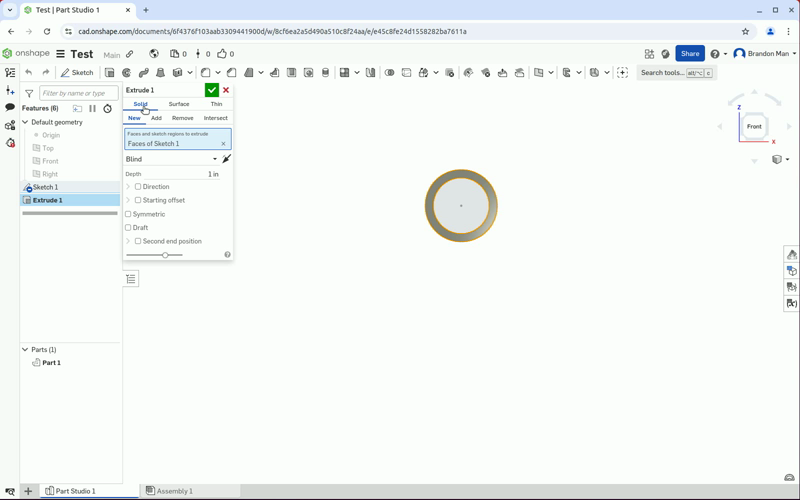
click(143, 106)
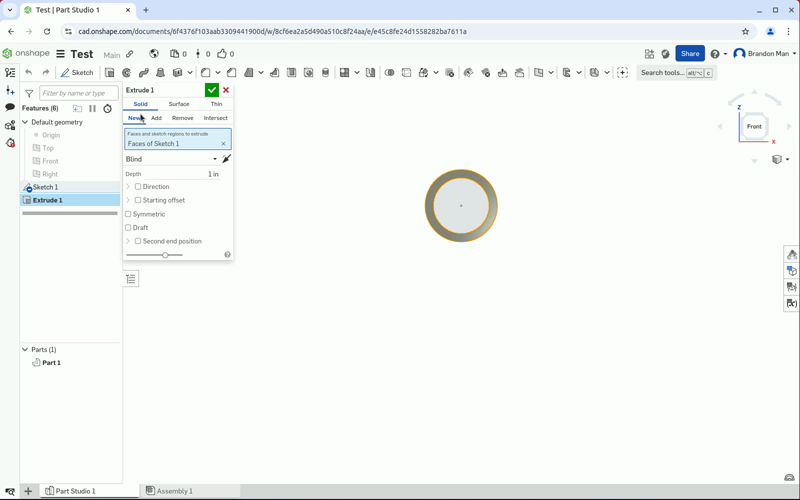
mouse_move(137, 120)
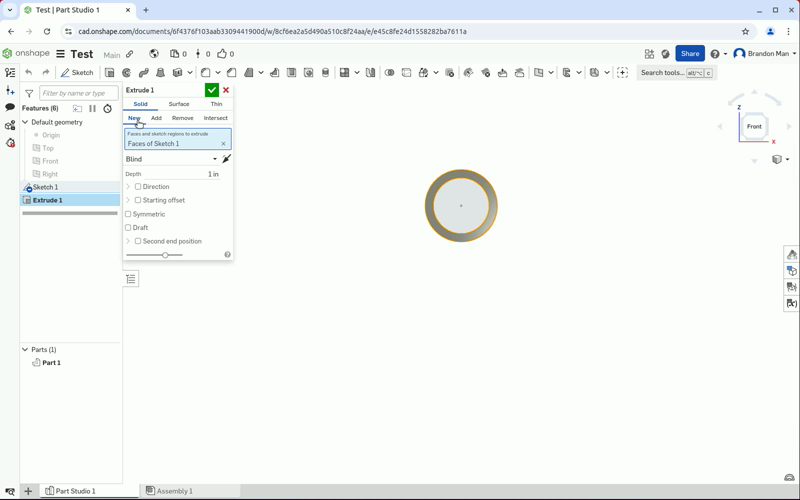
click(137, 120)
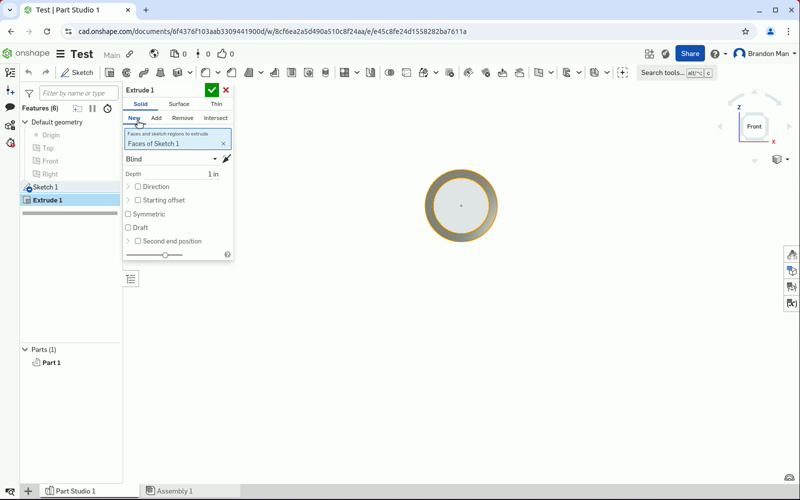
key(tab, 4)
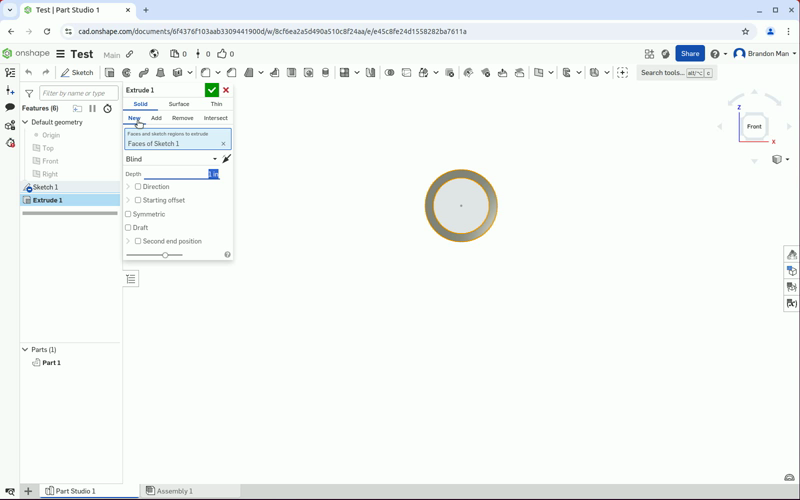
text(3.129)
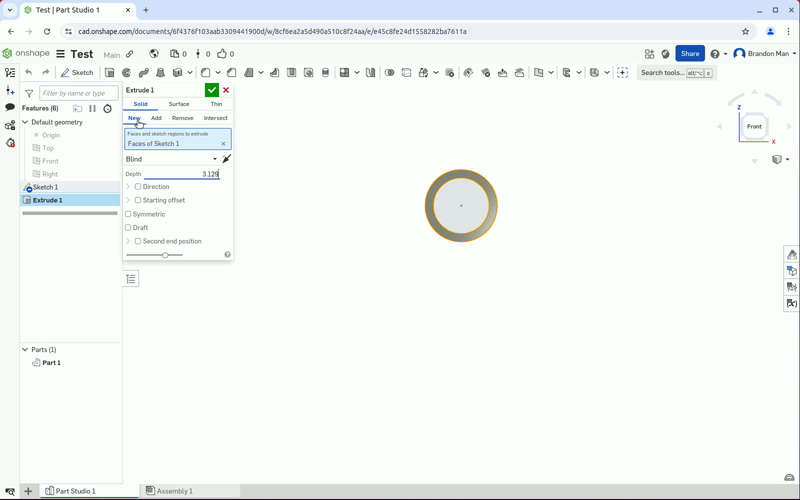
key(enter)
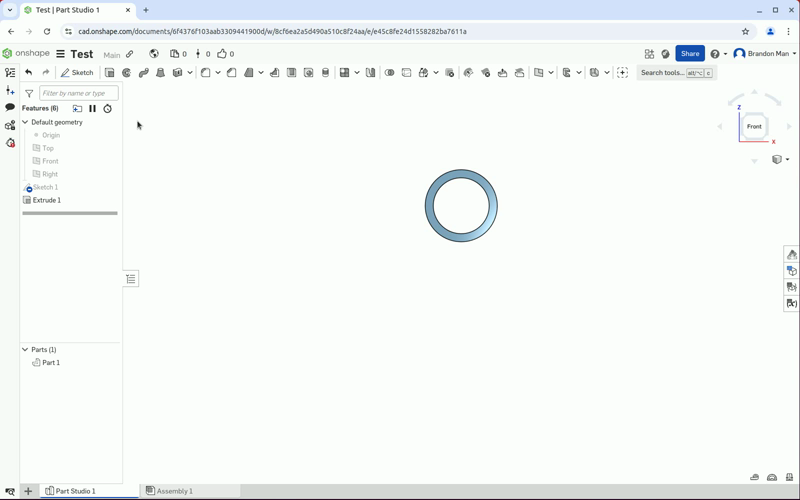
key(shift+h)
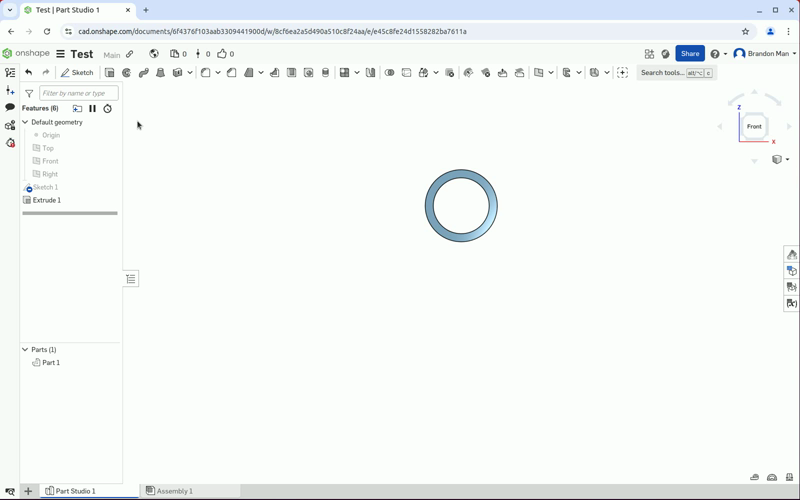
key(shift+h)
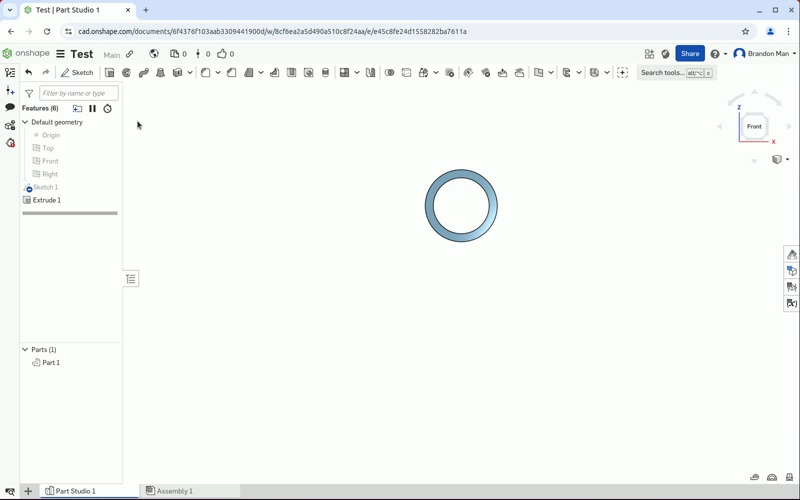
mouse_move(73, 189)
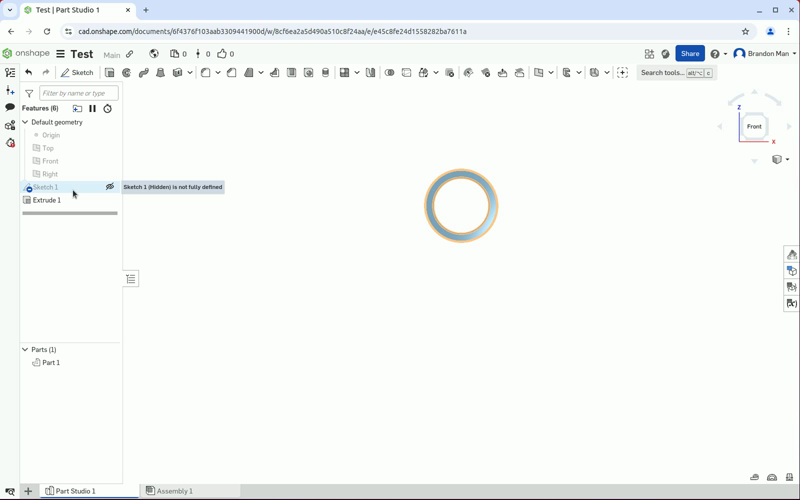
click(73, 189)
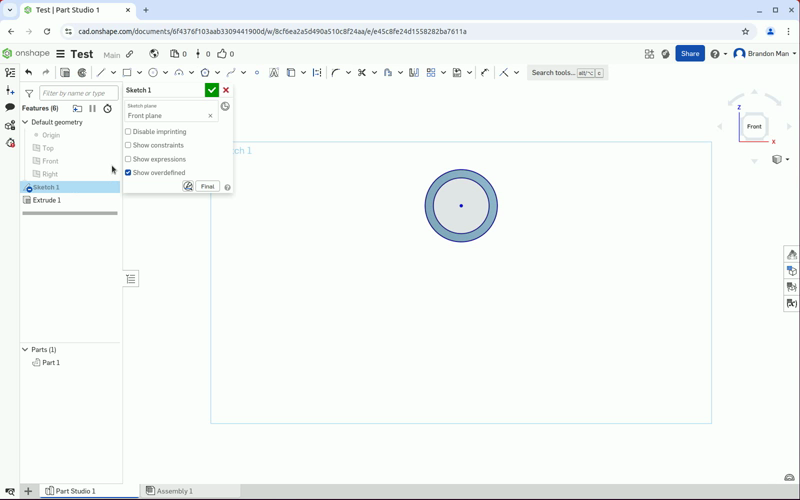
mouse_move(229, 92)
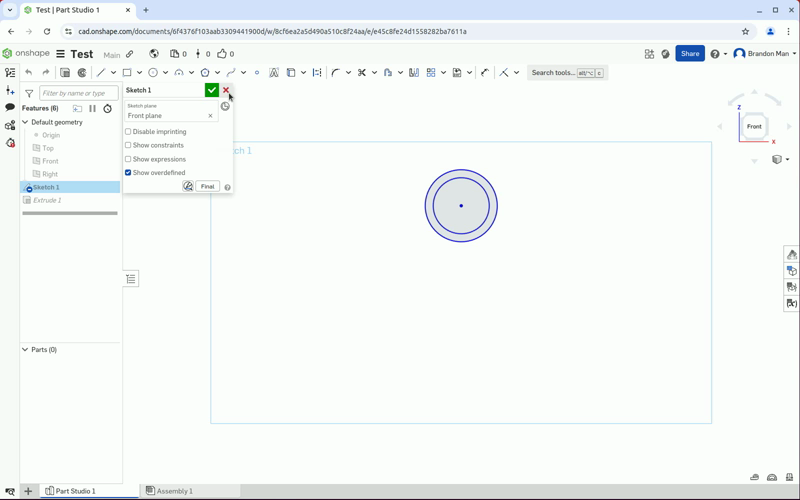
click(229, 92)
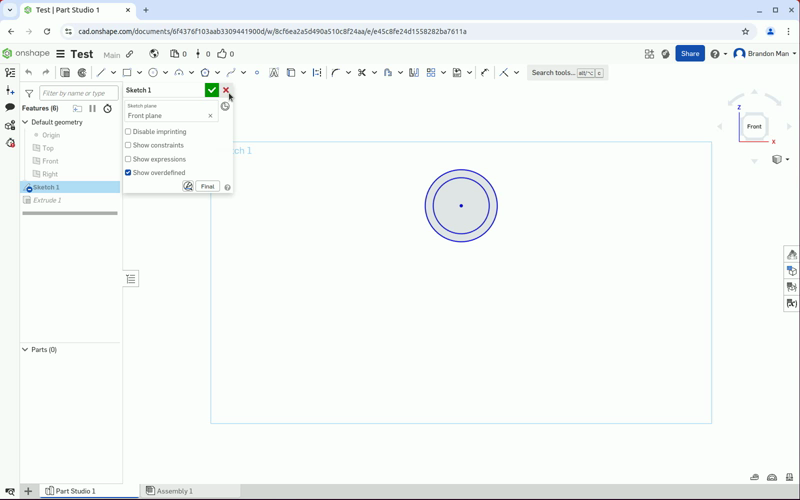
key(shift+s)
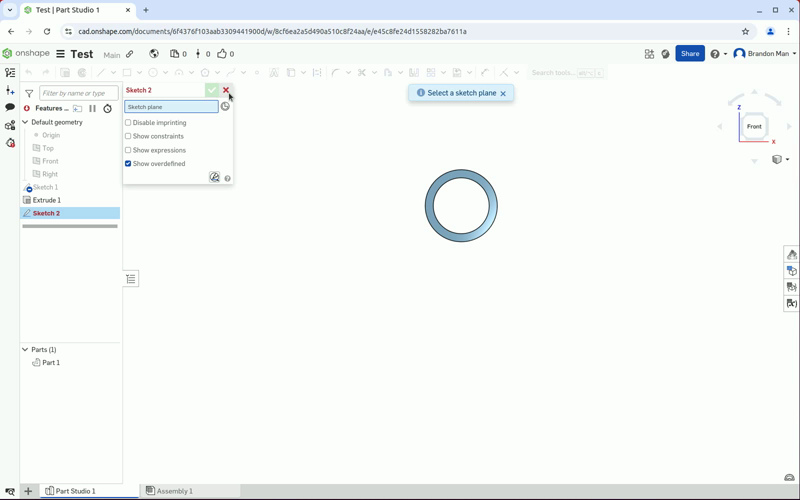
mouse_move(73, 163)
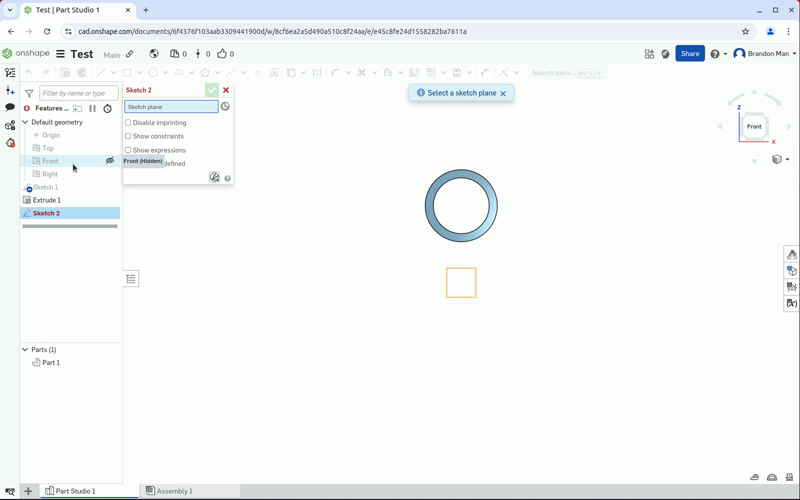
click(73, 163)
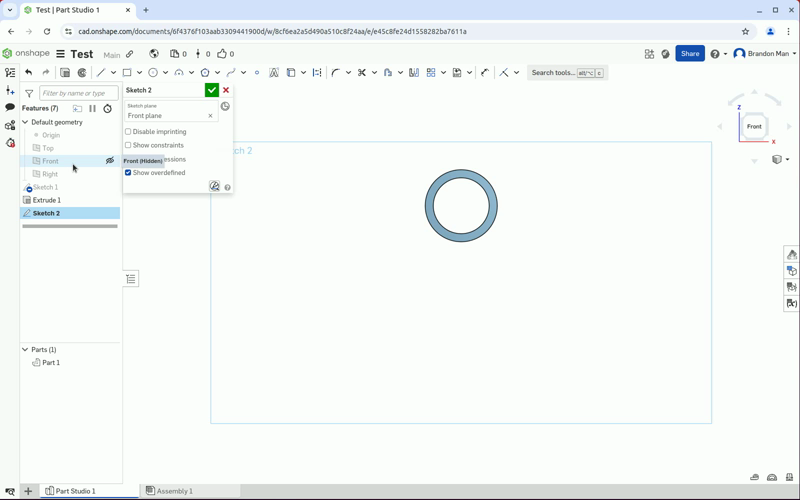
mouse_move(73, 352)
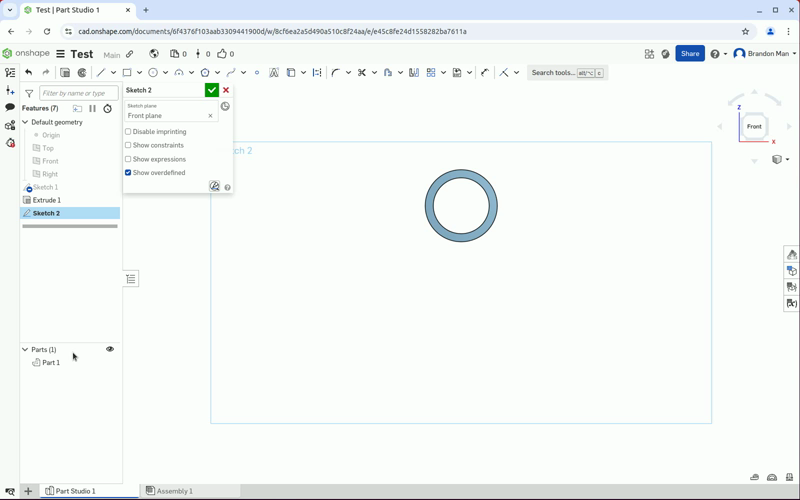
key(y)
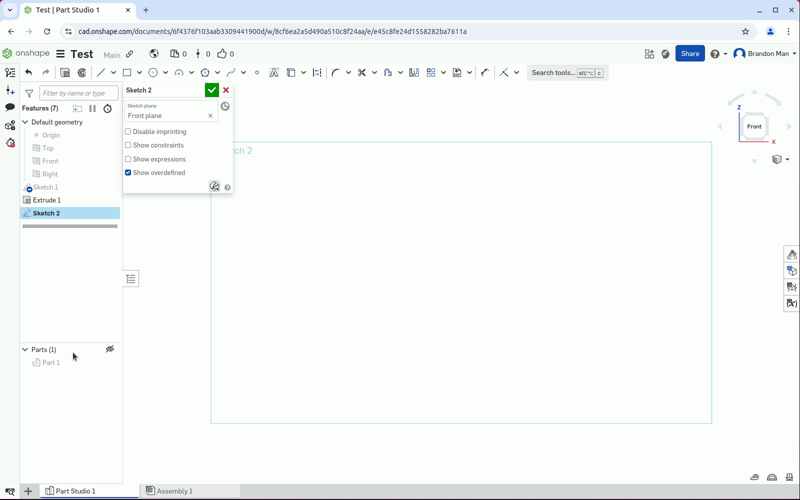
key(c)
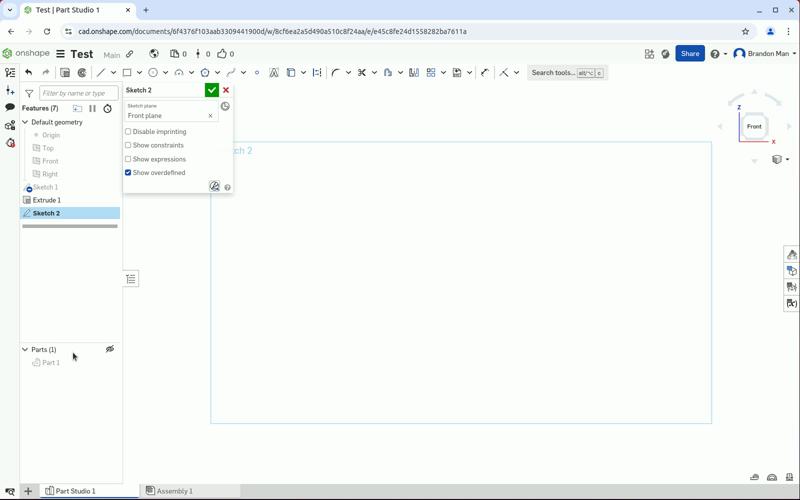
key_down(shift)
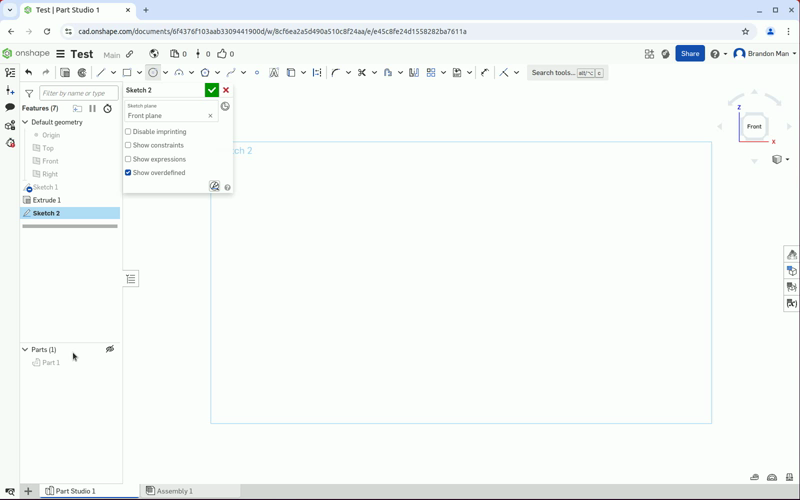
mouse_move(529, 321)
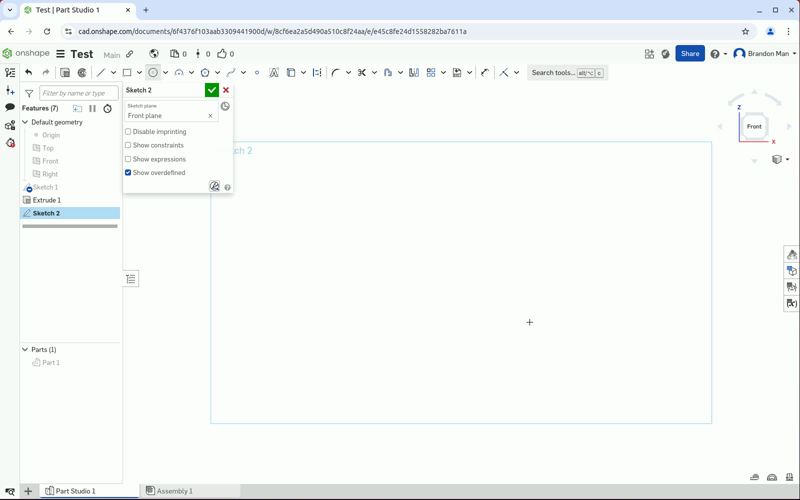
click(529, 321)
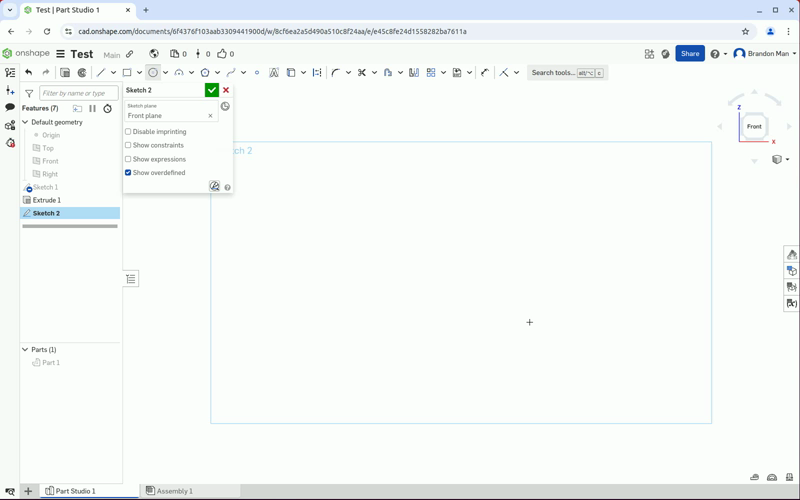
key_up(shift)
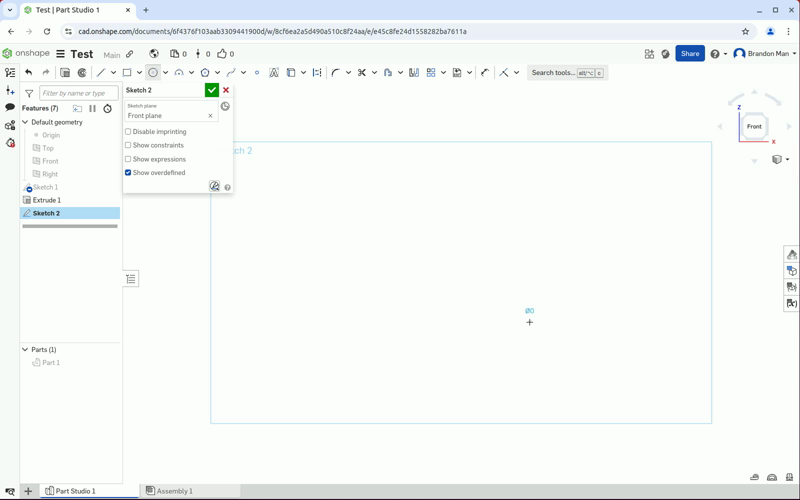
mouse_move(565, 321)
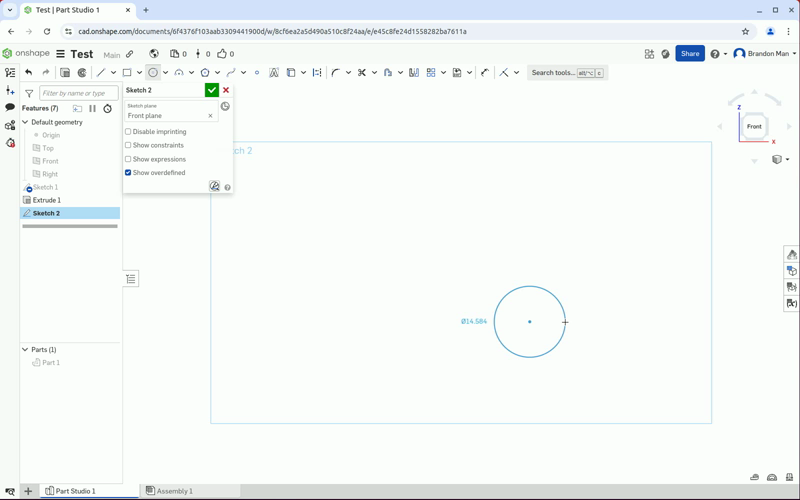
click(565, 321)
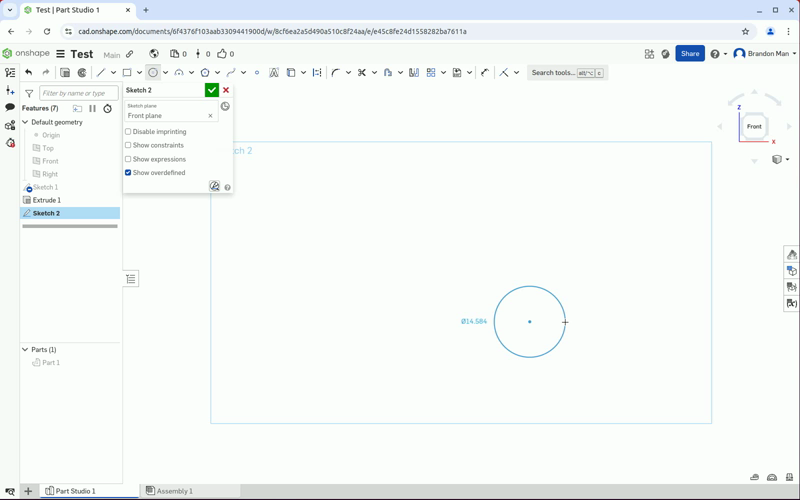
key(esc)
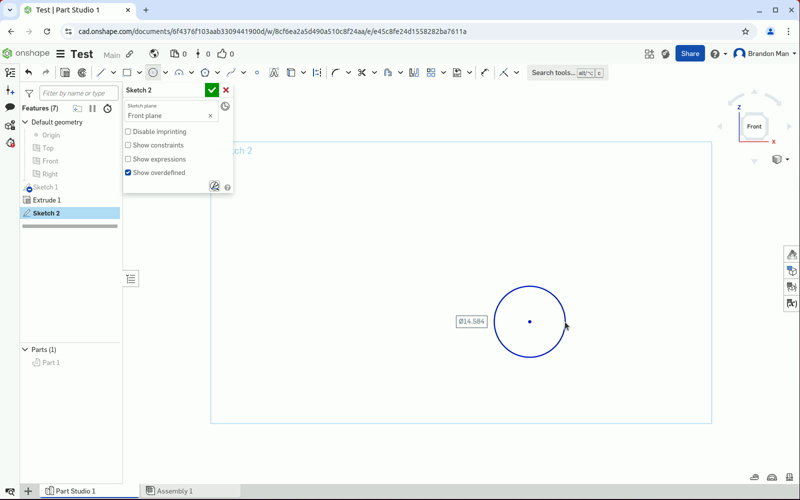
key(c)
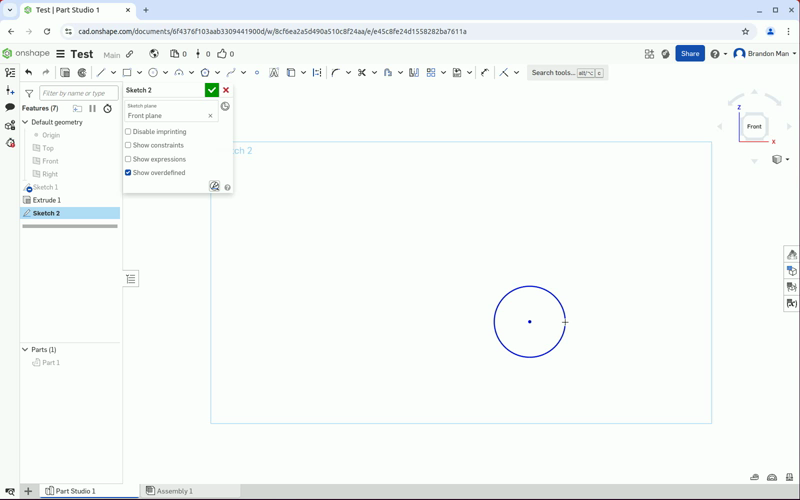
key_down(shift)
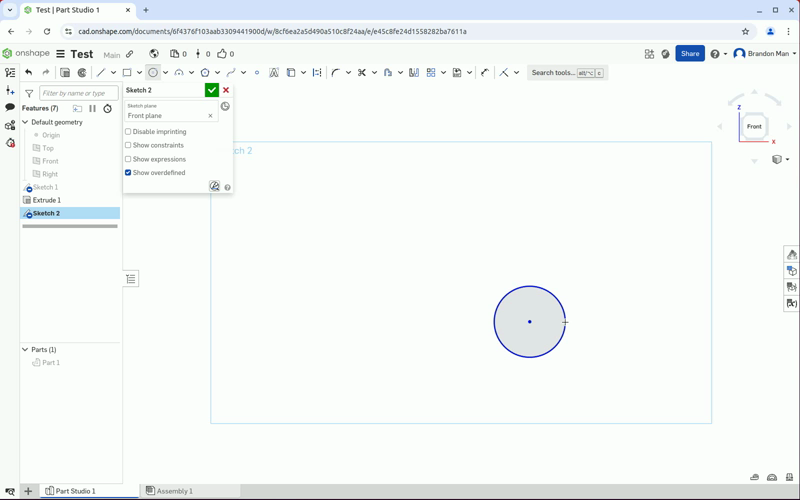
mouse_move(529, 321)
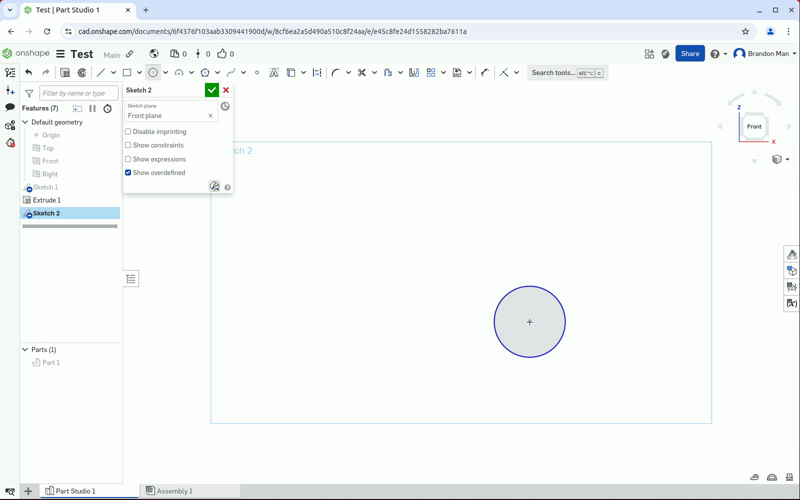
click(529, 321)
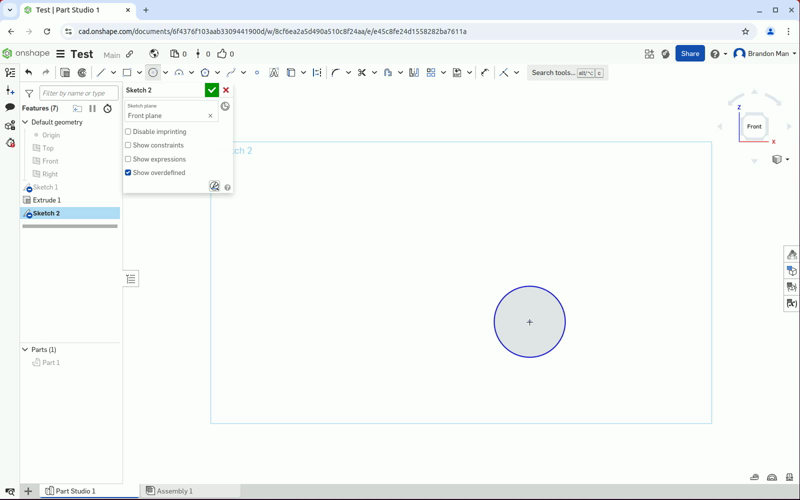
key_up(shift)
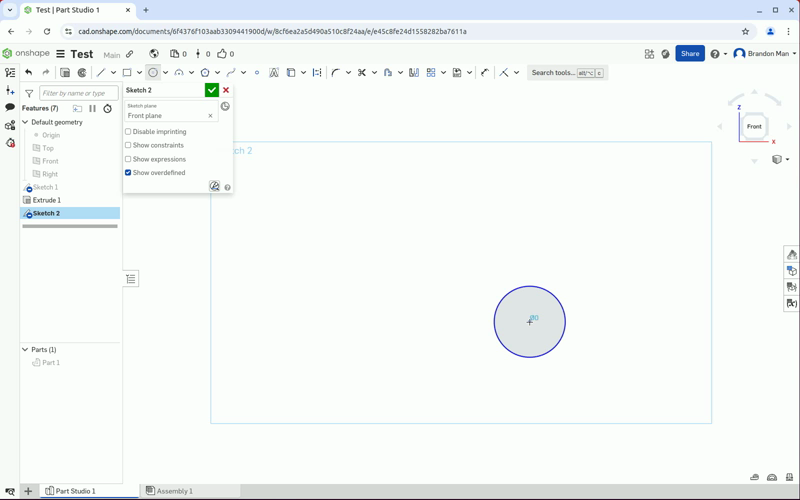
mouse_move(557, 321)
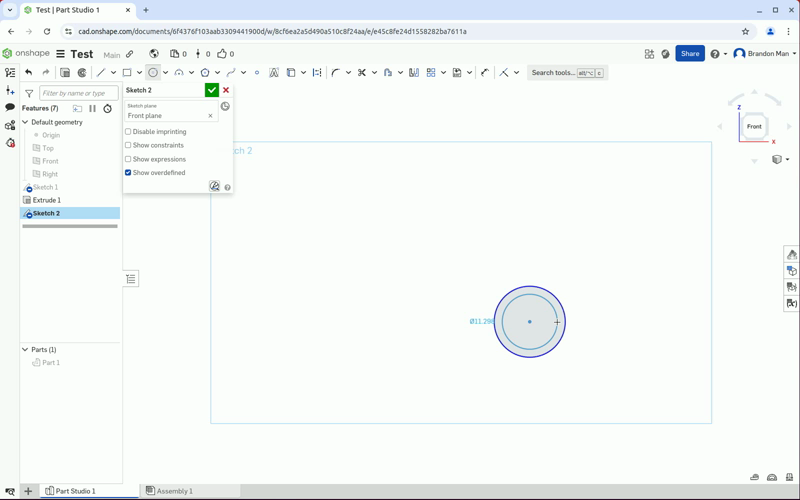
click(557, 321)
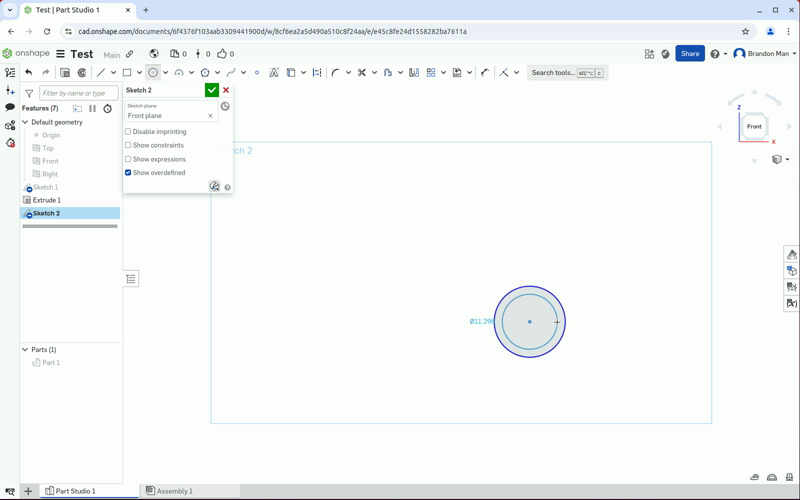
key(esc)
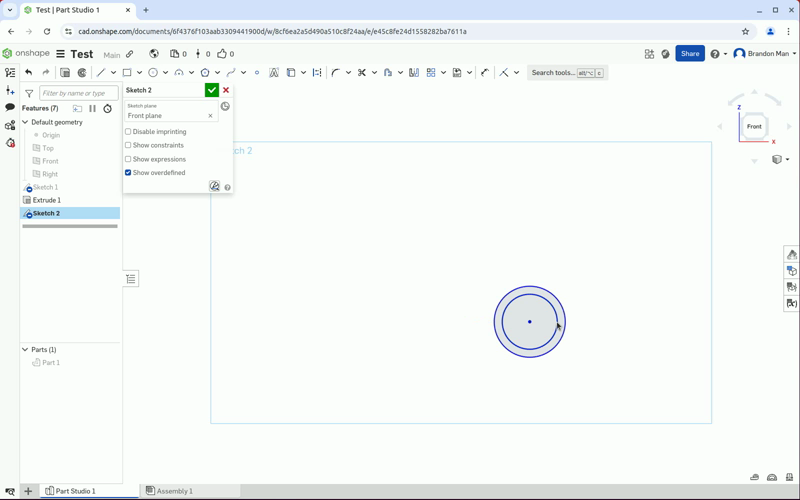
mouse_move(560, 330)
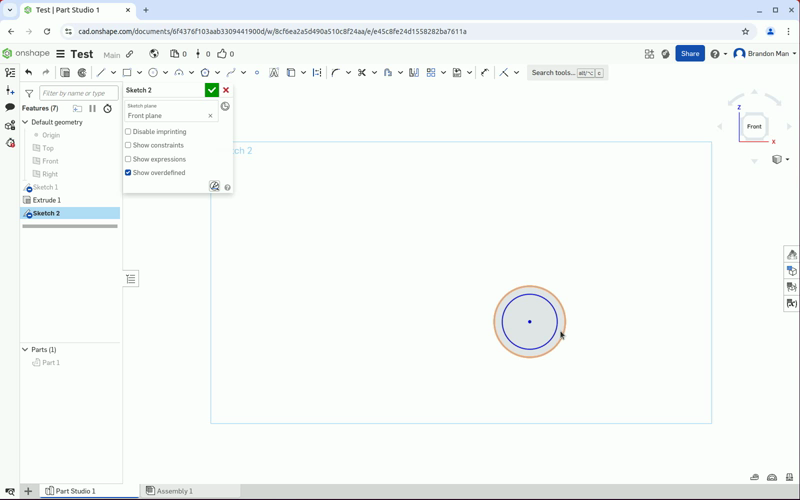
scroll(6)
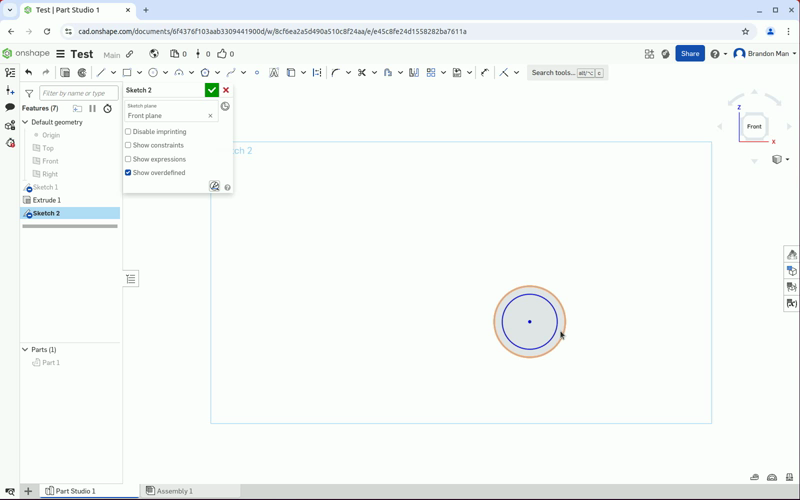
scroll(6)
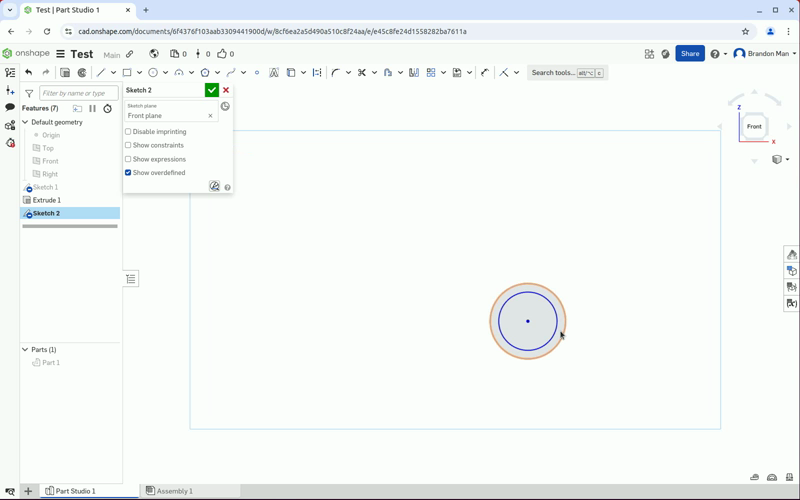
scroll(6)
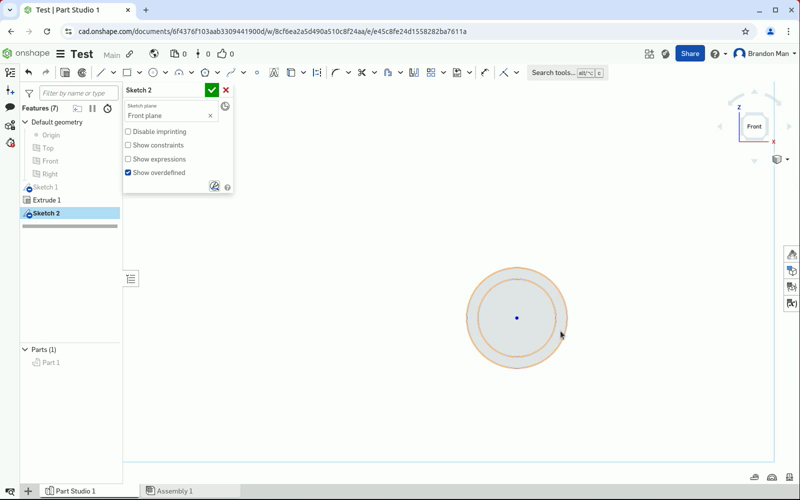
scroll(6)
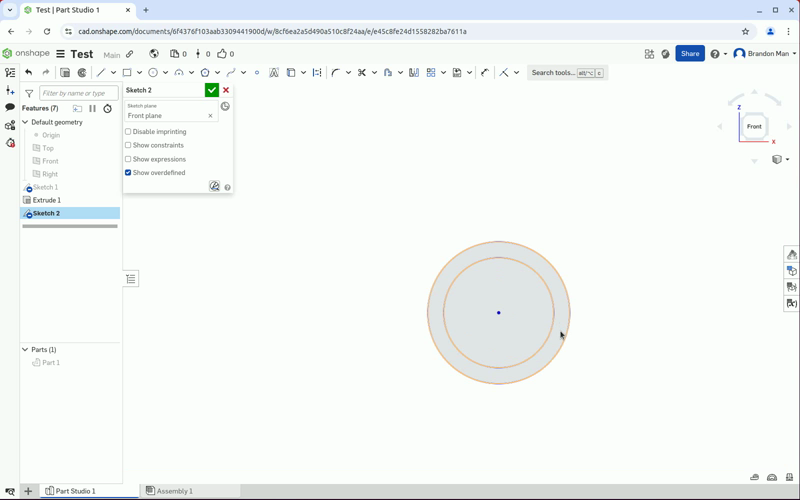
scroll(6)
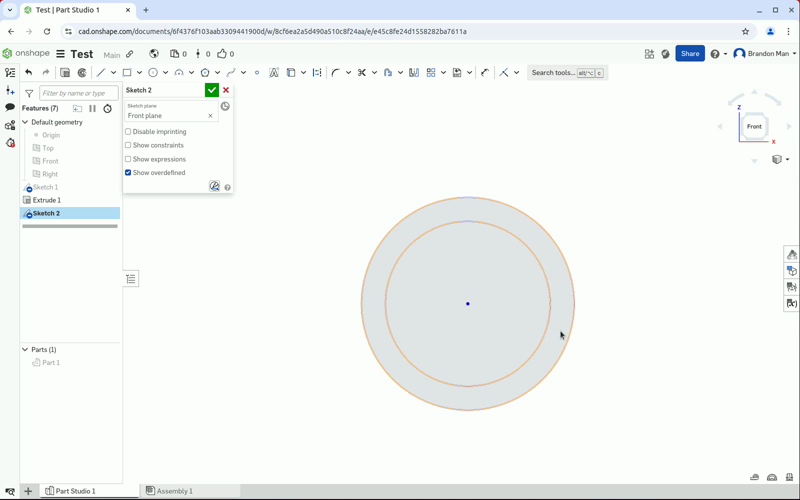
scroll(6)
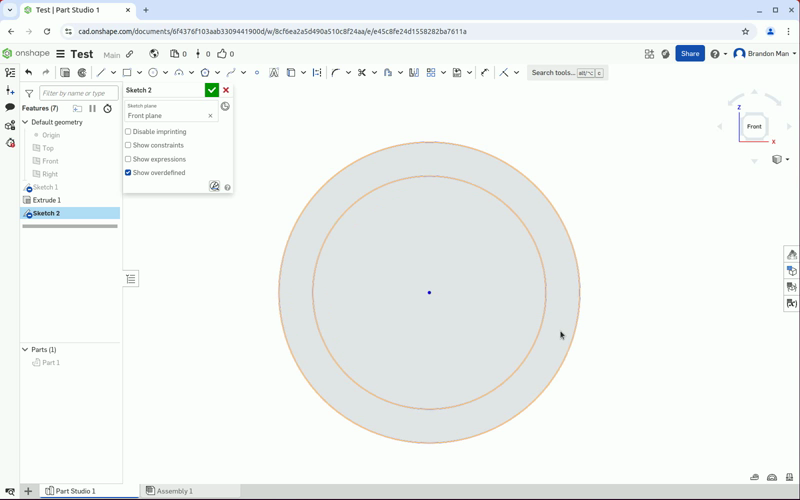
scroll(6)
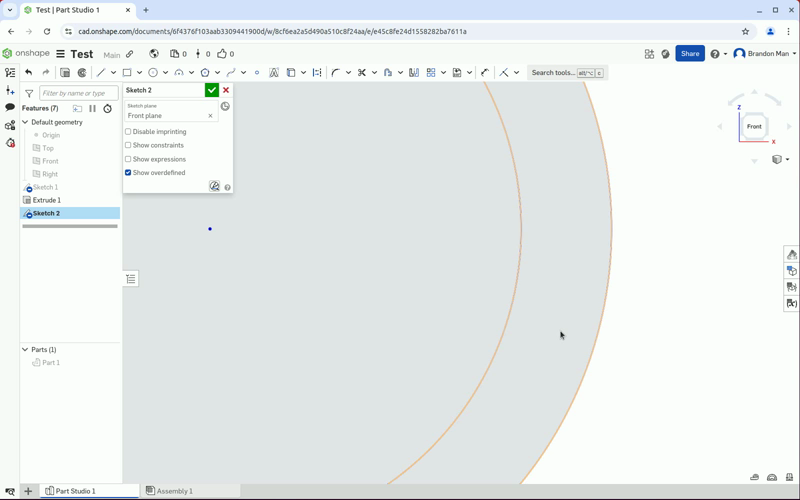
click(560, 330)
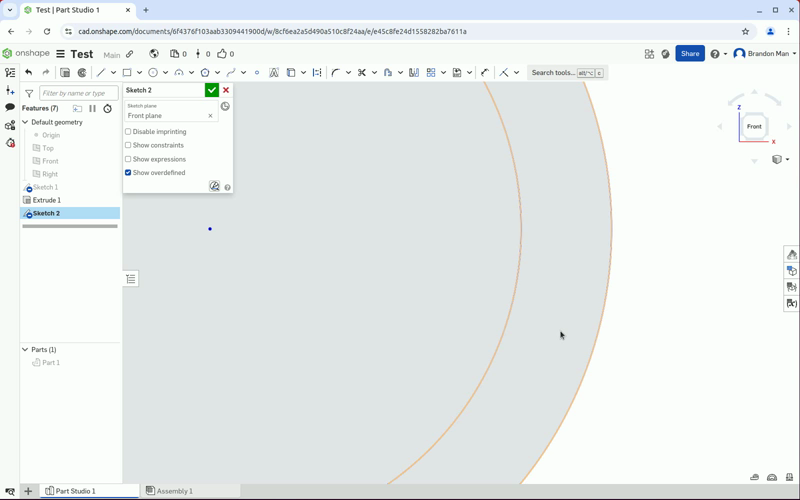
scroll(-6)
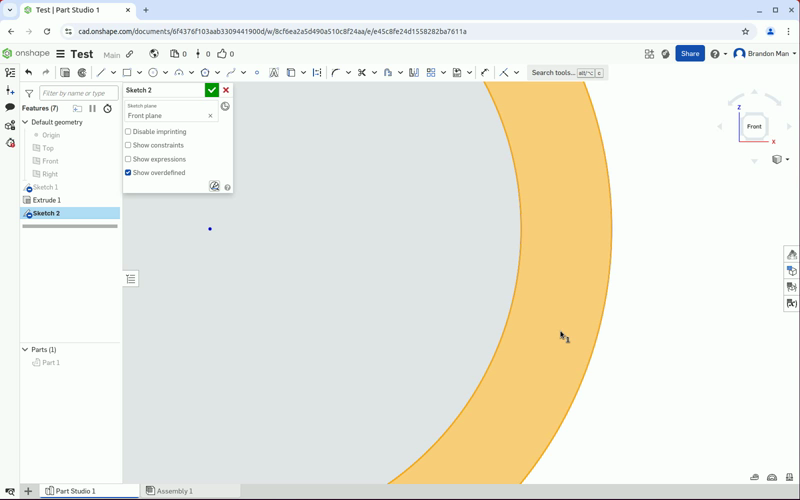
scroll(-6)
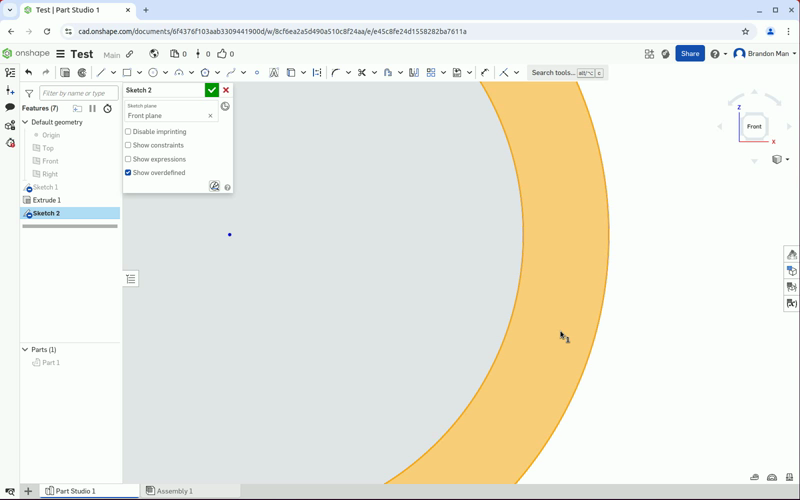
scroll(-6)
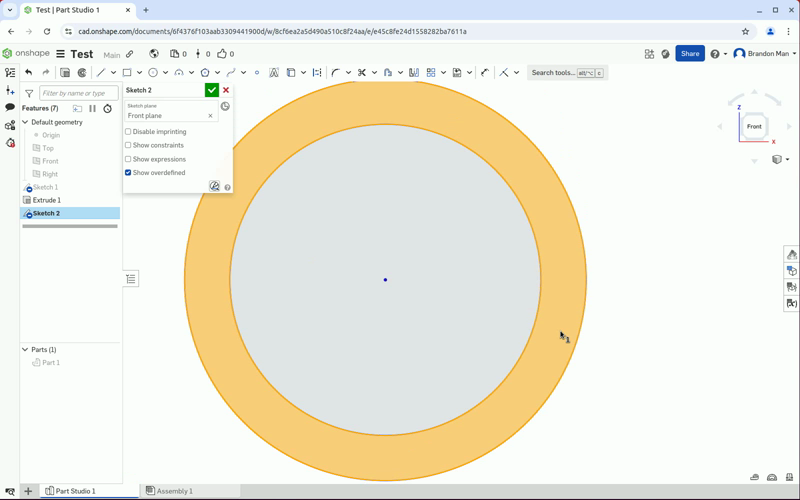
scroll(-6)
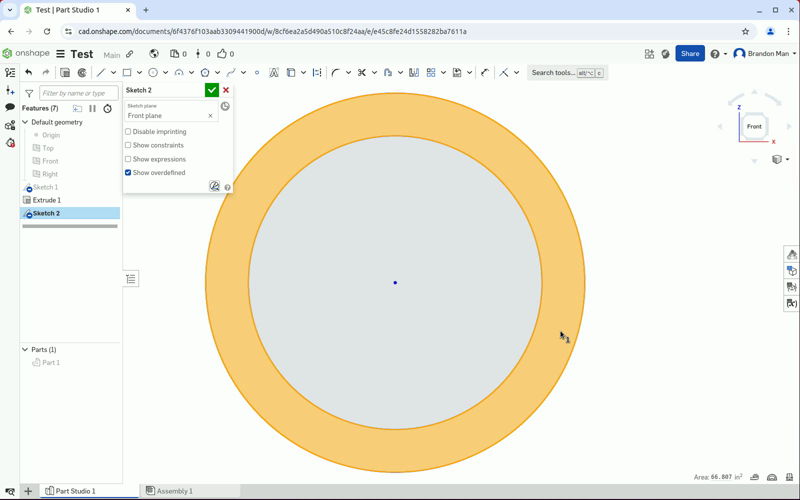
scroll(-6)
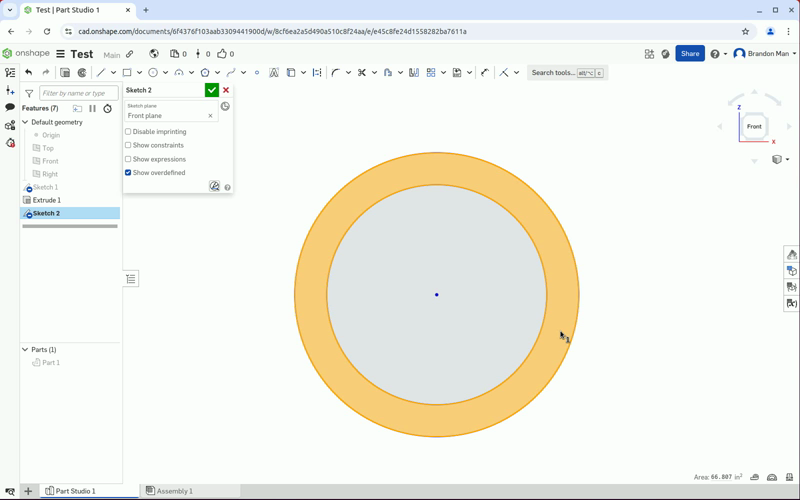
scroll(-6)
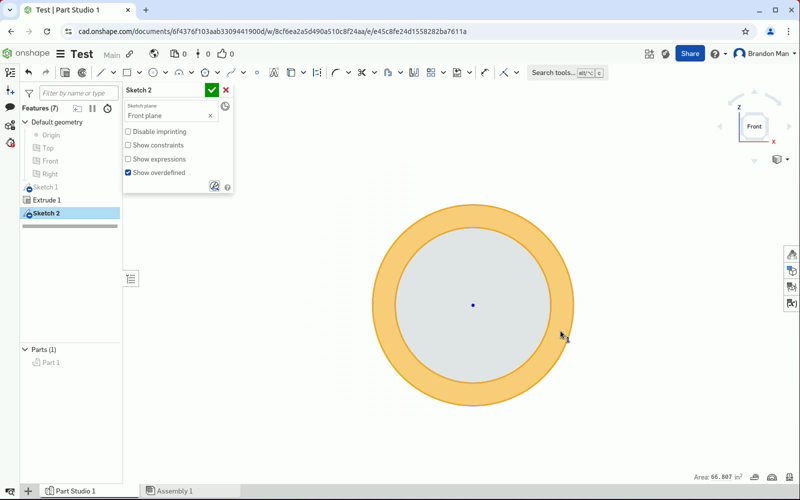
scroll(-6)
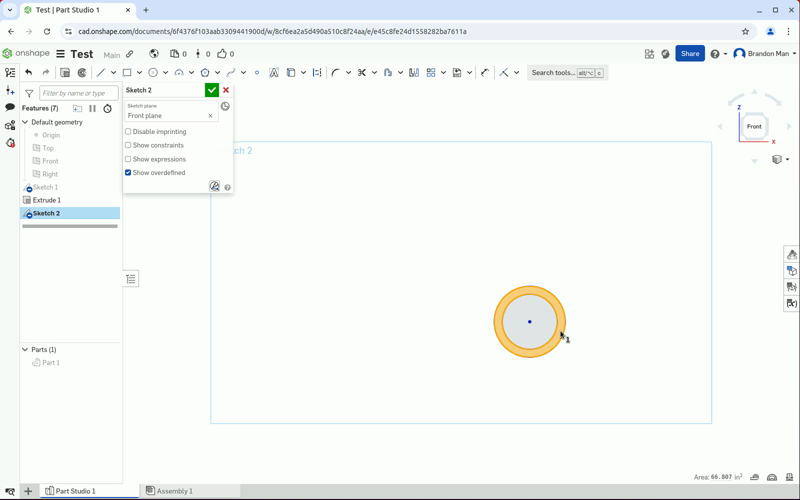
mouse_move(73, 352)
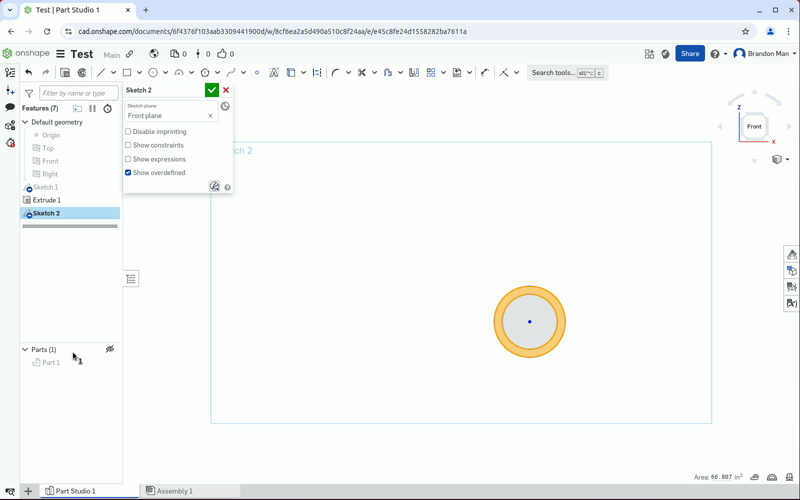
key(shift+y)
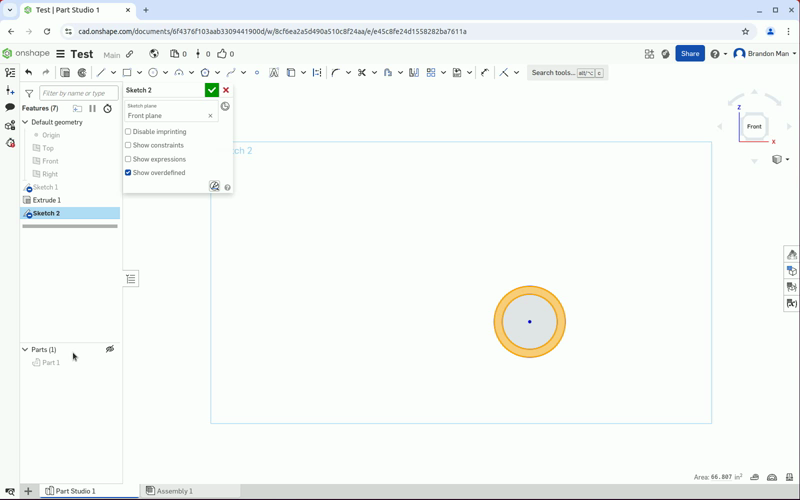
key(shift+e)
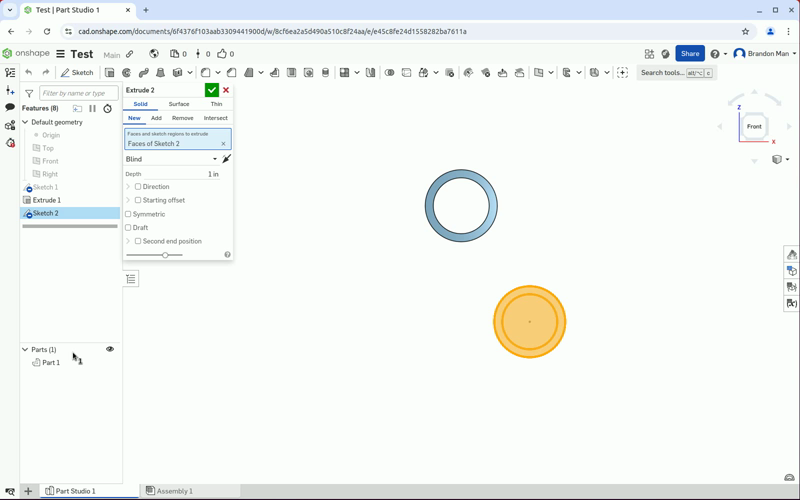
mouse_move(143, 106)
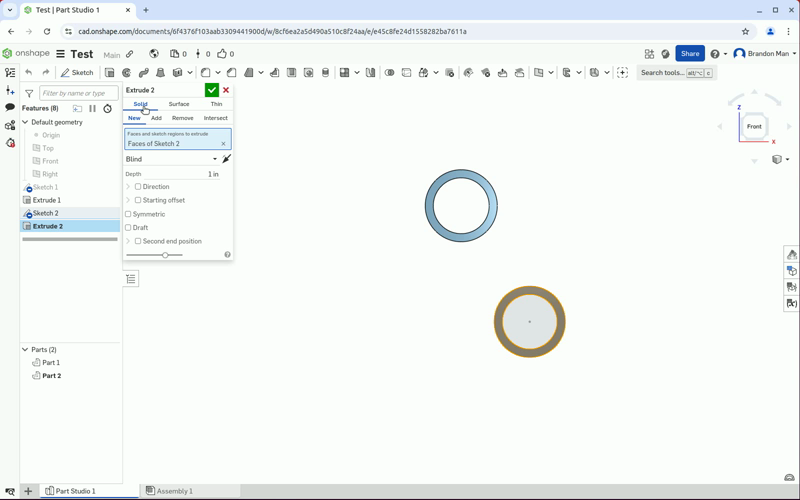
click(143, 106)
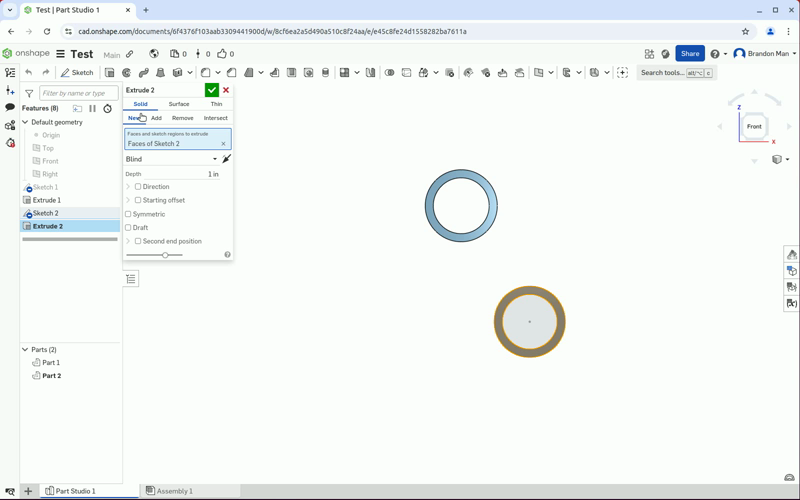
mouse_move(137, 120)
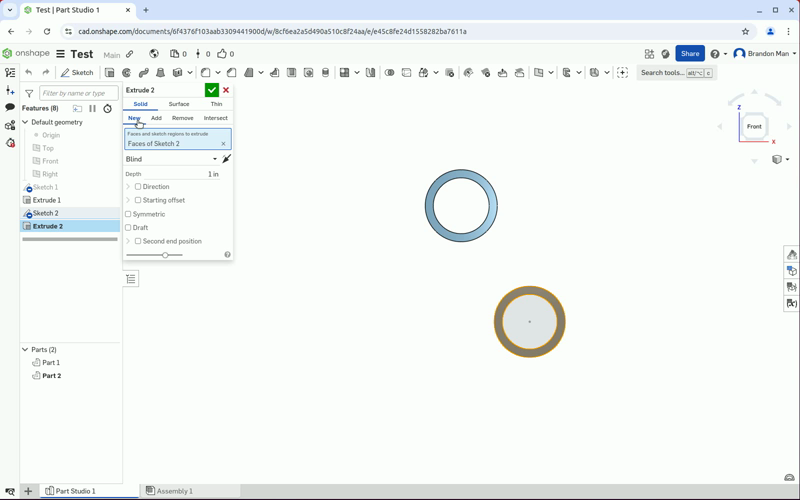
click(137, 120)
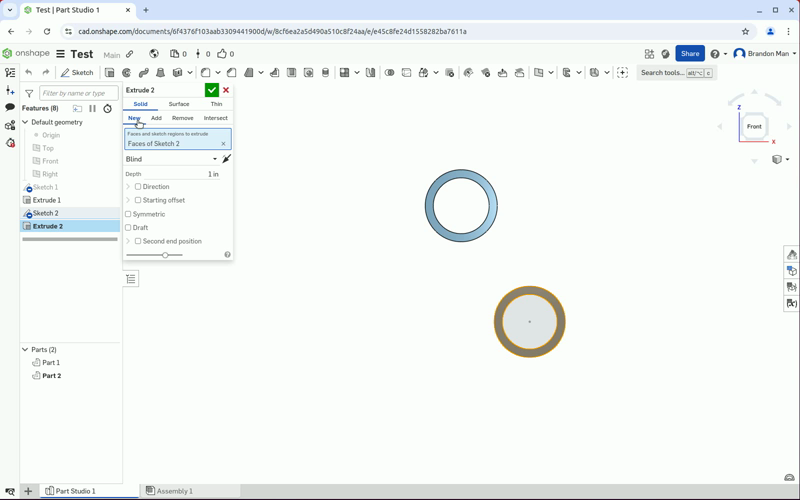
key(tab, 4)
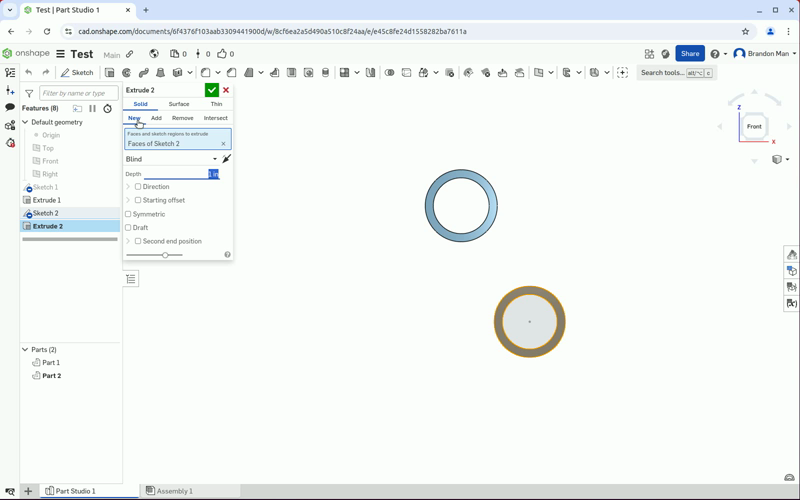
text(3.129)
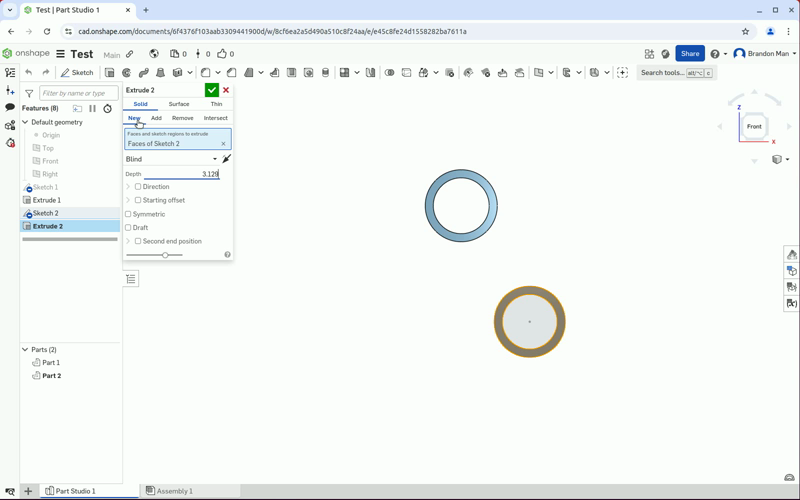
key(enter)
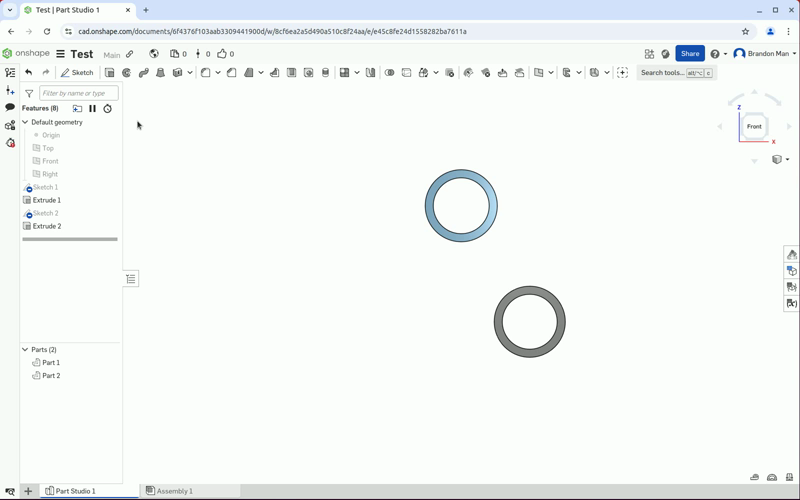
key(shift+h)
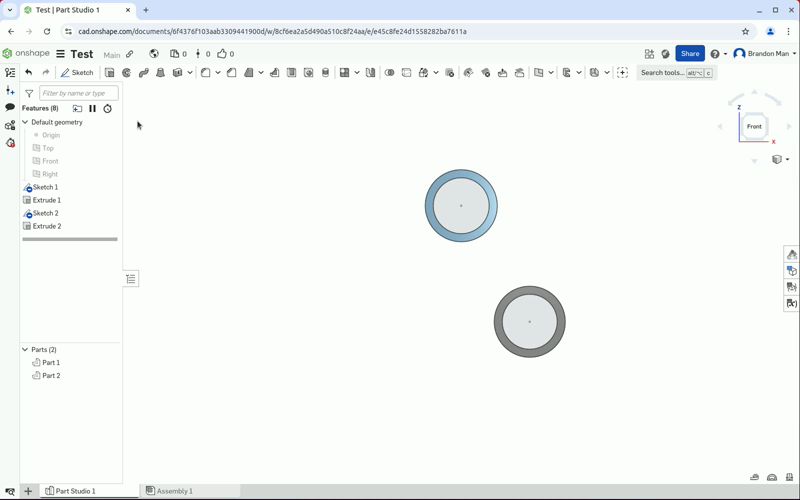
key(shift+h)
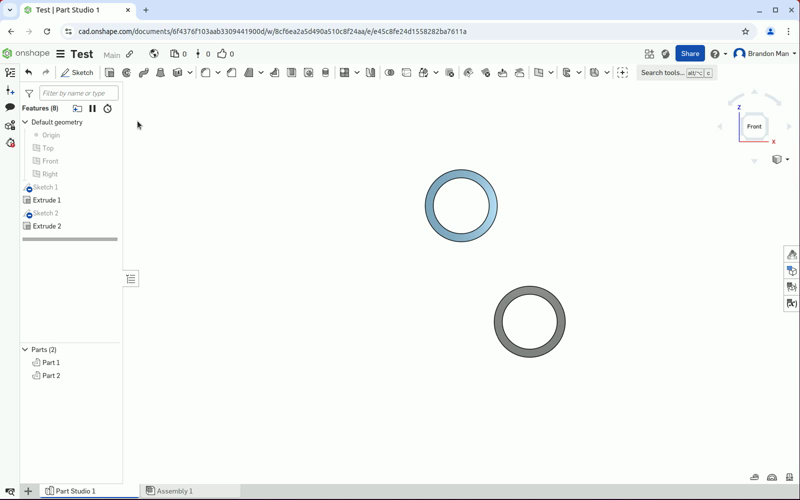
mouse_move(73, 189)
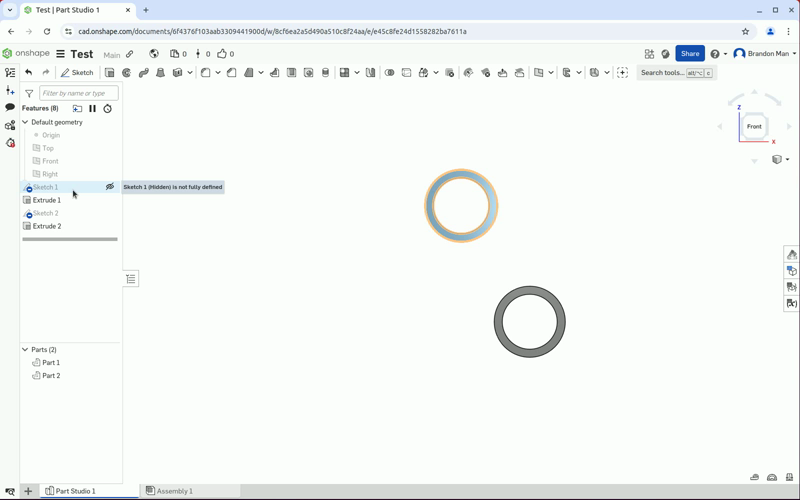
click(73, 189)
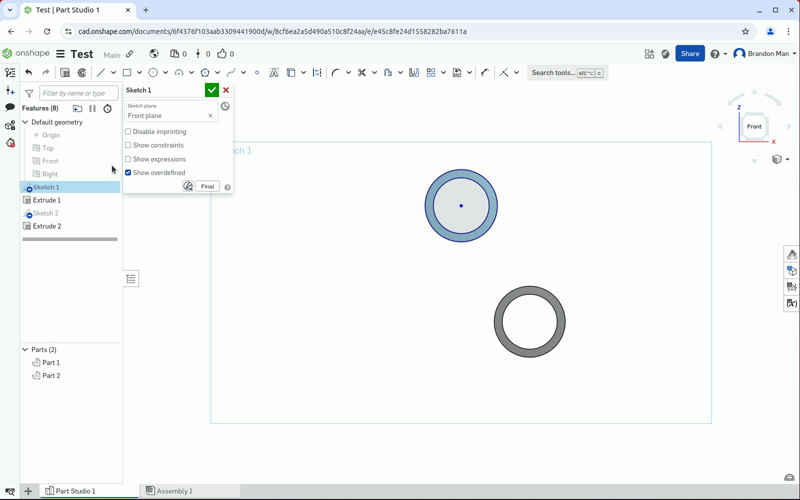
mouse_move(229, 92)
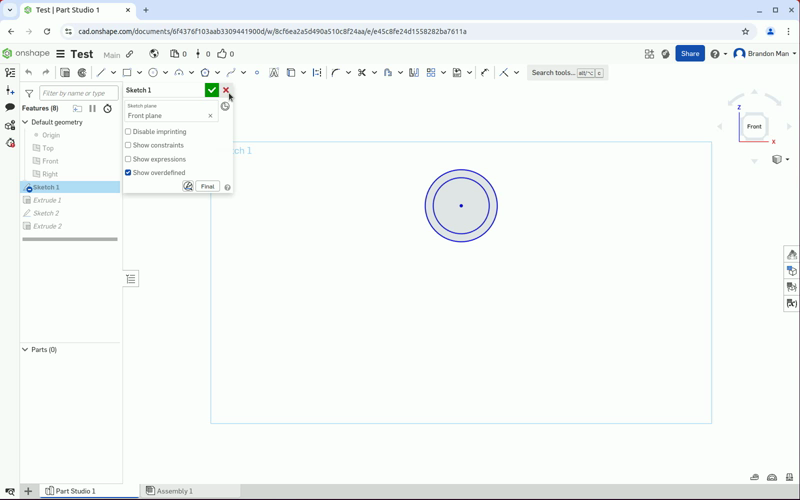
click(229, 92)
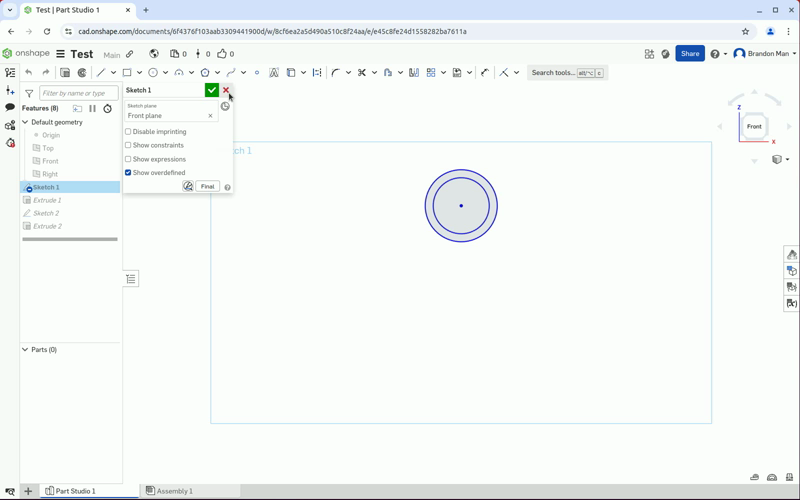
key(shift+s)
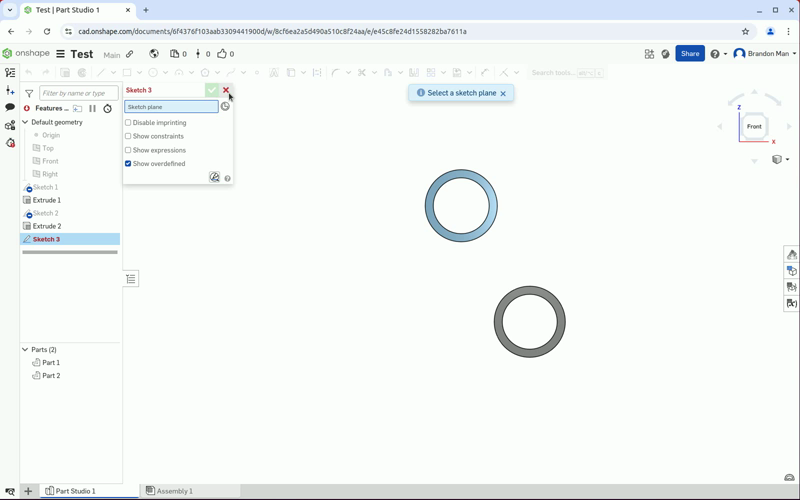
mouse_move(73, 163)
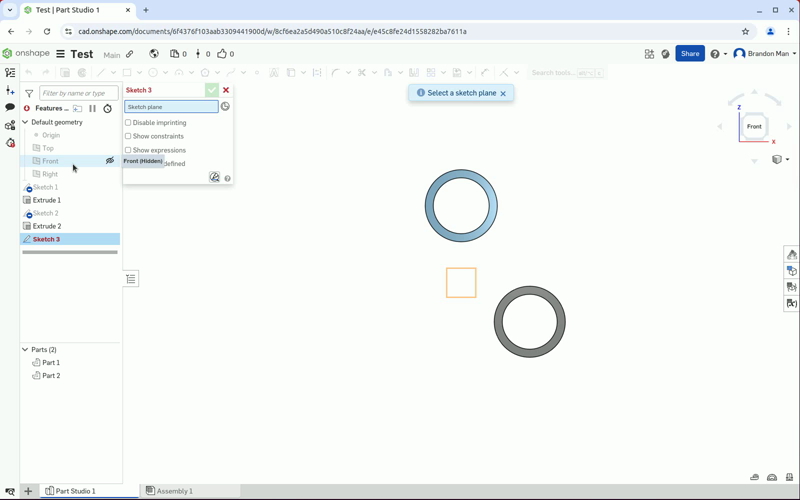
click(73, 163)
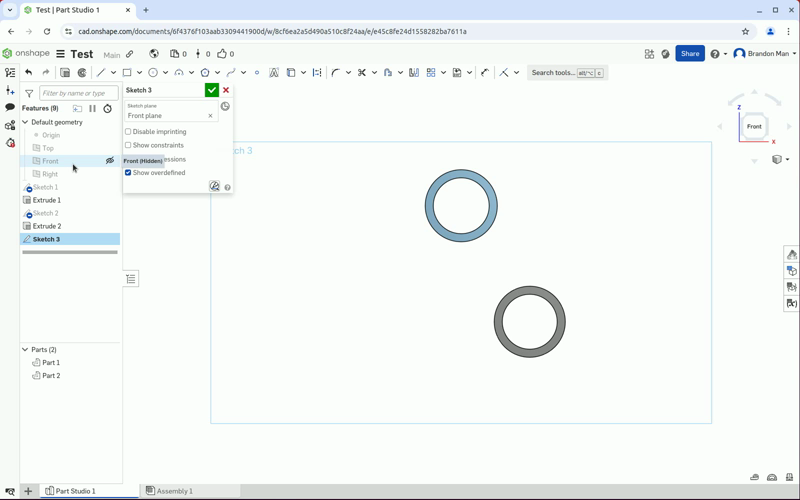
mouse_move(73, 352)
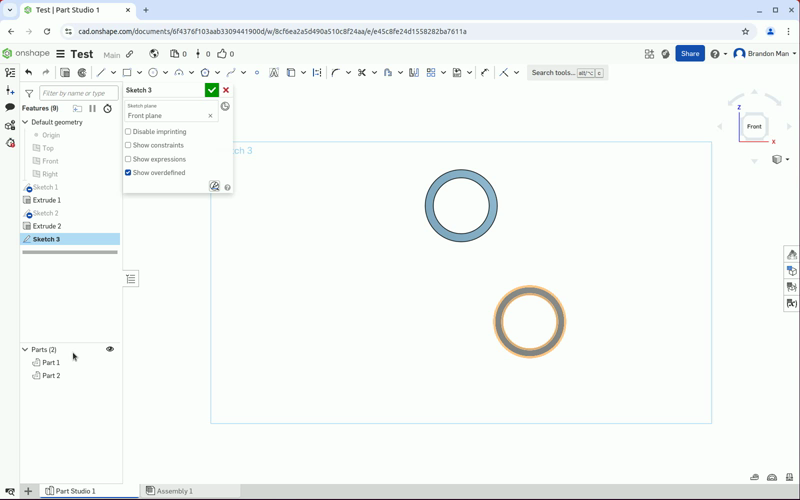
key(y)
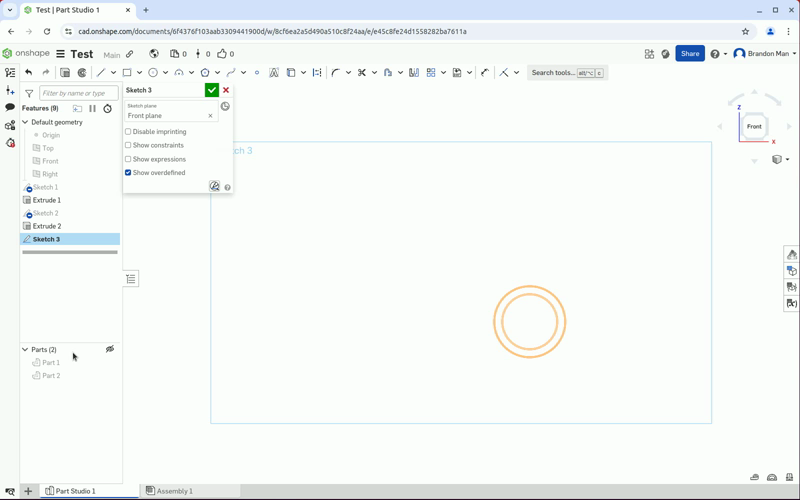
key(c)
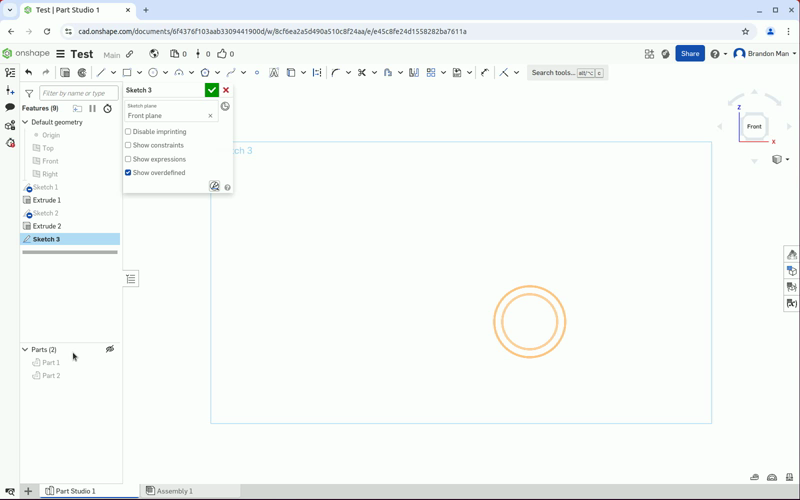
key_down(shift)
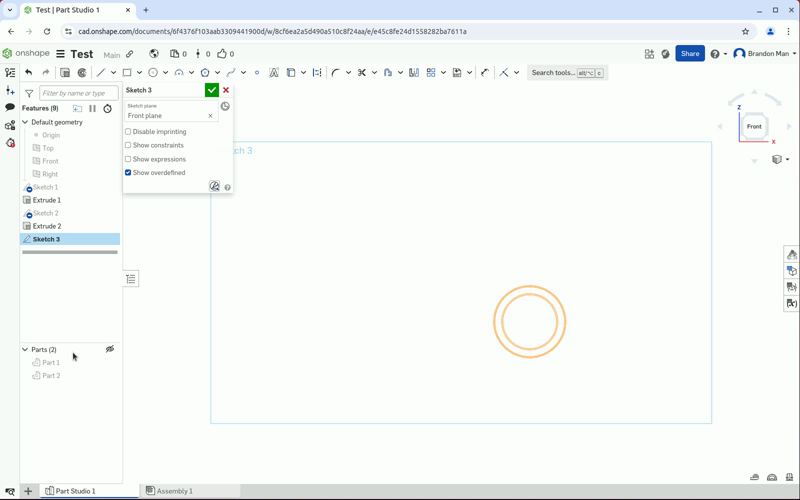
mouse_move(394, 321)
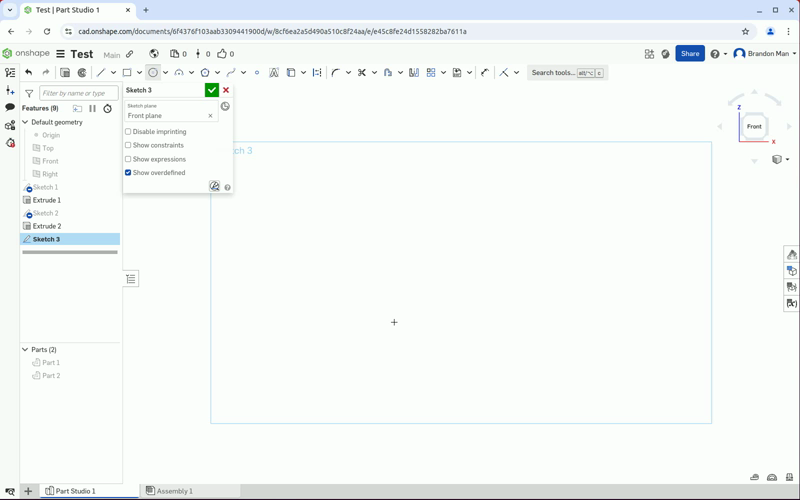
click(394, 321)
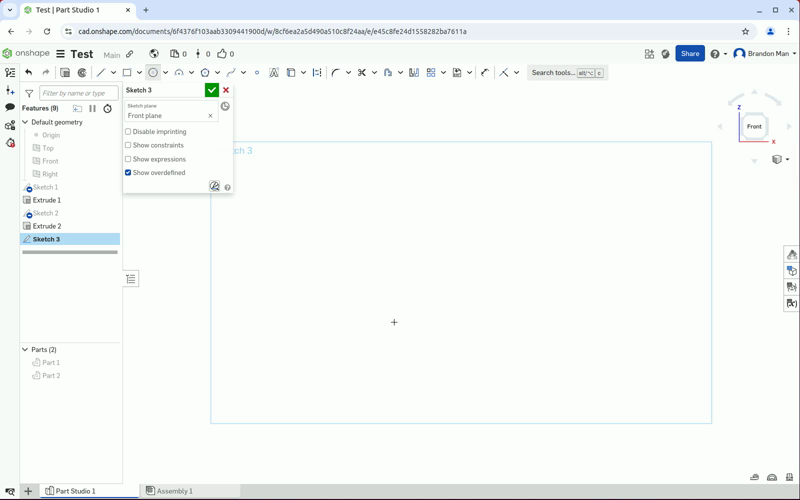
key_up(shift)
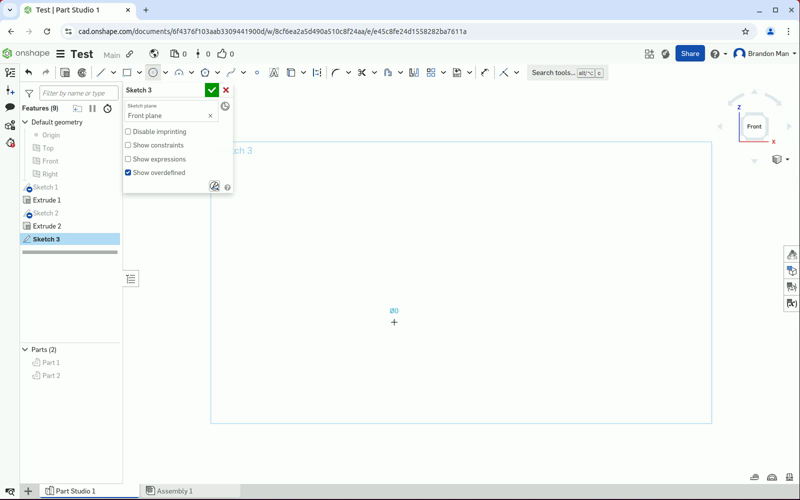
mouse_move(430, 321)
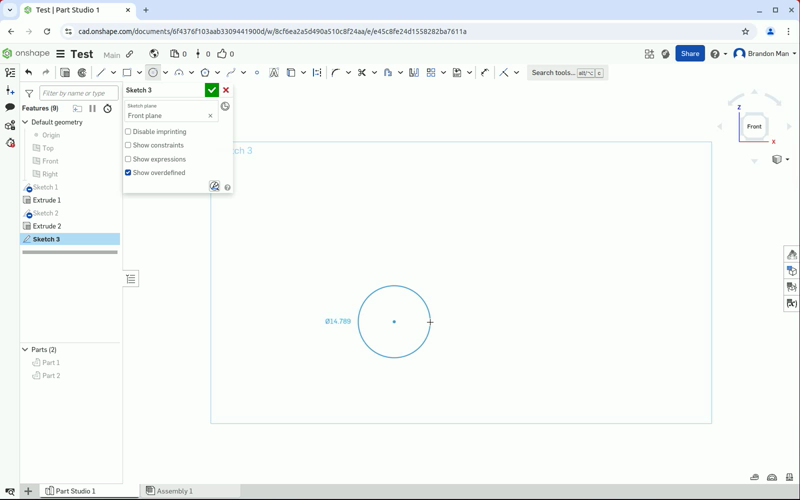
click(430, 321)
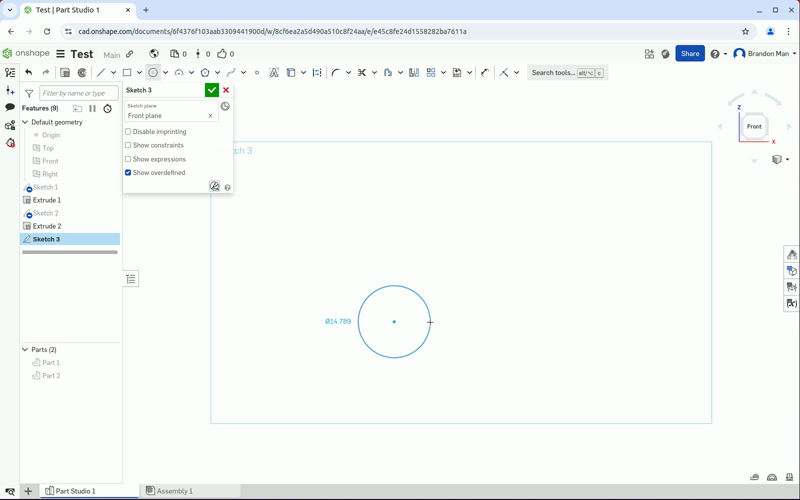
key(esc)
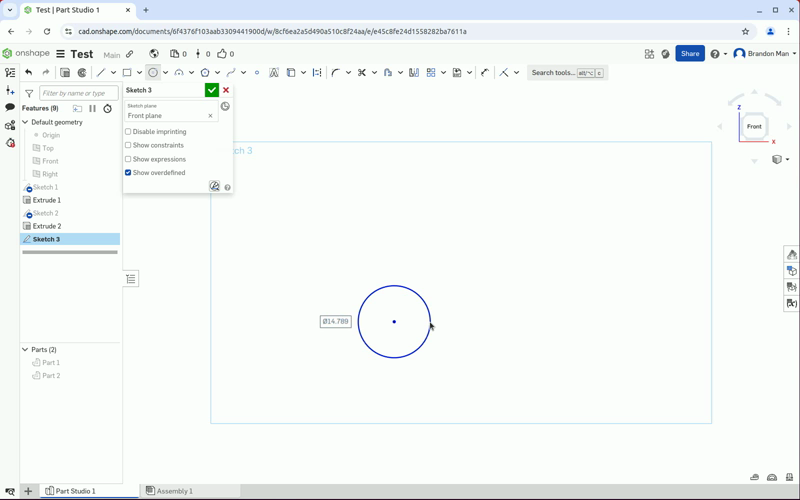
key(c)
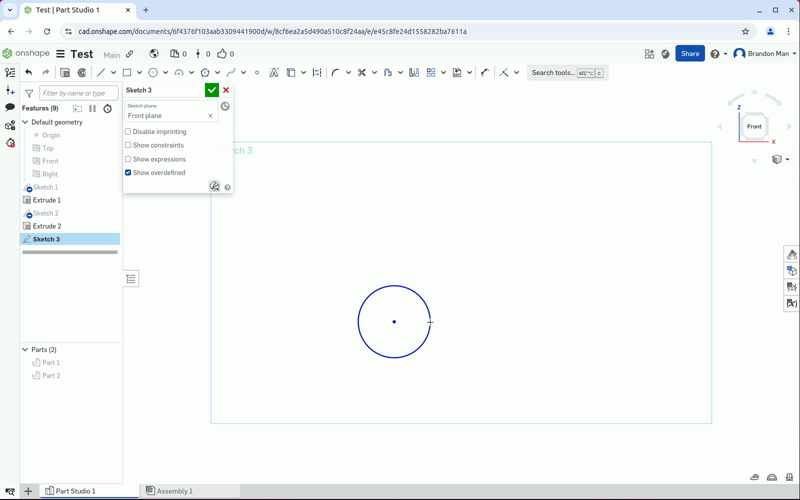
key_down(shift)
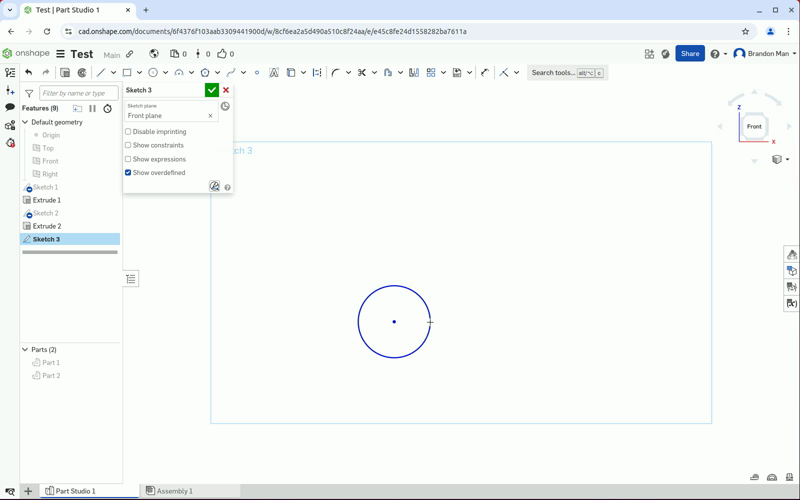
mouse_move(394, 321)
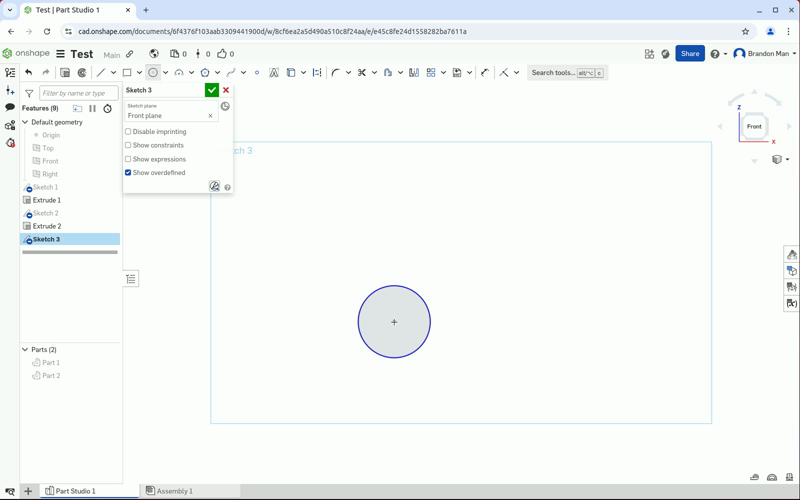
click(394, 321)
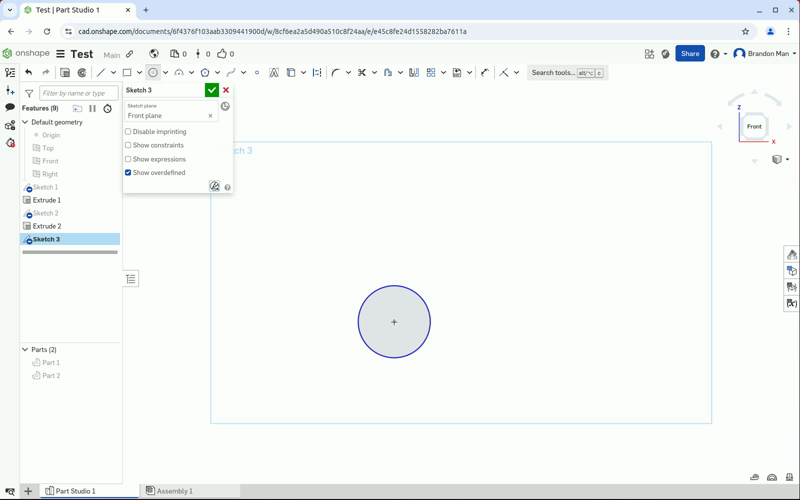
key_up(shift)
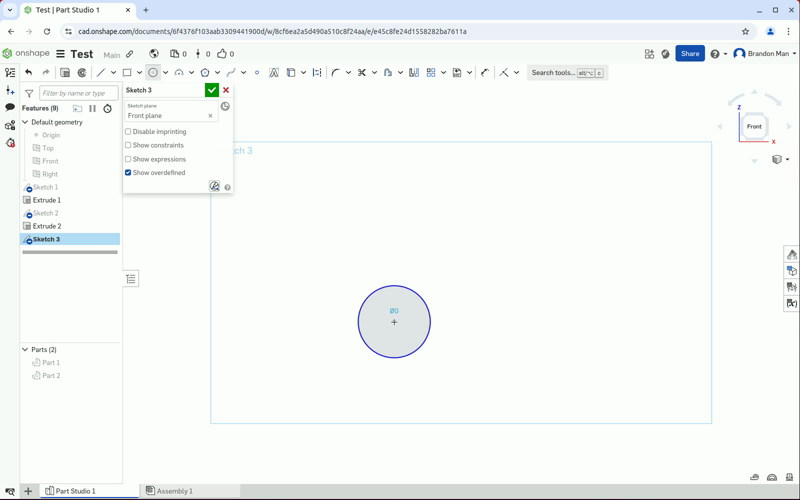
mouse_move(422, 321)
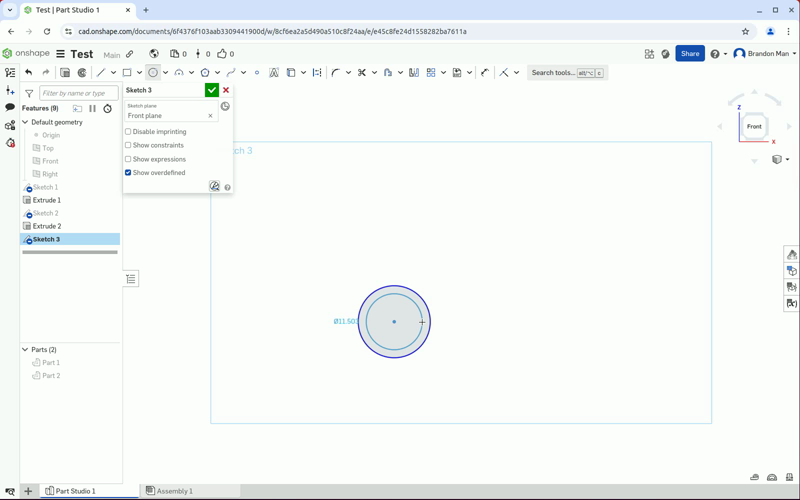
click(422, 321)
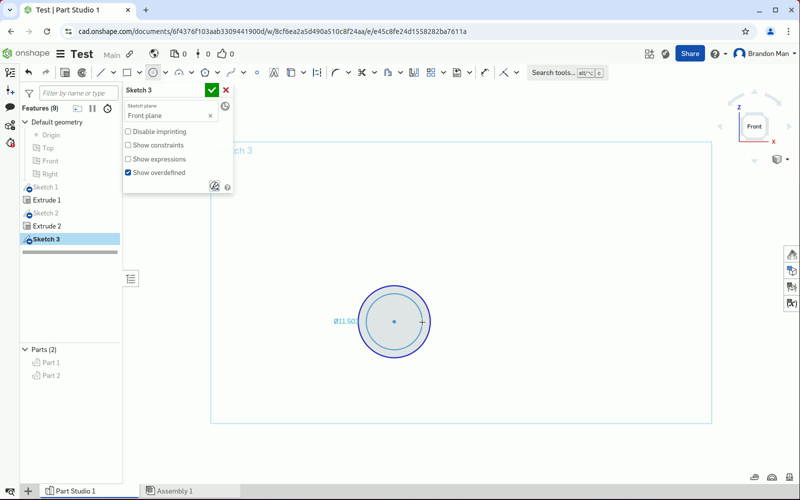
key(esc)
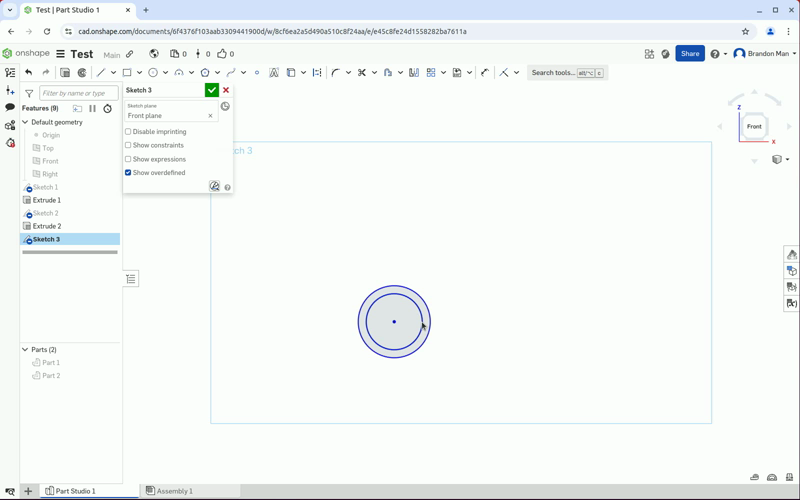
mouse_move(369, 342)
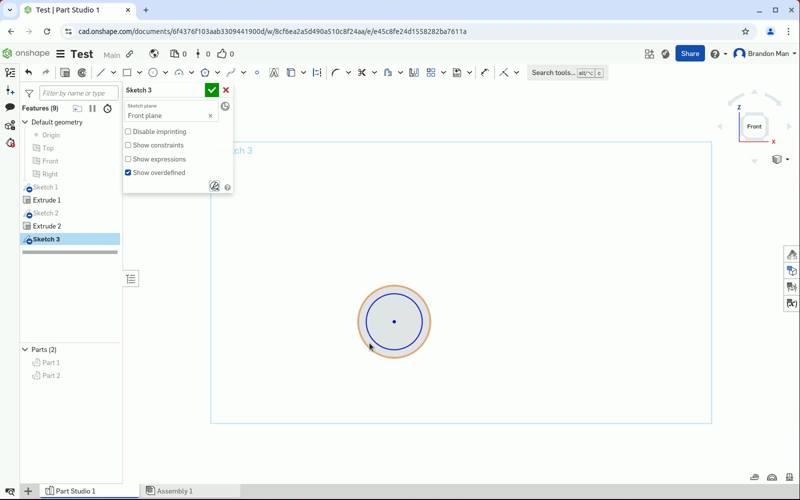
scroll(6)
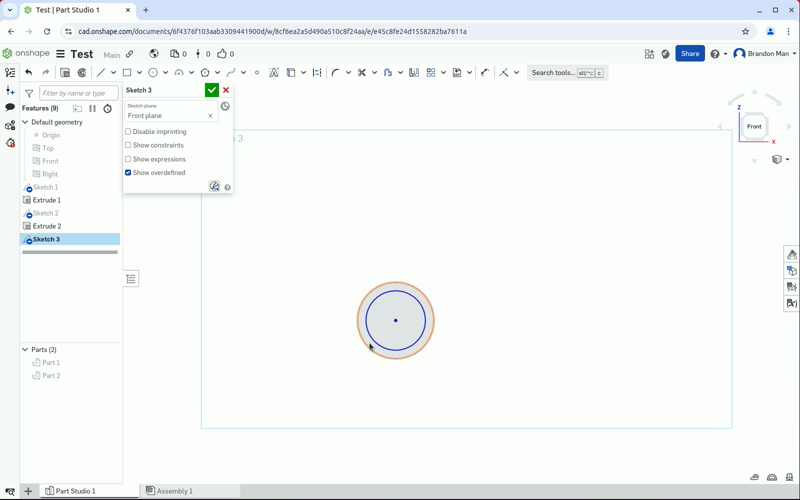
scroll(6)
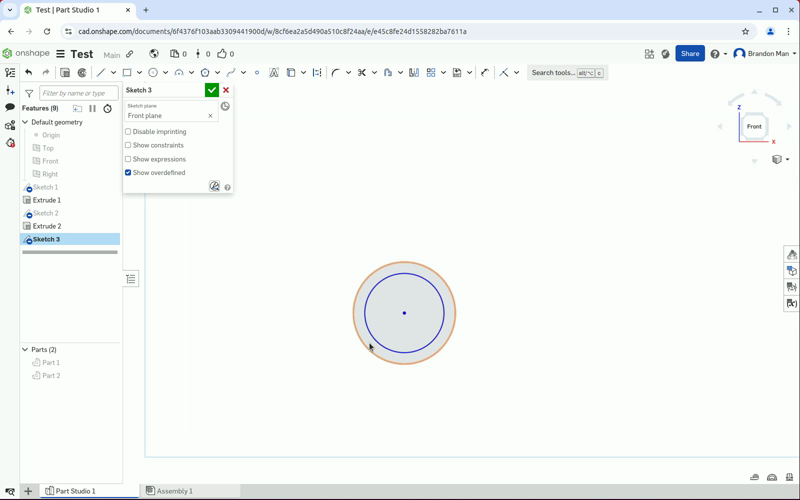
scroll(6)
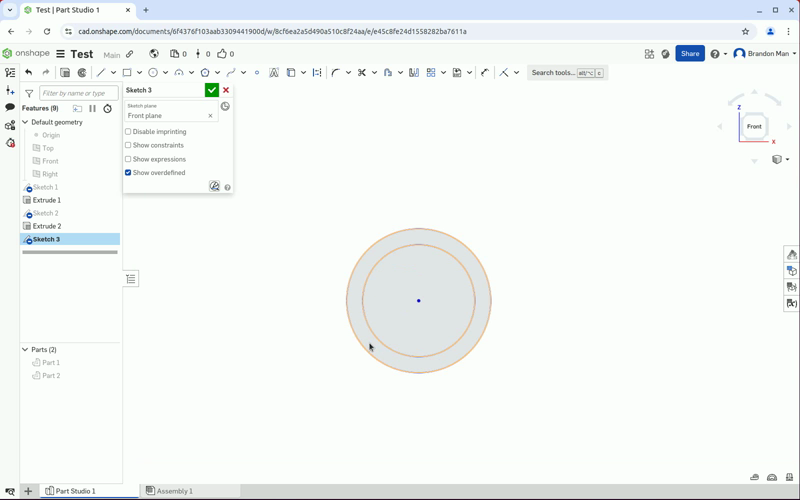
scroll(6)
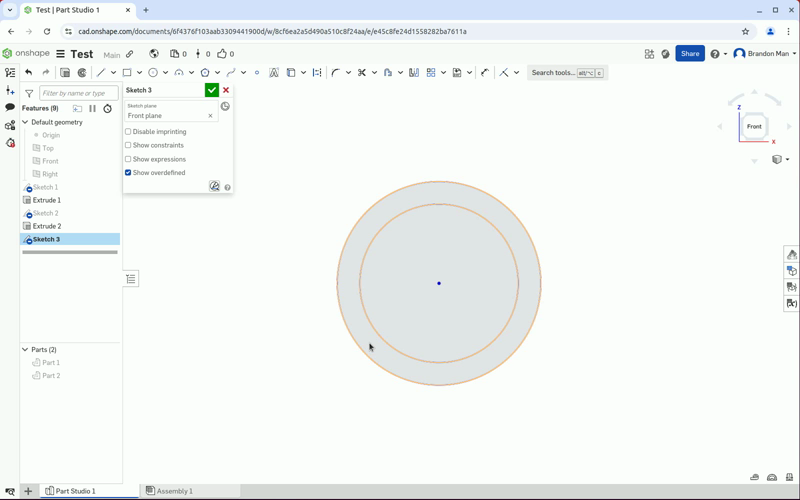
scroll(6)
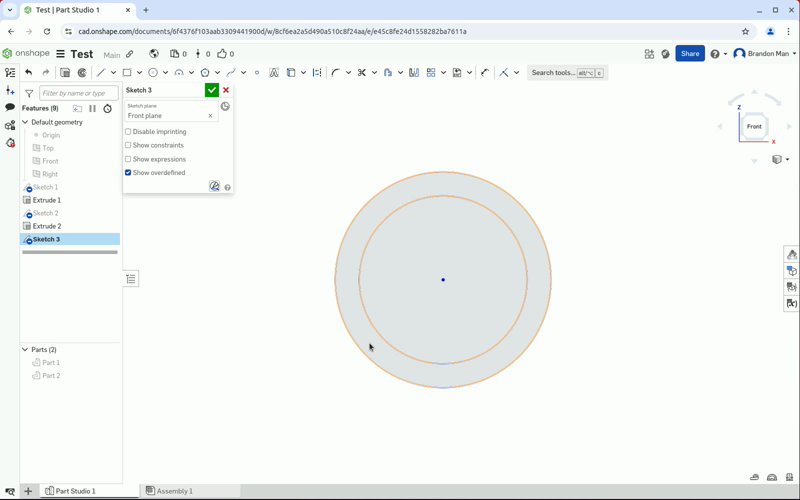
scroll(6)
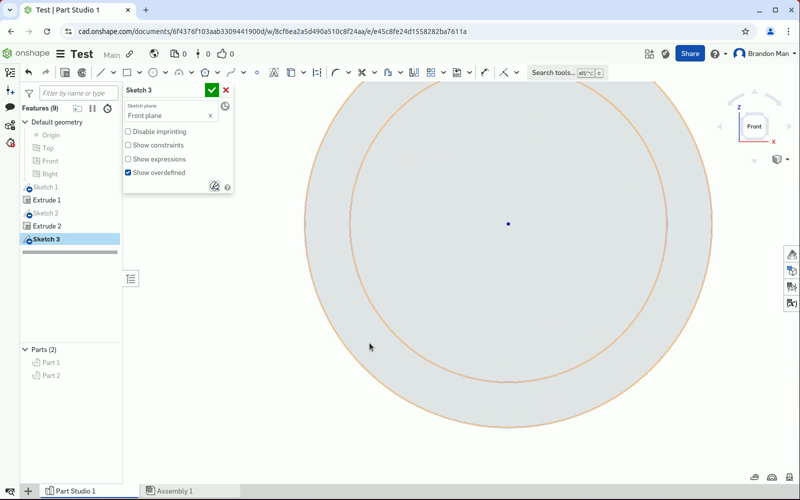
scroll(6)
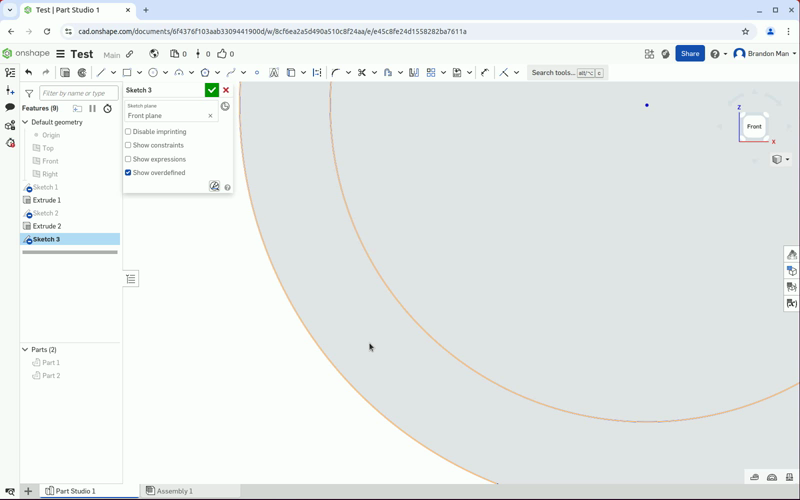
click(369, 342)
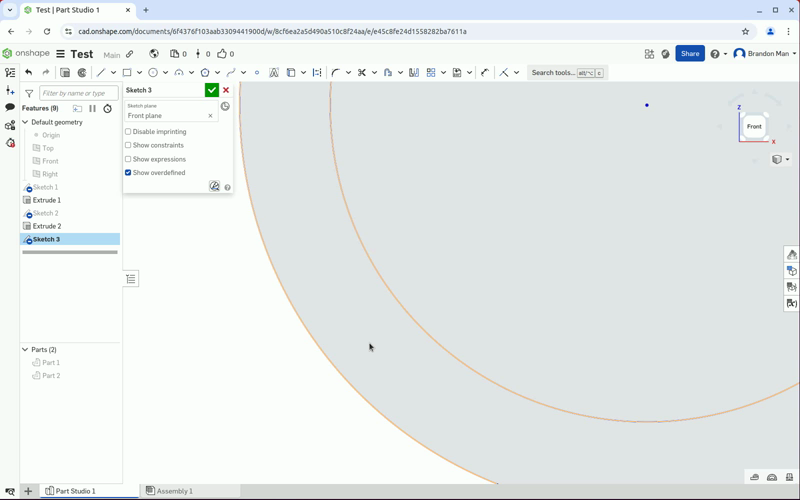
scroll(-6)
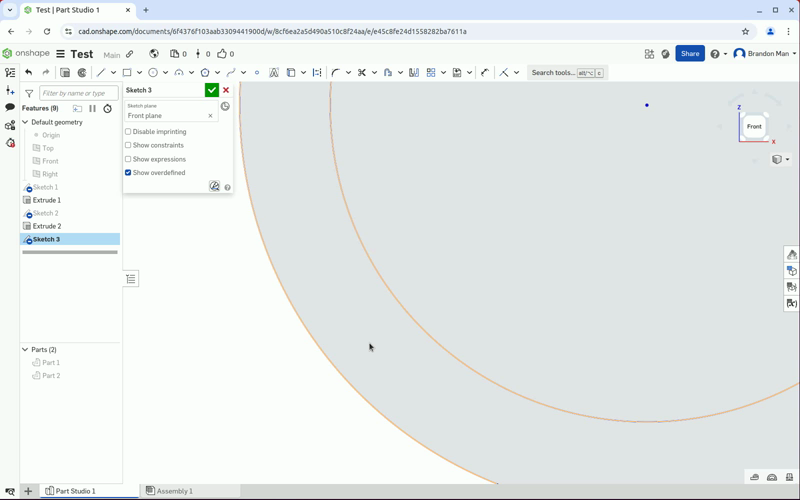
scroll(-6)
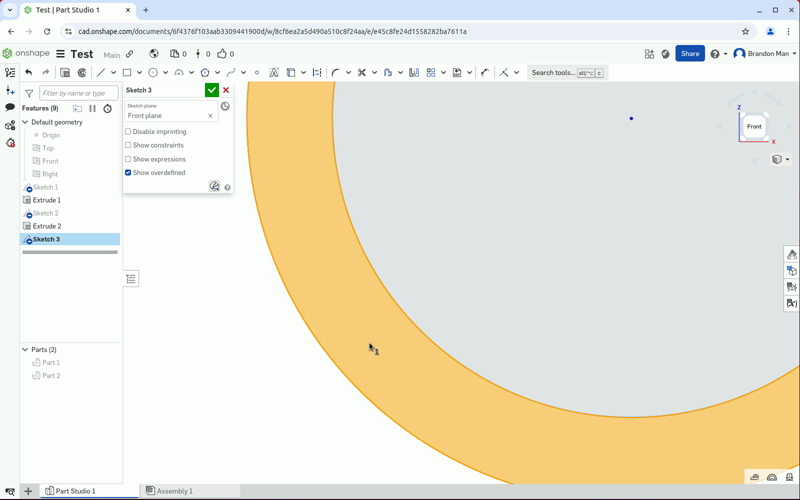
scroll(-6)
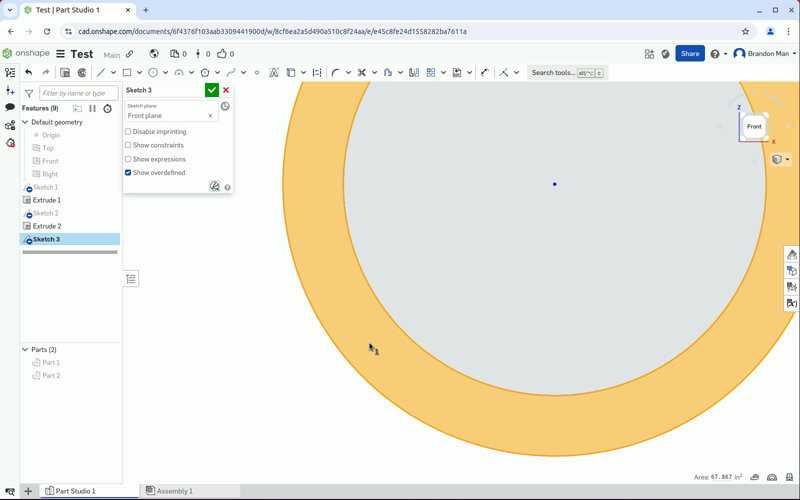
scroll(-6)
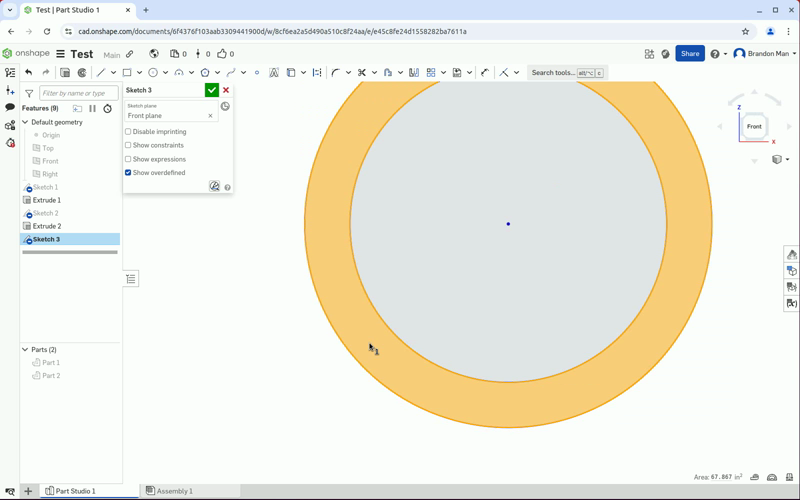
scroll(-6)
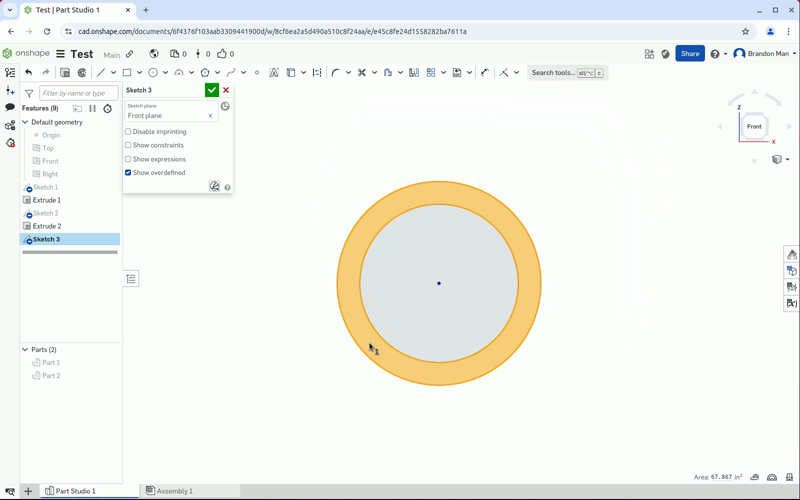
scroll(-6)
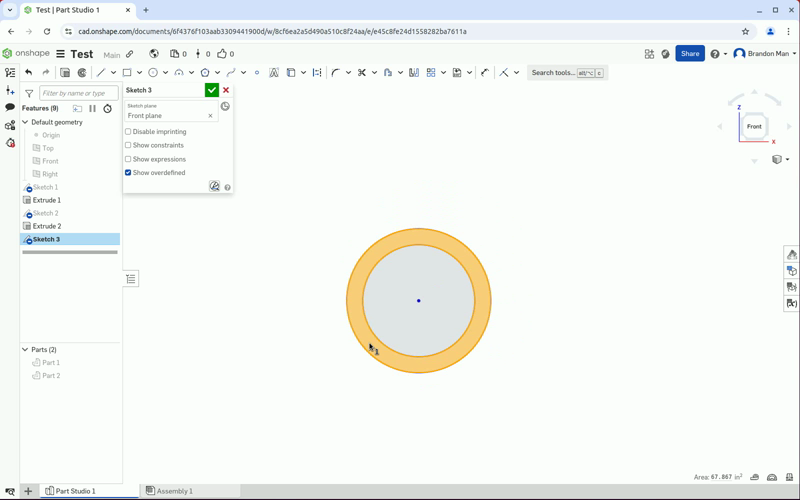
scroll(-6)
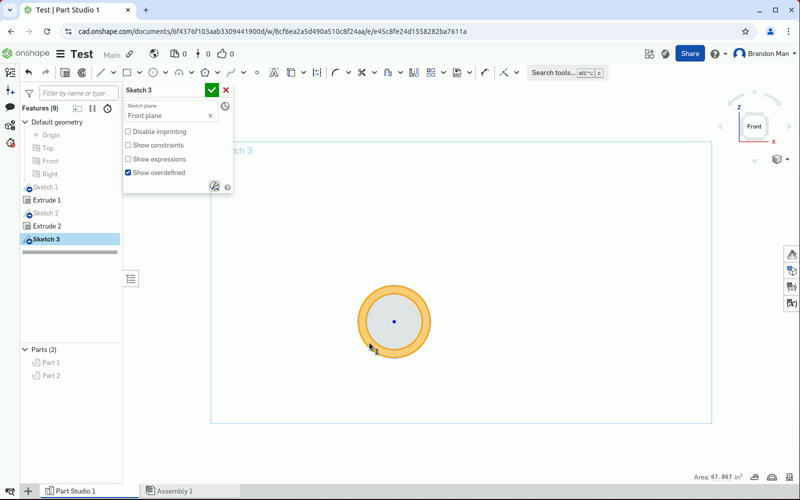
mouse_move(73, 352)
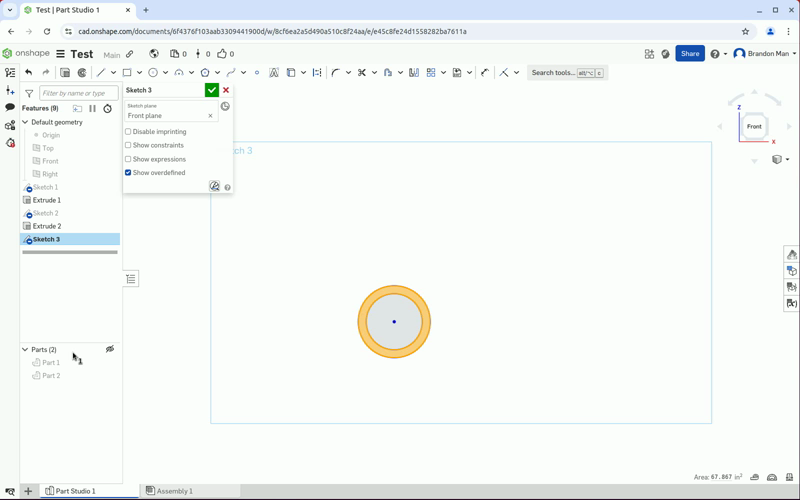
key(shift+y)
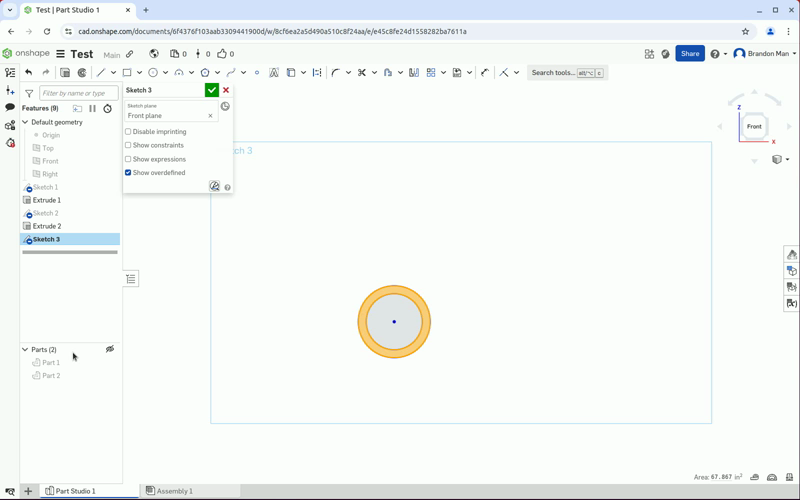
key(shift+e)
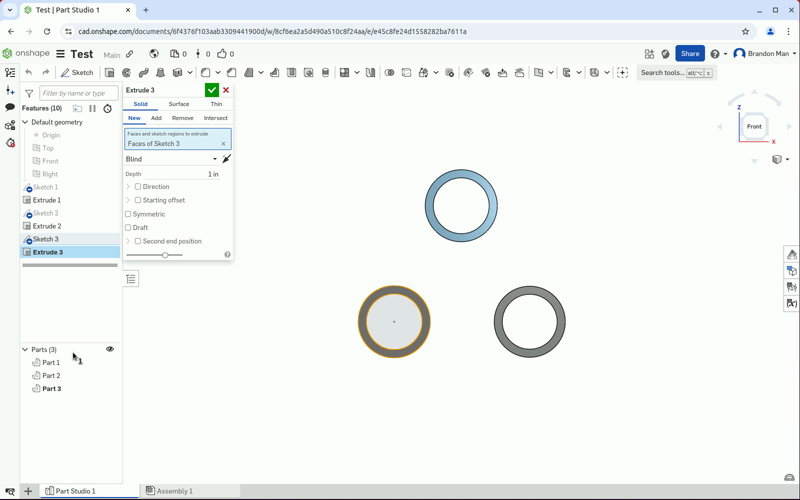
mouse_move(143, 106)
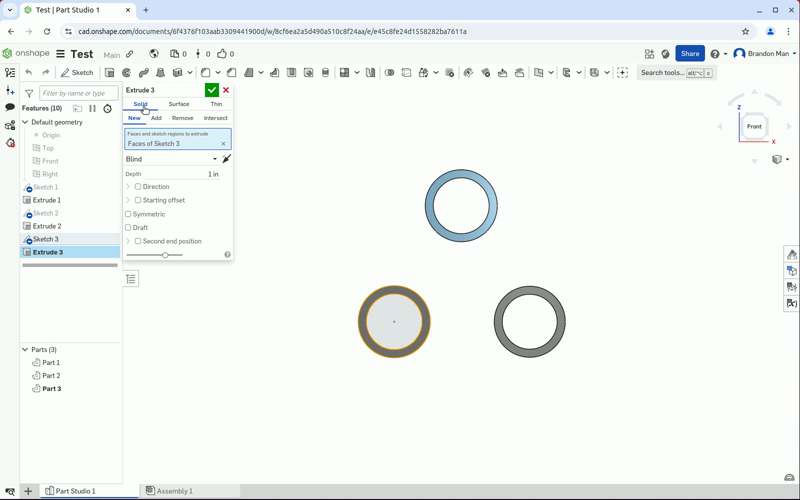
click(143, 106)
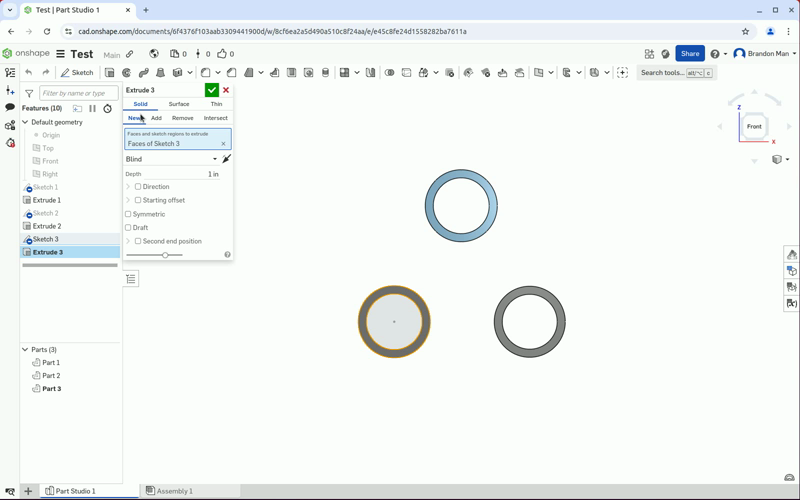
mouse_move(137, 120)
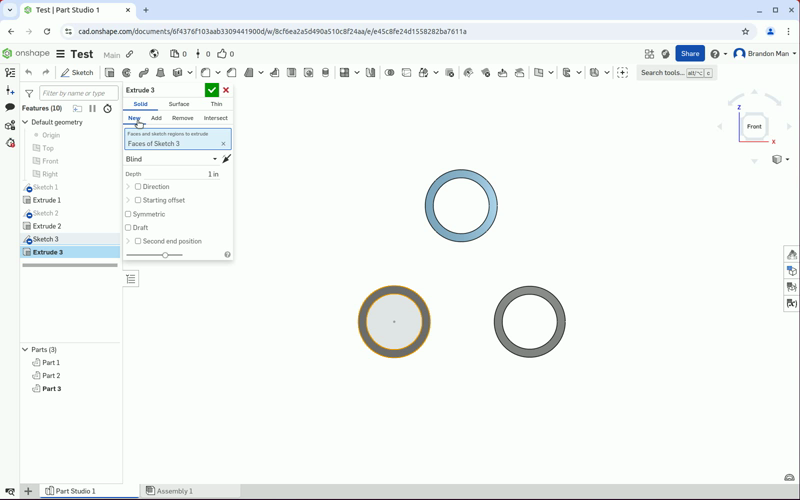
click(137, 120)
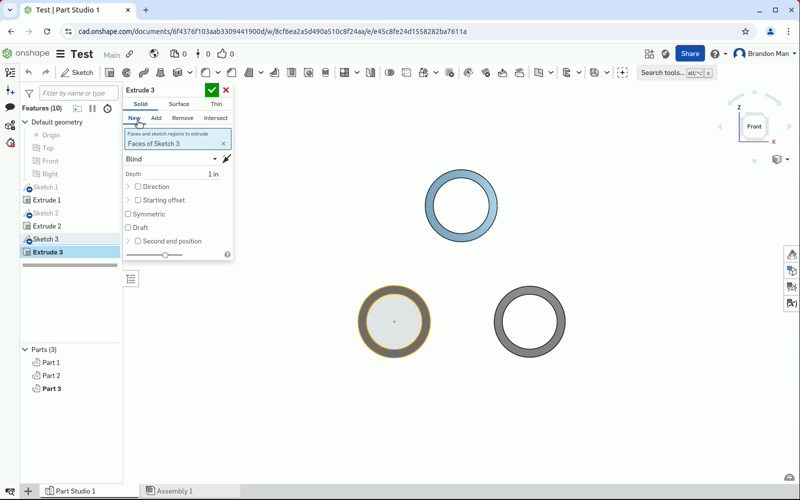
key(tab, 4)
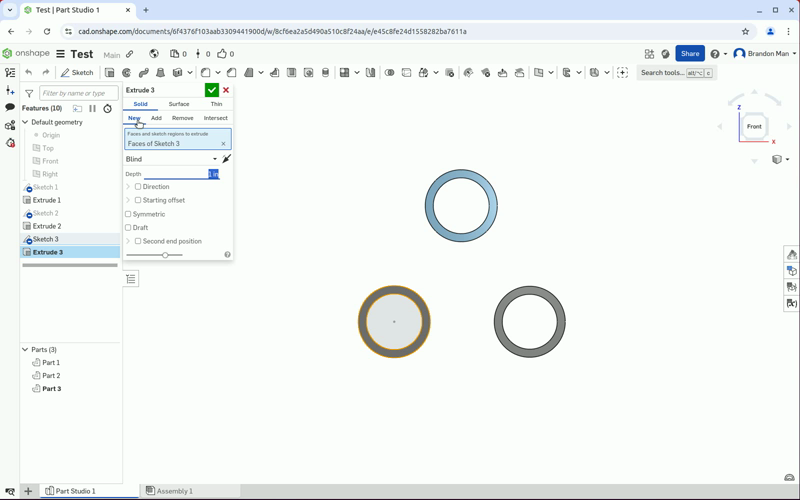
text(3.129)
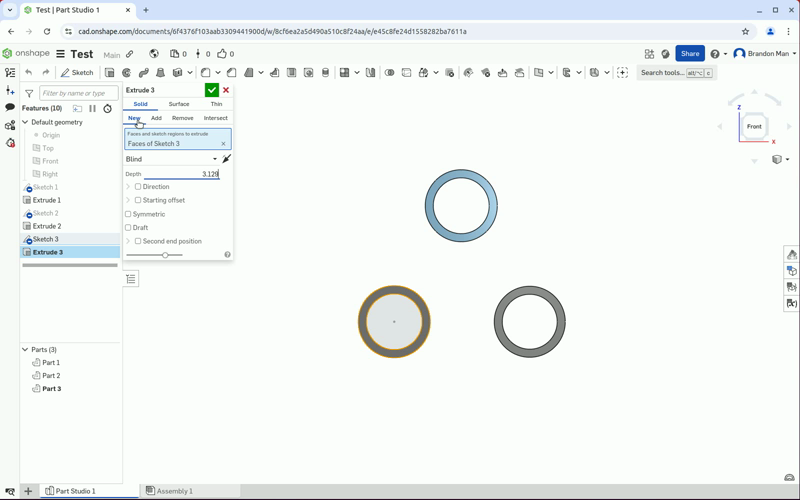
key(enter)
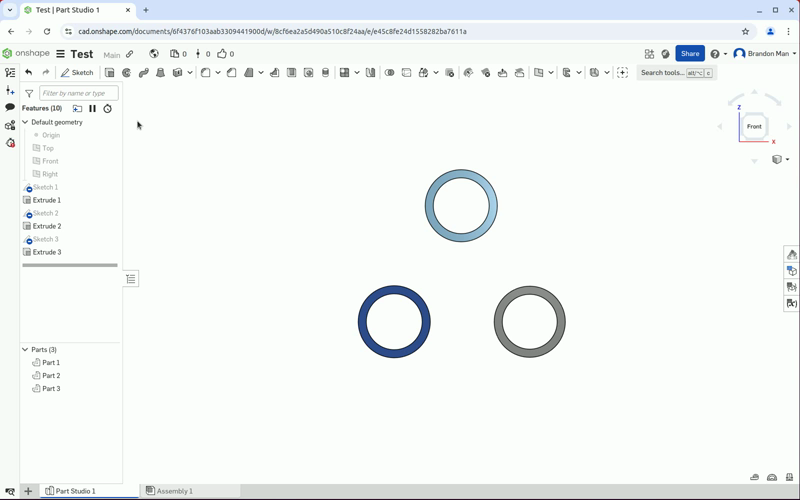
key(shift+h)
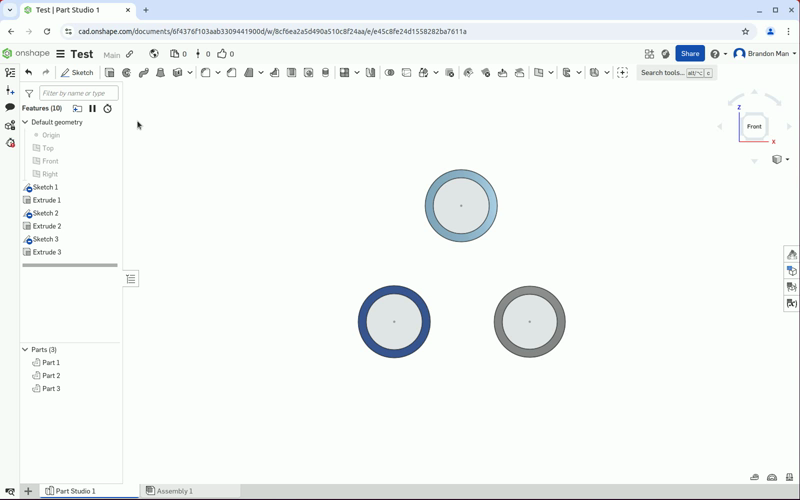
key(shift+h)
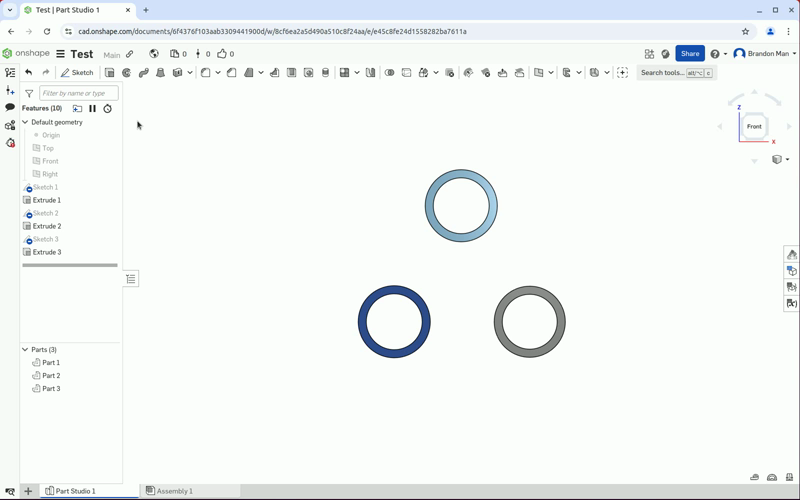
mouse_move(73, 189)
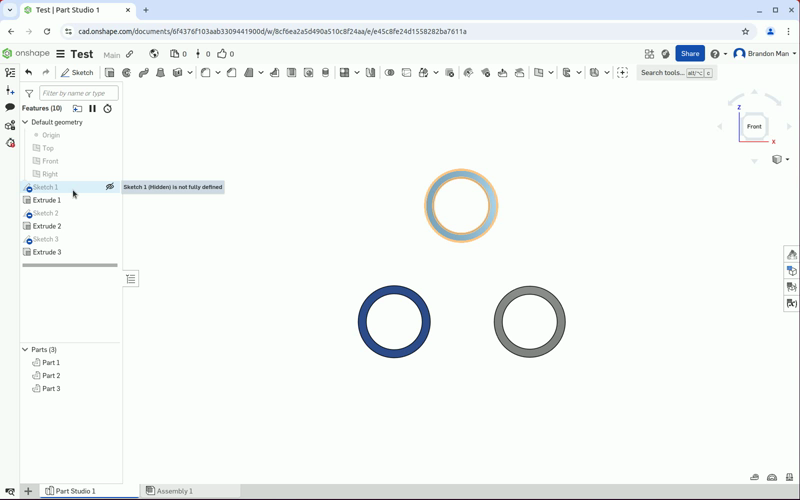
click(73, 189)
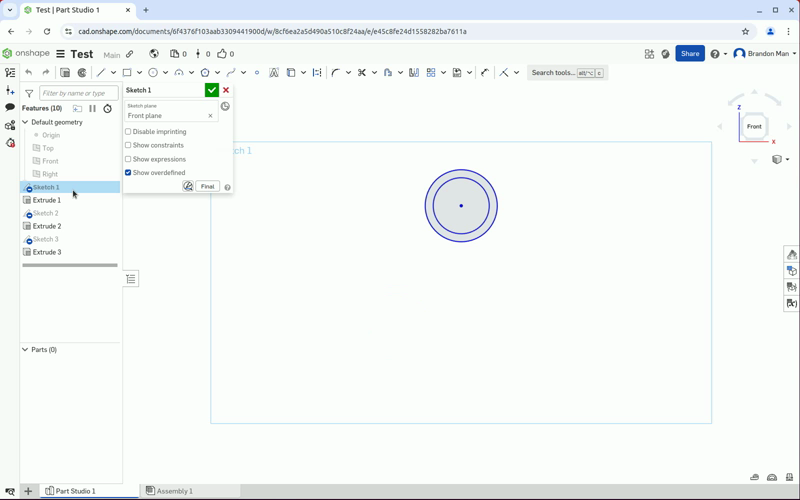
mouse_move(229, 92)
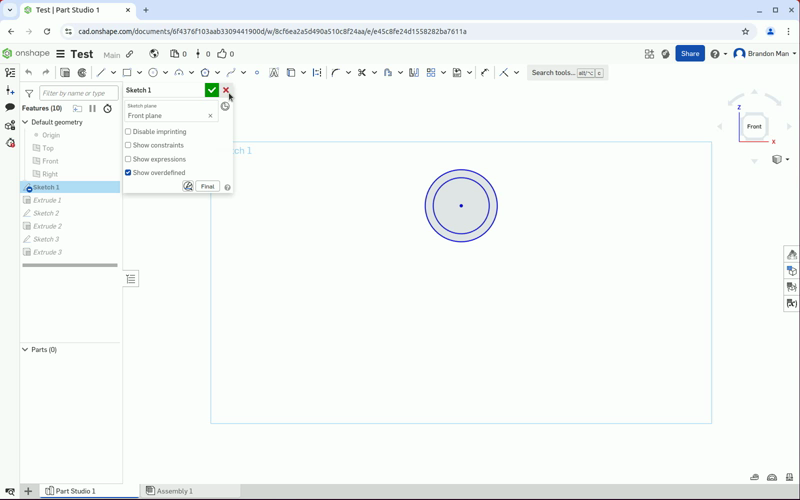
click(229, 92)
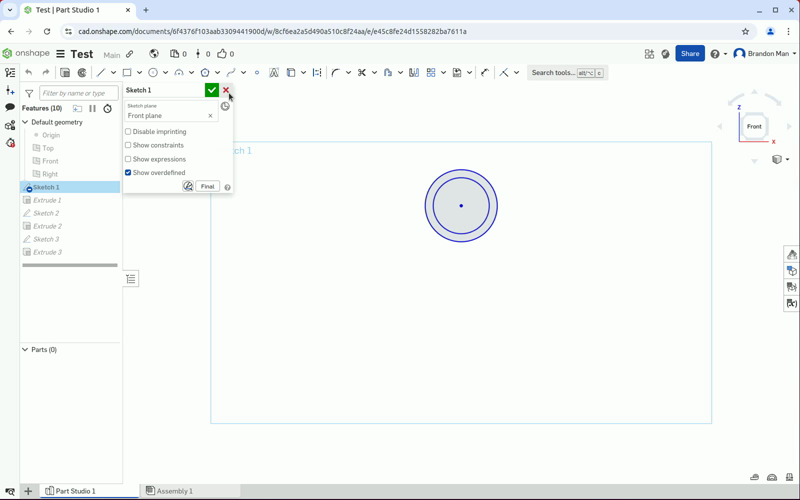
key(shift+s)
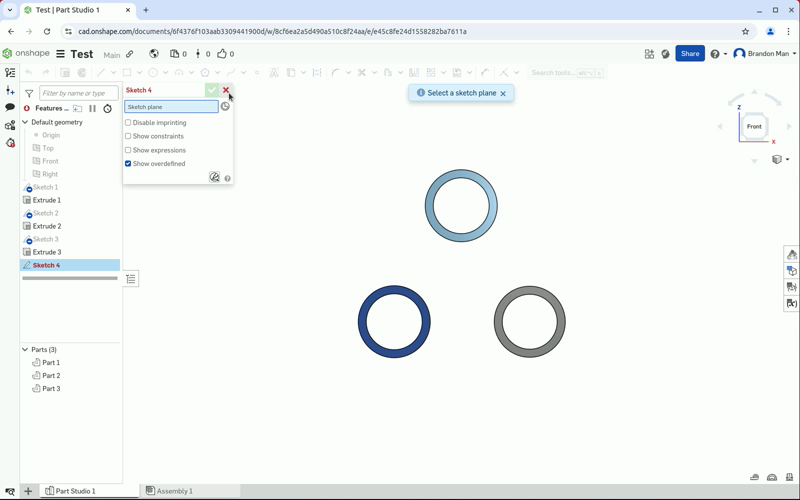
mouse_move(73, 163)
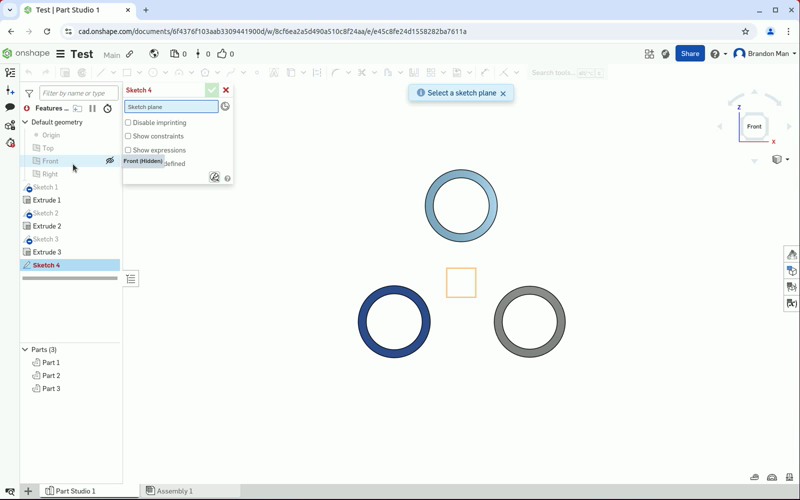
click(73, 163)
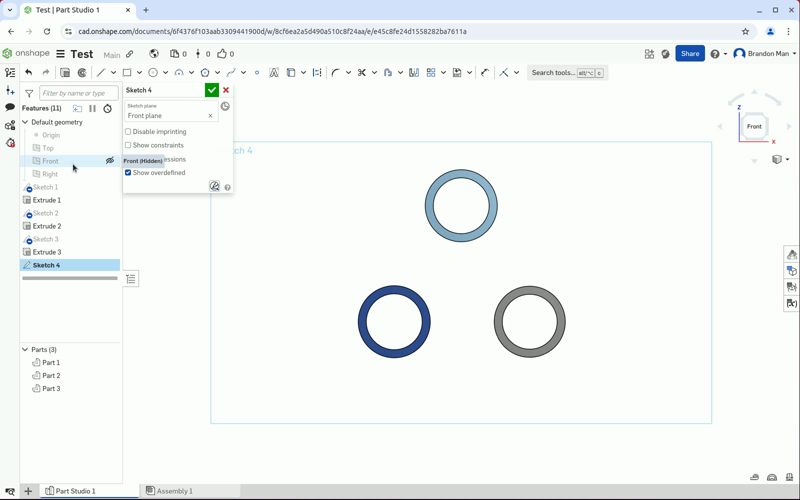
mouse_move(73, 352)
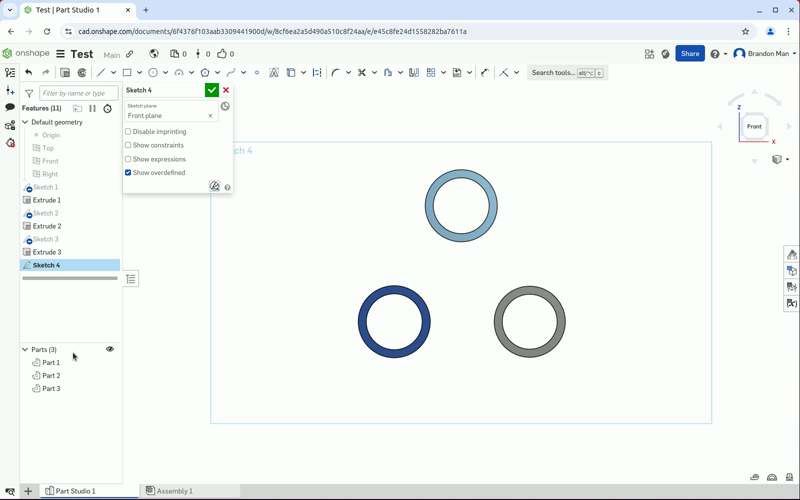
key(y)
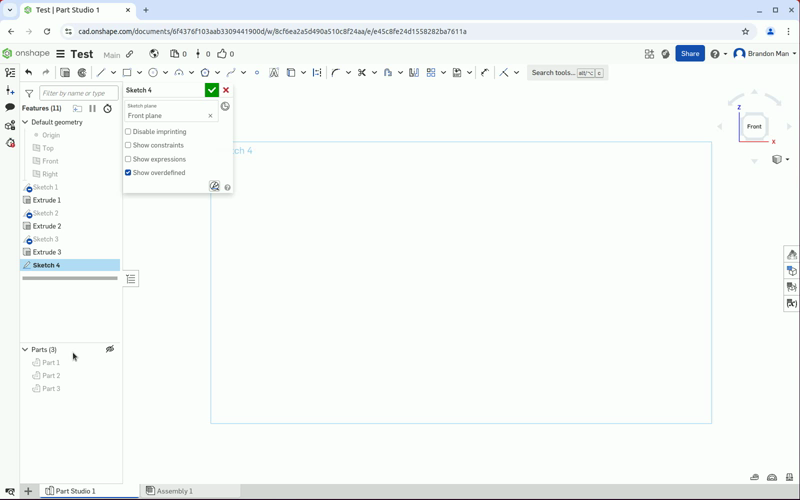
key(a)
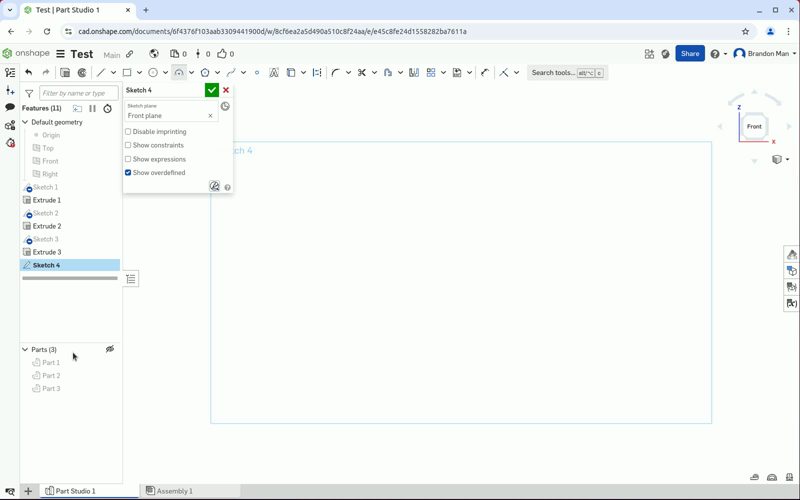
key_down(shift)
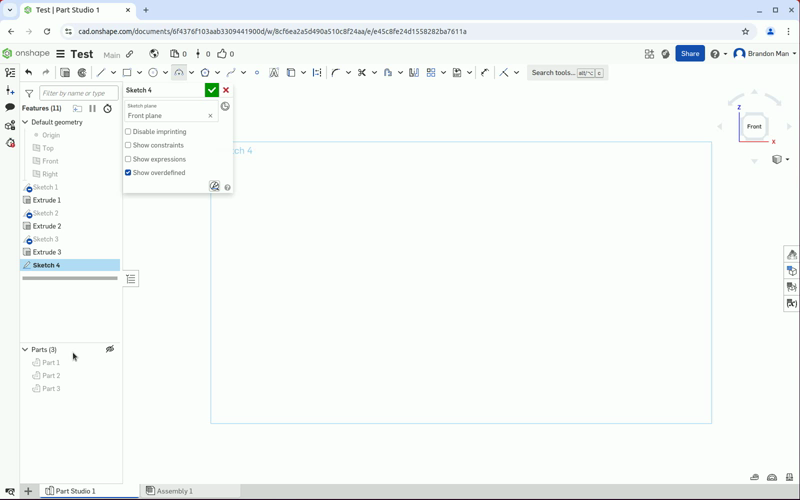
mouse_move(383, 287)
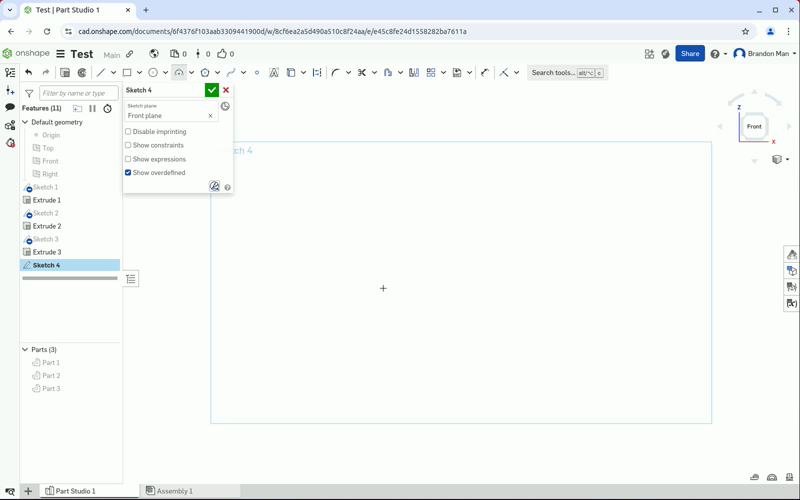
click(383, 287)
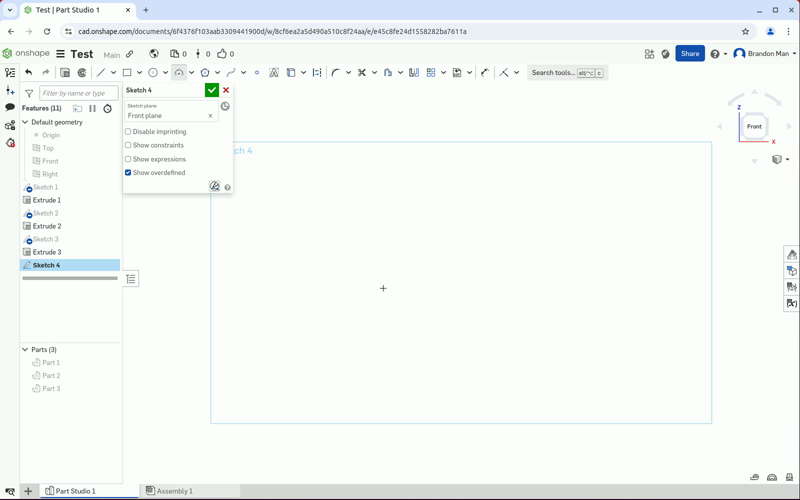
key_up(shift)
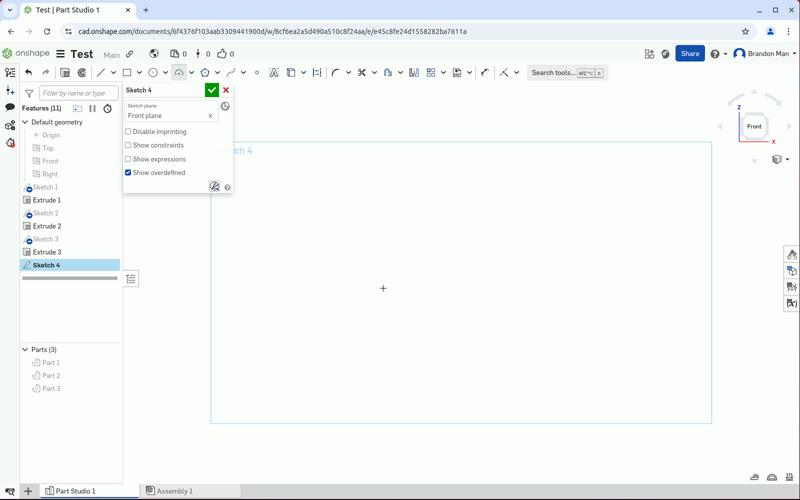
key_down(shift)
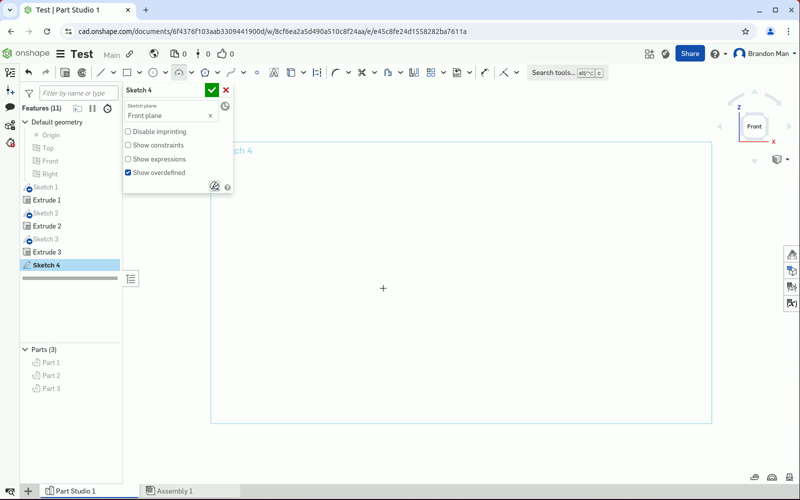
mouse_move(417, 345)
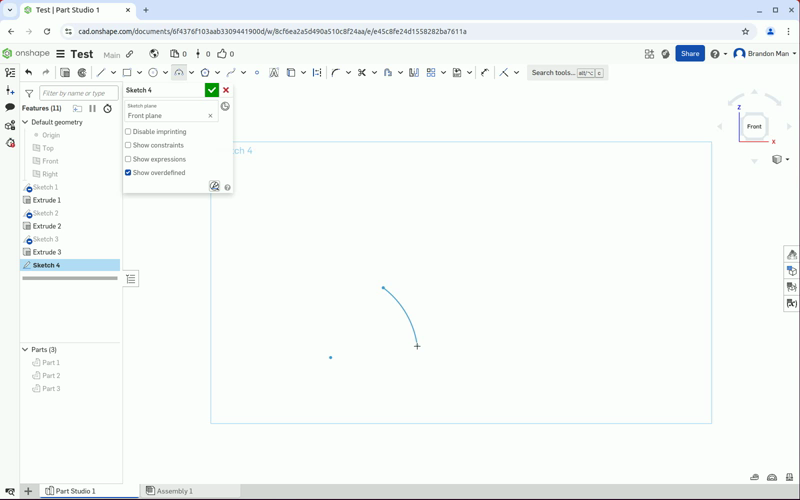
click(417, 345)
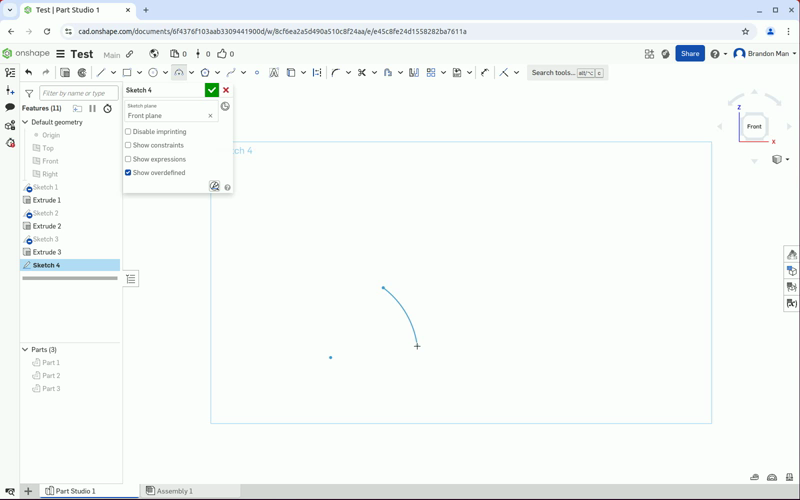
mouse_move(422, 303)
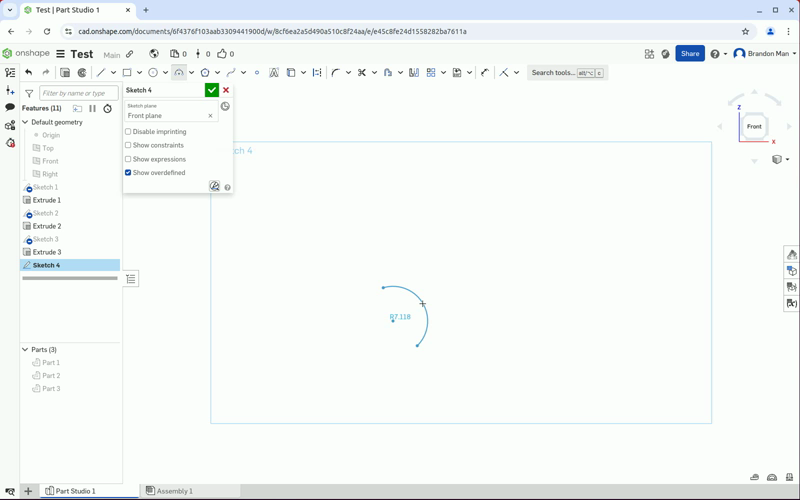
click(422, 303)
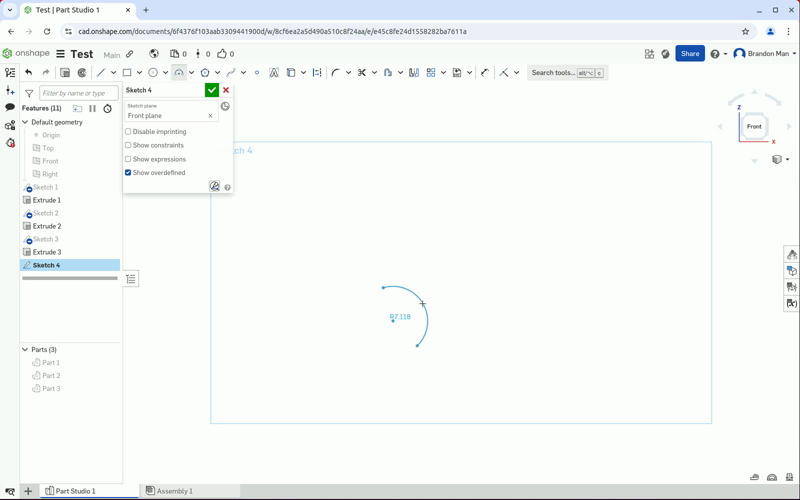
key_up(shift)
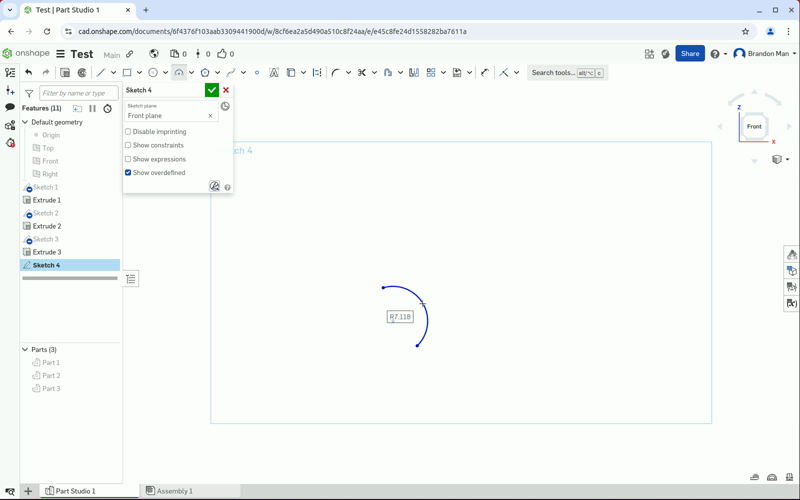
mouse_move(417, 345)
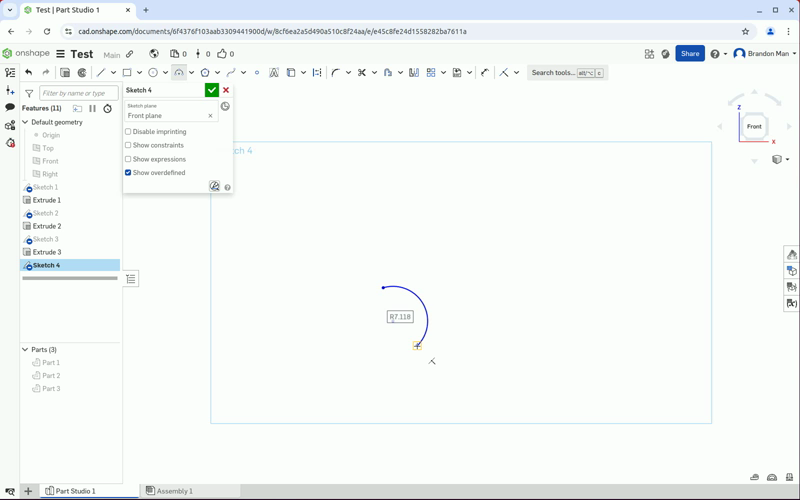
click(417, 345)
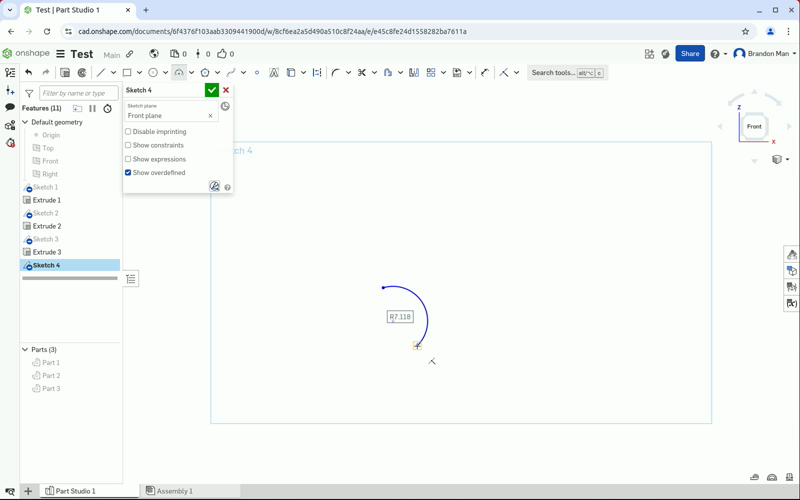
key_down(shift)
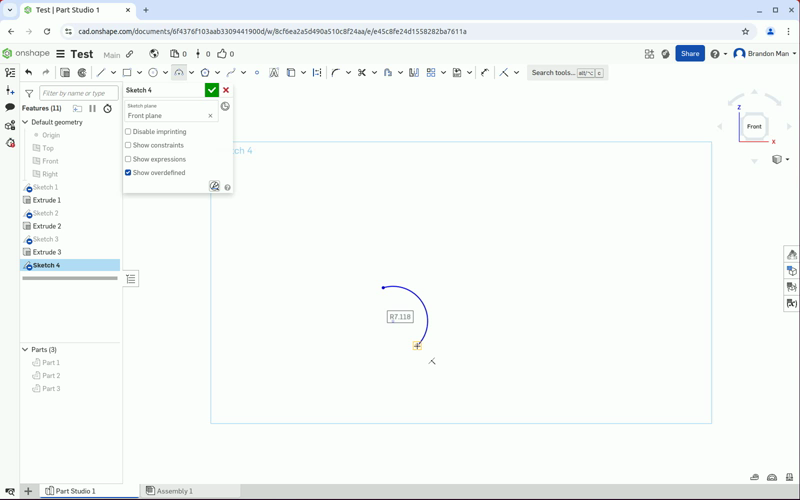
mouse_move(502, 345)
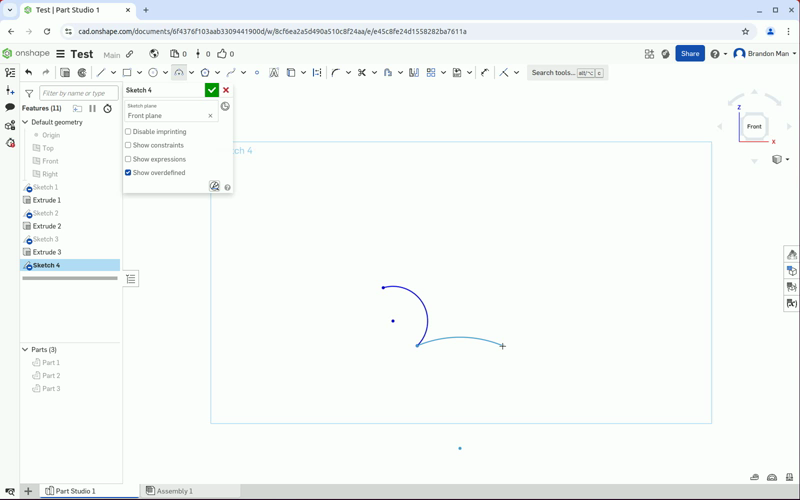
click(502, 345)
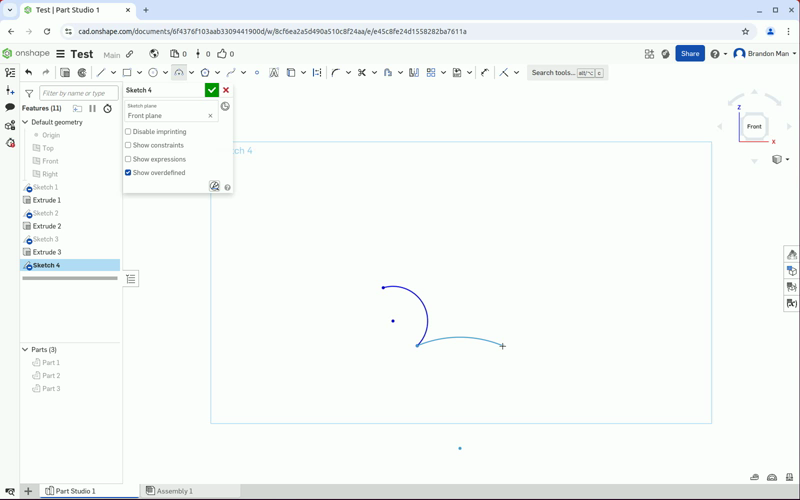
mouse_move(459, 328)
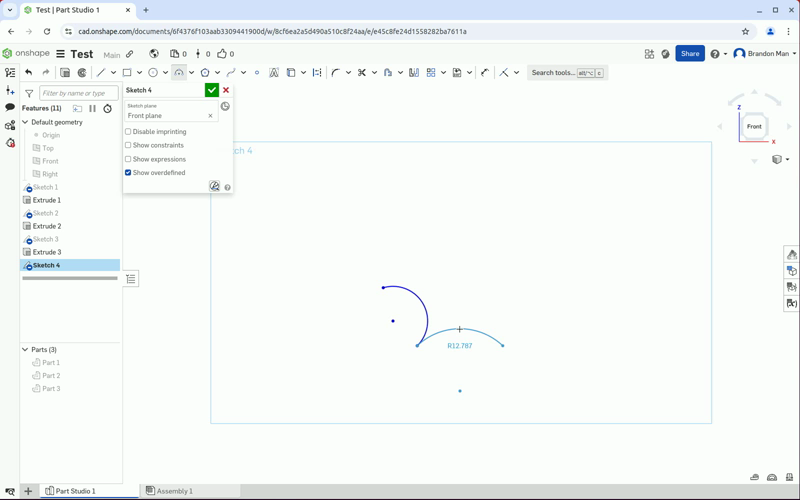
click(459, 328)
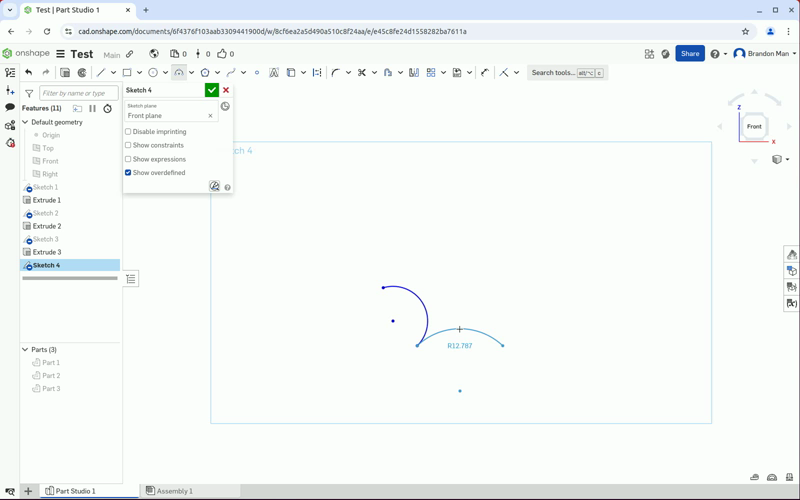
key_up(shift)
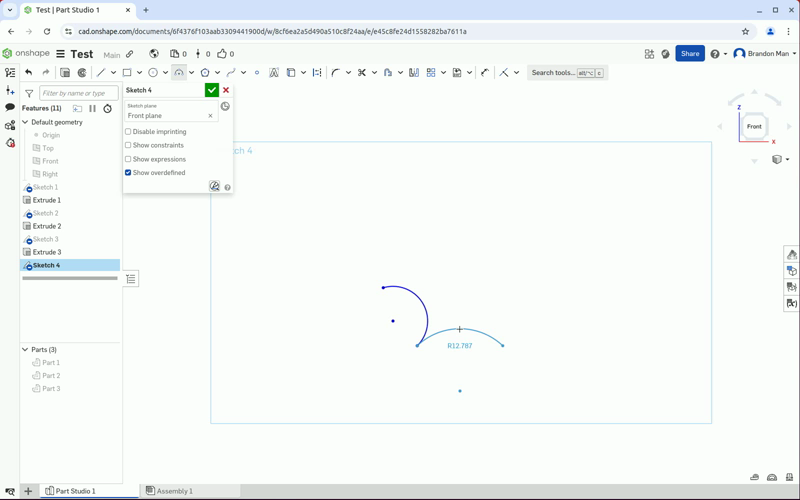
mouse_move(502, 345)
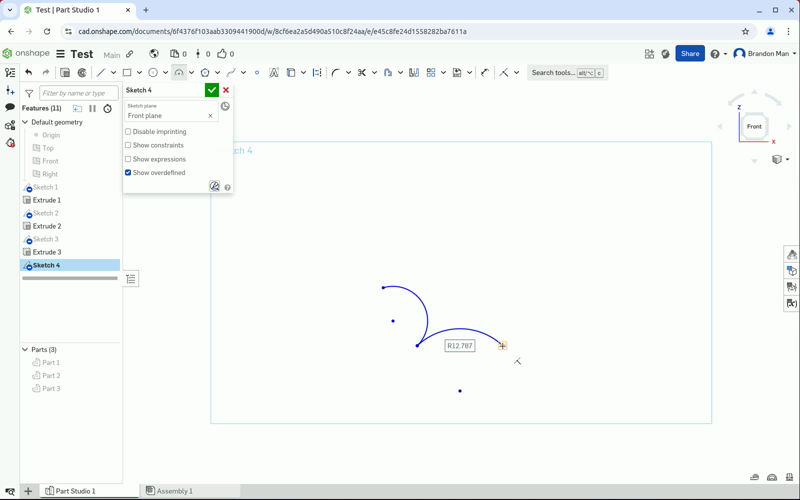
click(502, 345)
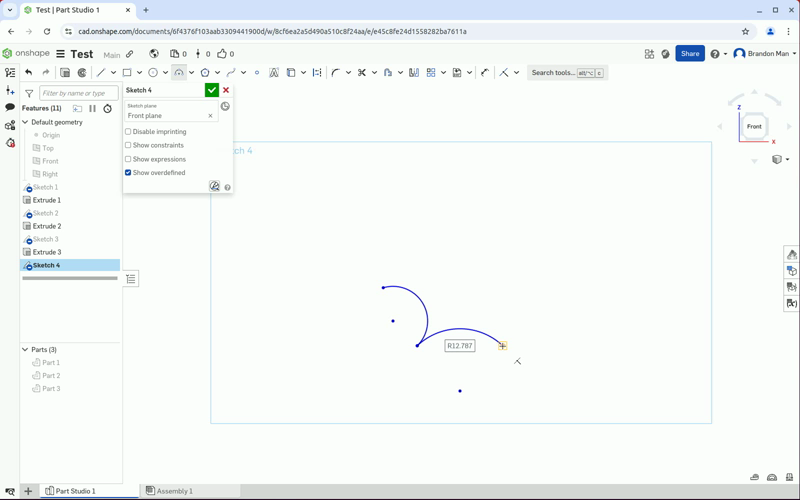
key_down(shift)
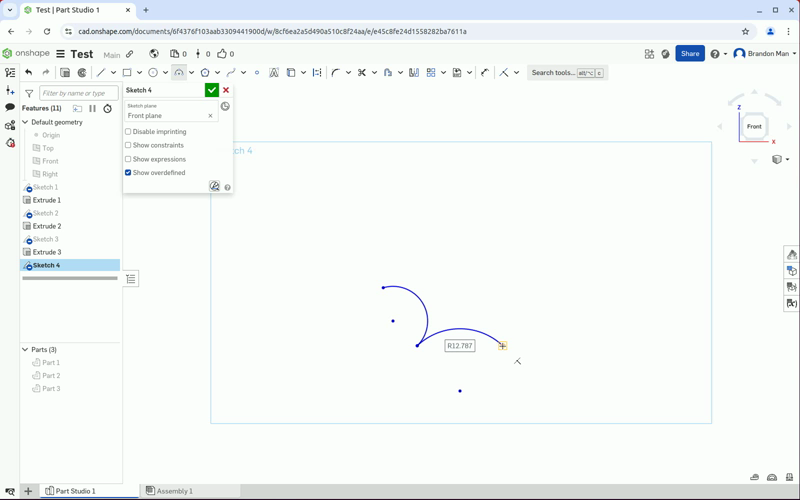
mouse_move(536, 287)
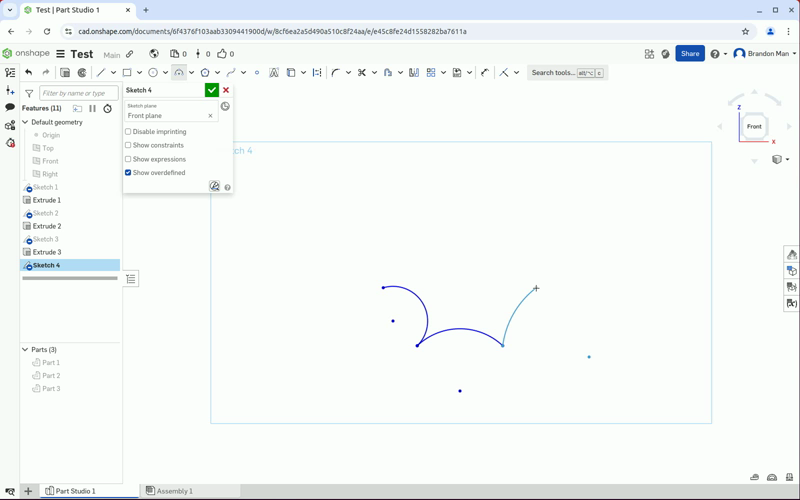
click(536, 287)
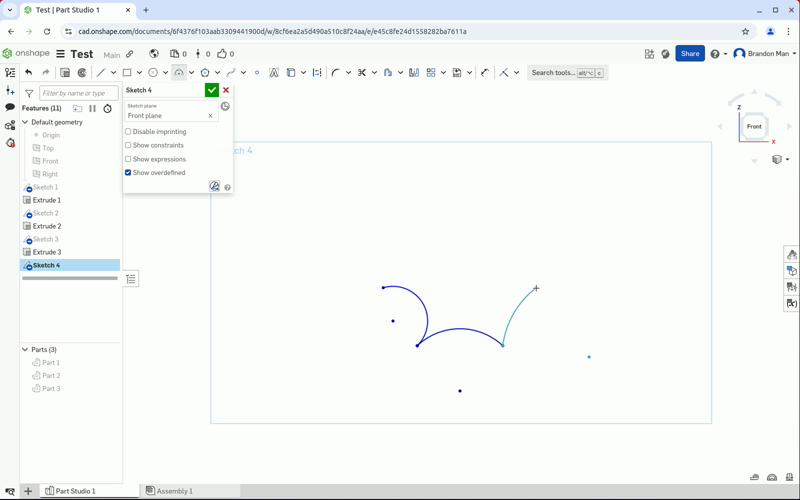
mouse_move(496, 303)
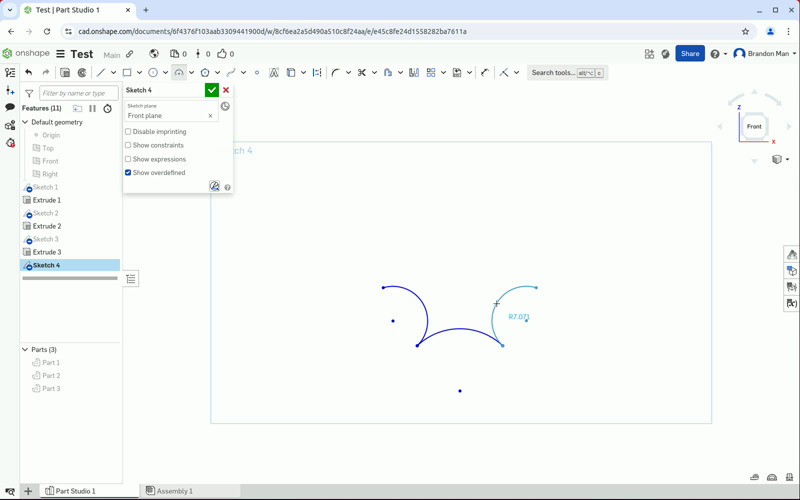
click(496, 303)
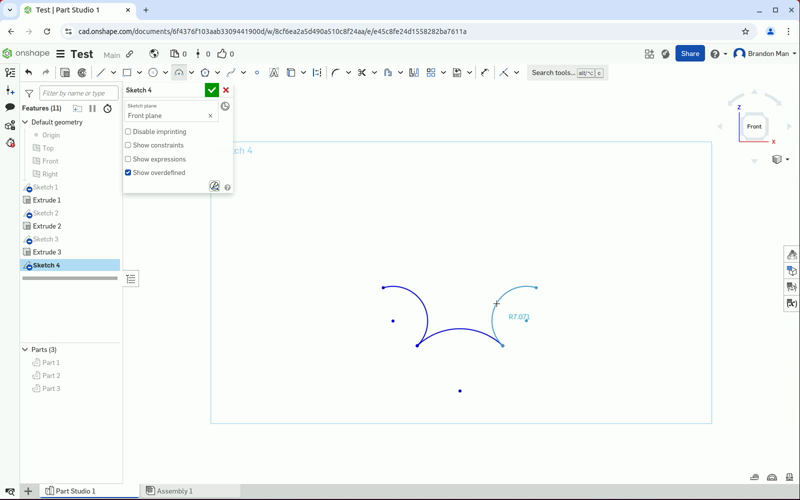
key_up(shift)
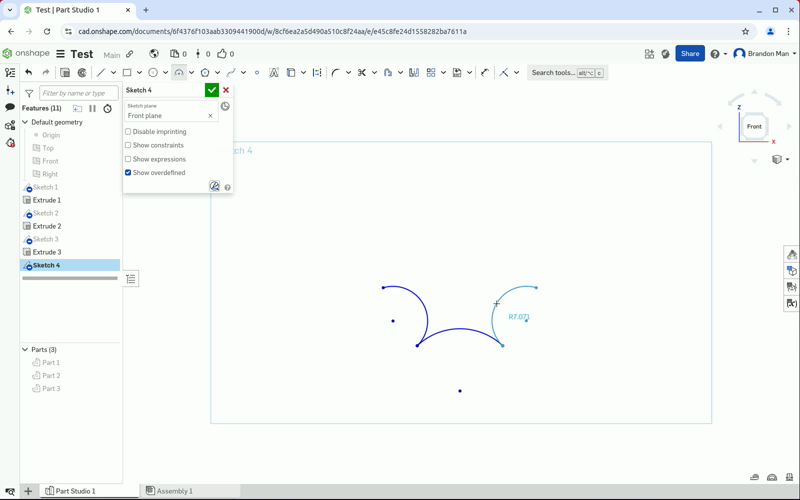
mouse_move(536, 287)
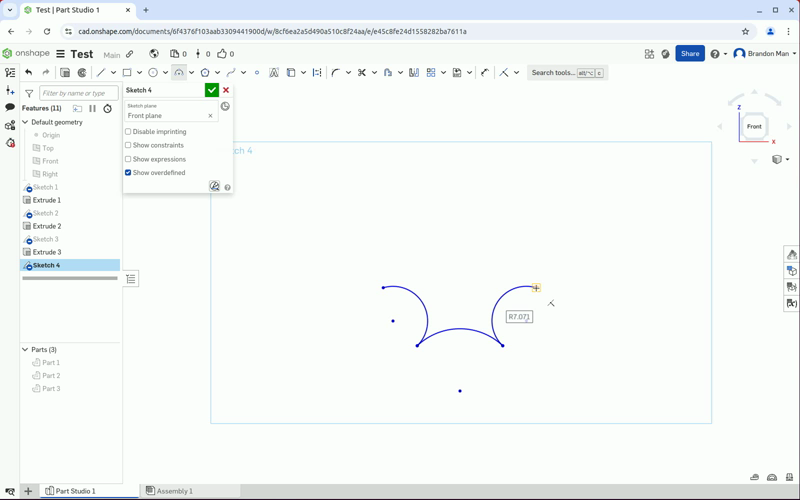
click(536, 287)
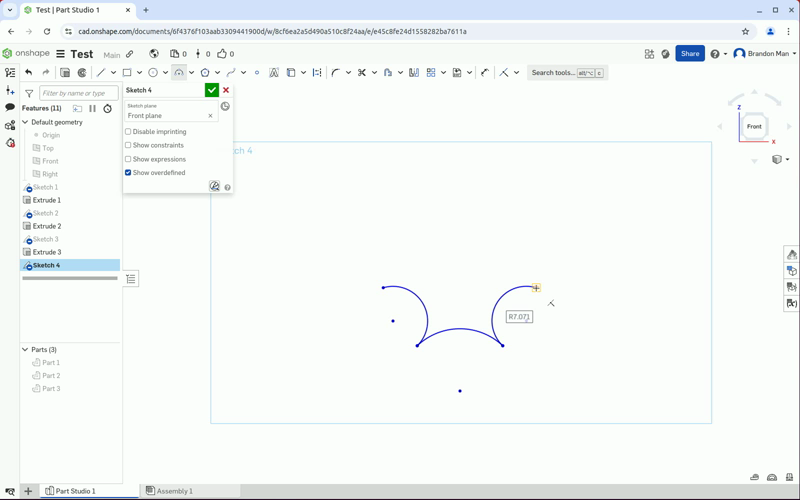
key_down(shift)
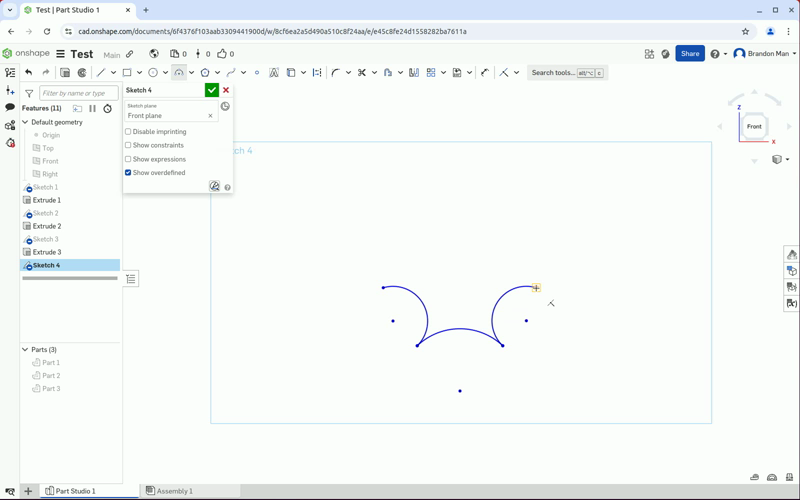
mouse_move(492, 213)
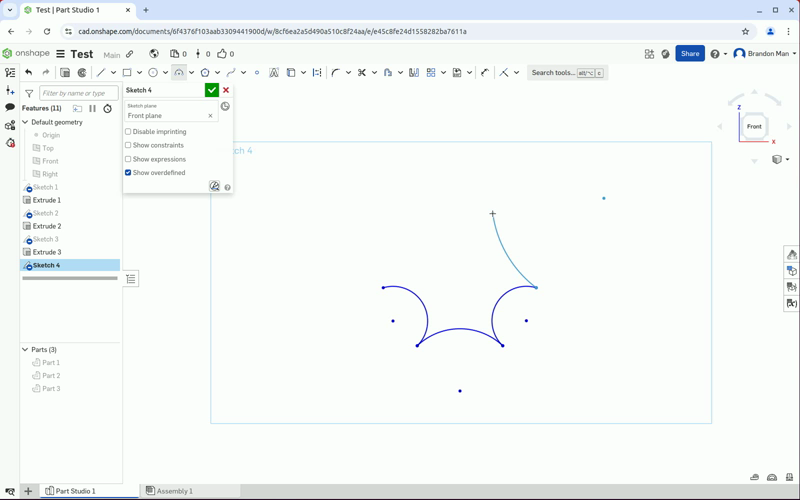
click(492, 213)
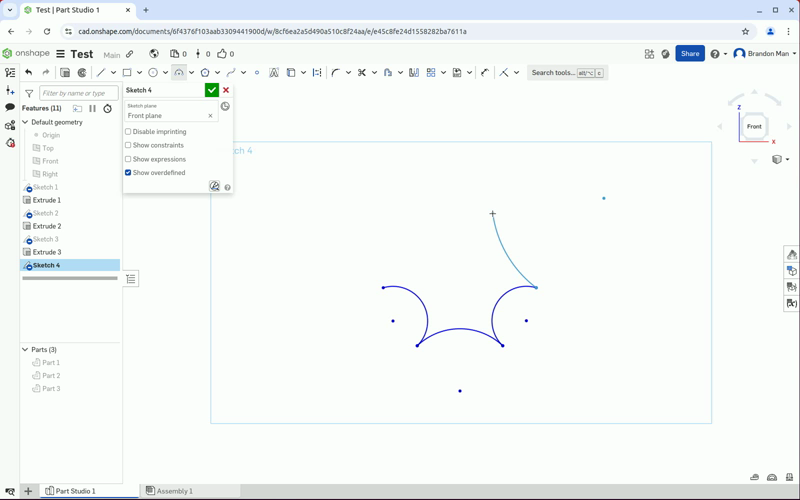
mouse_move(499, 259)
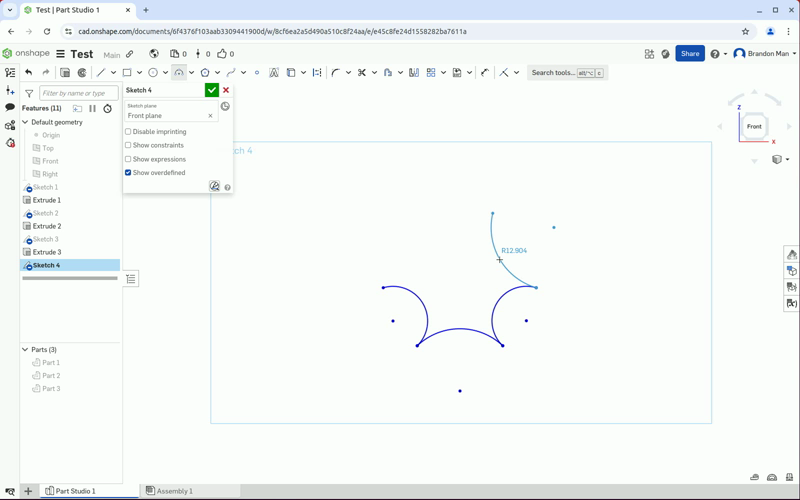
click(499, 259)
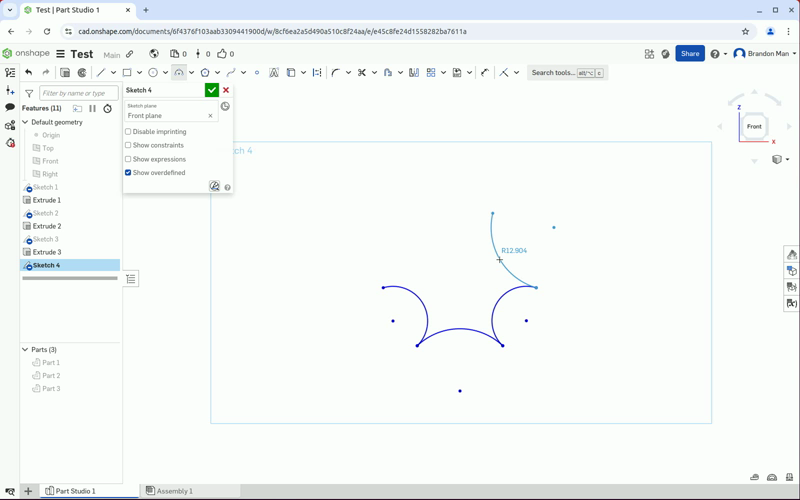
key_up(shift)
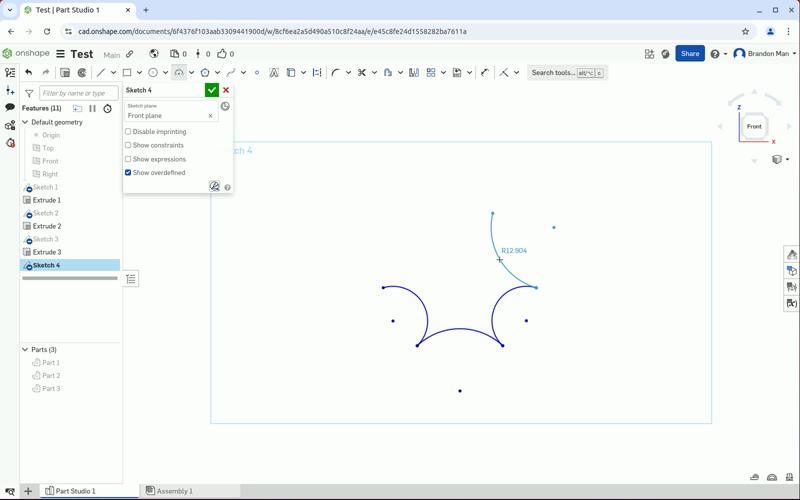
mouse_move(492, 213)
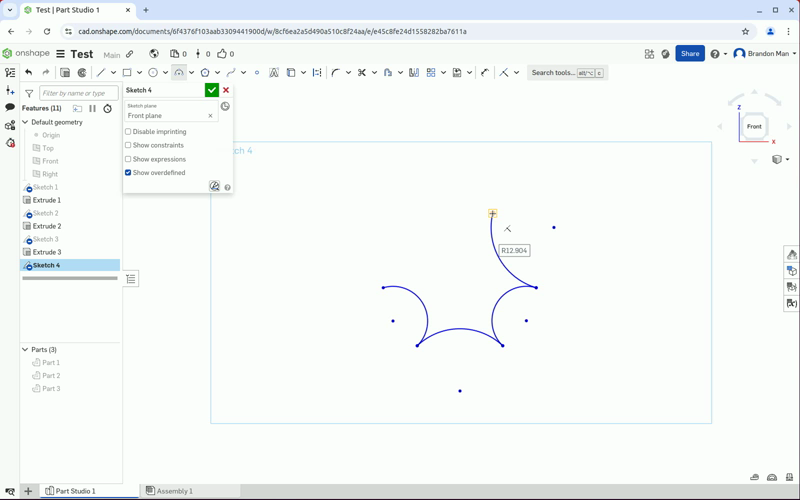
click(492, 213)
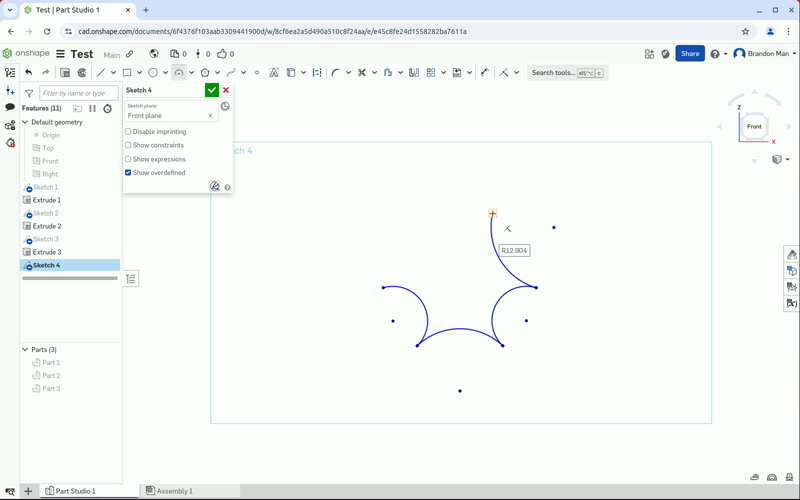
key_down(shift)
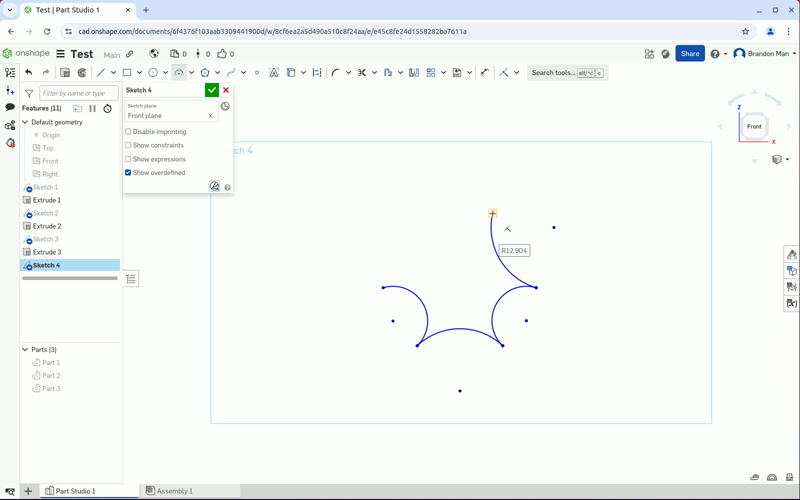
mouse_move(426, 213)
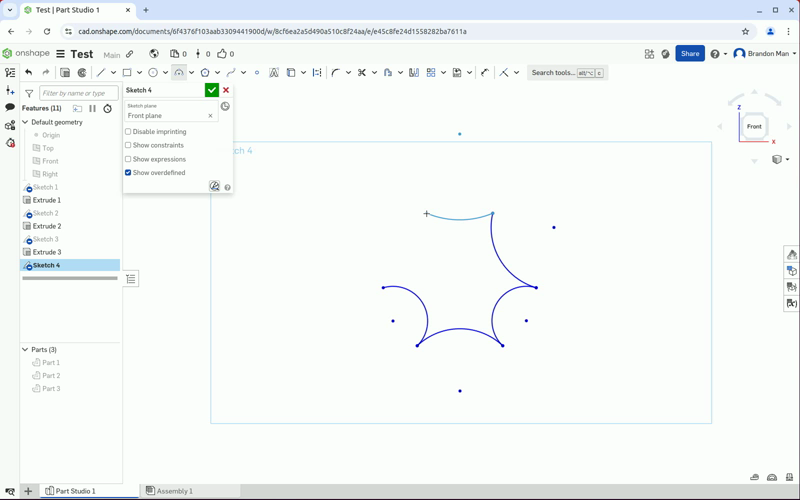
click(426, 213)
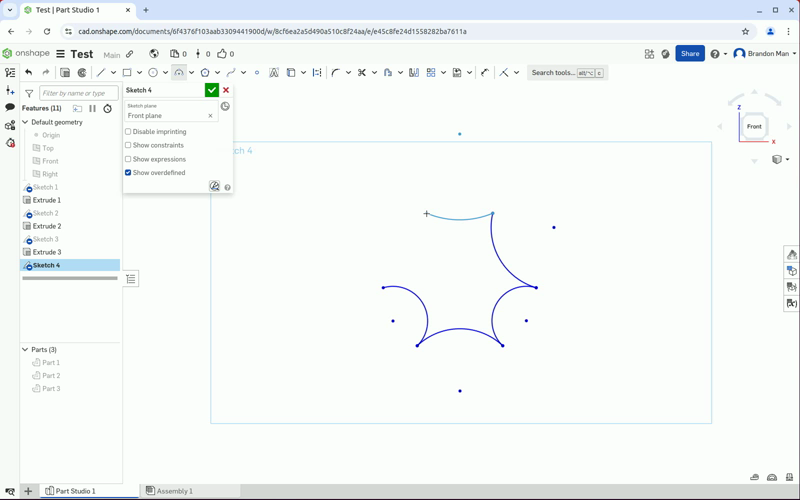
mouse_move(459, 239)
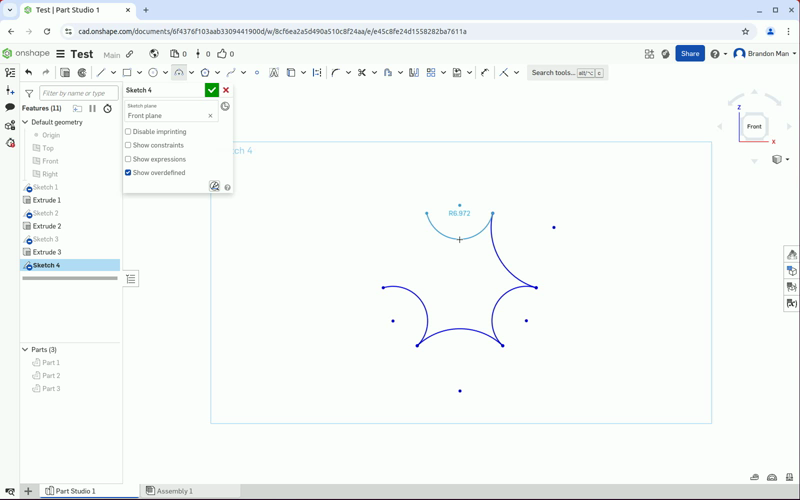
click(459, 239)
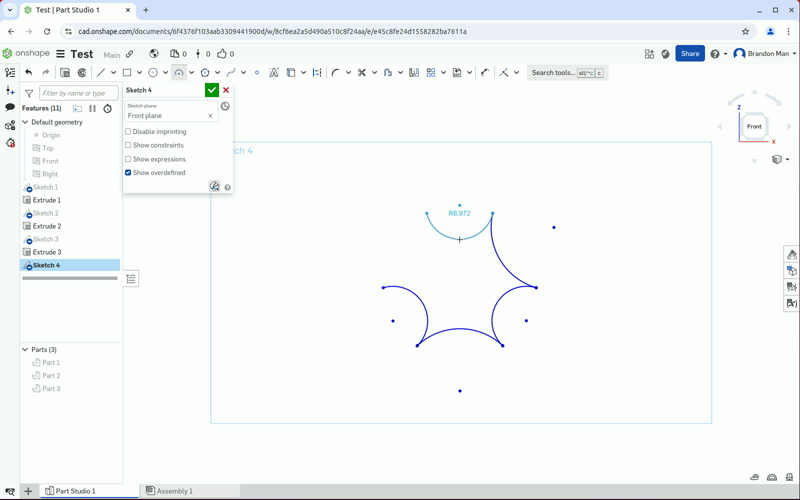
key_up(shift)
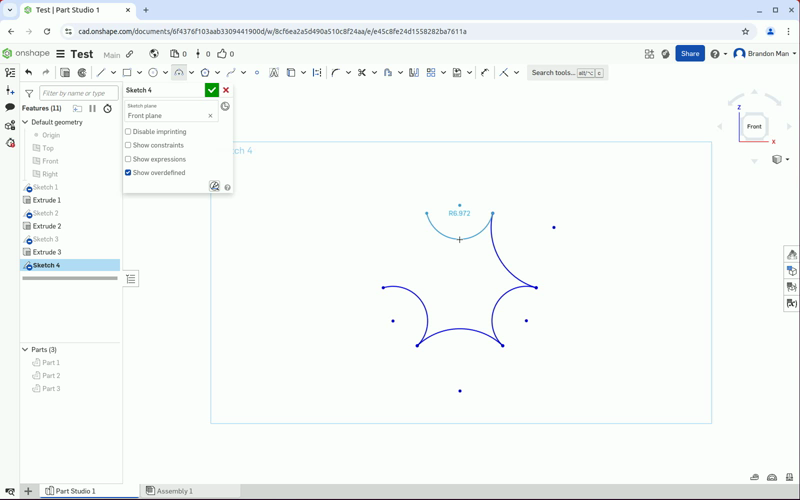
mouse_move(426, 213)
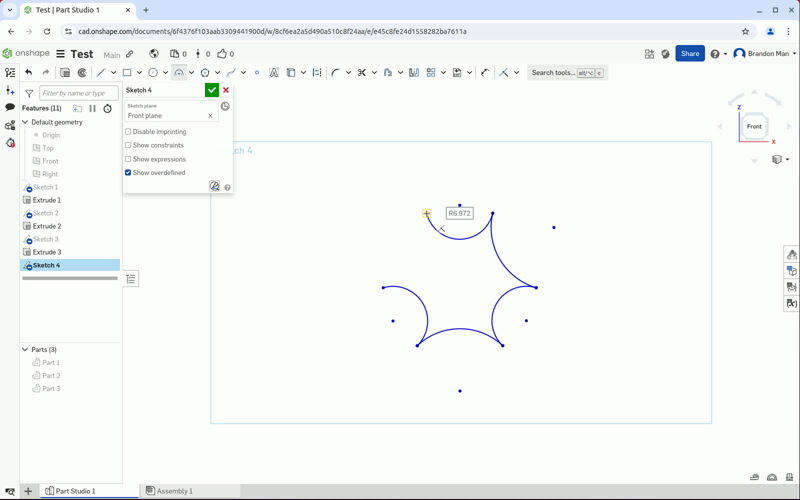
click(426, 213)
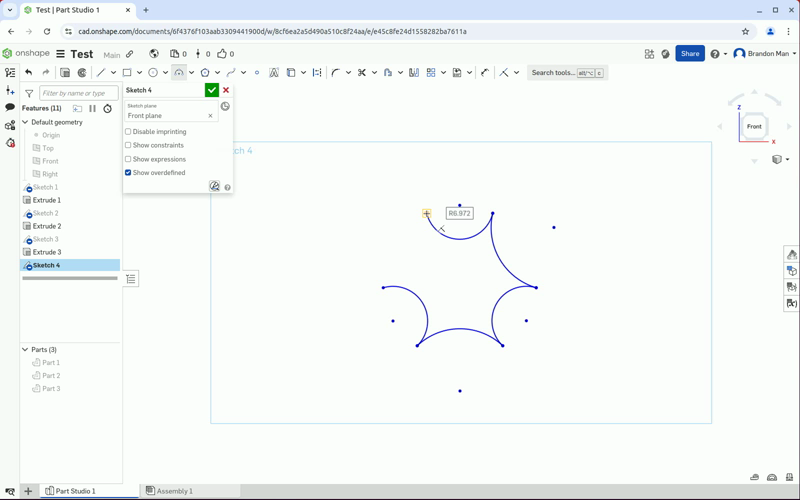
mouse_move(383, 287)
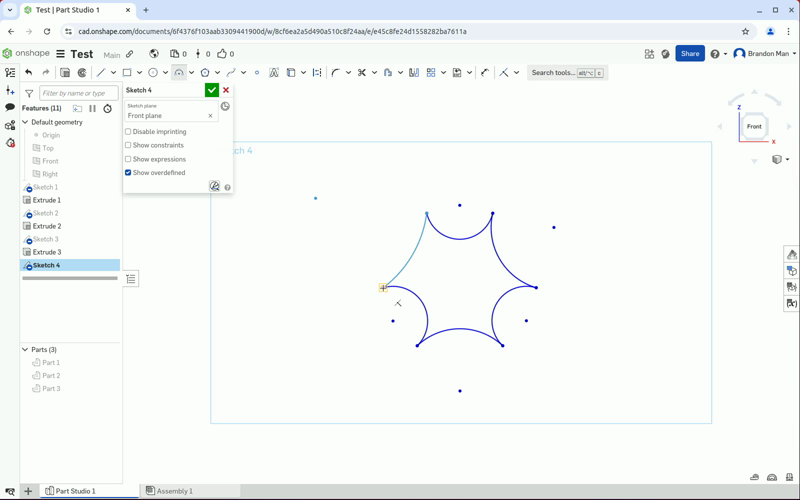
click(383, 287)
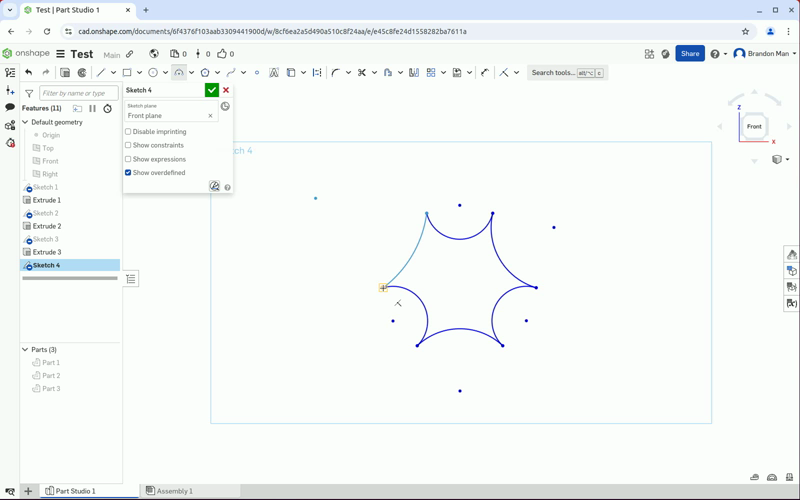
key_down(shift)
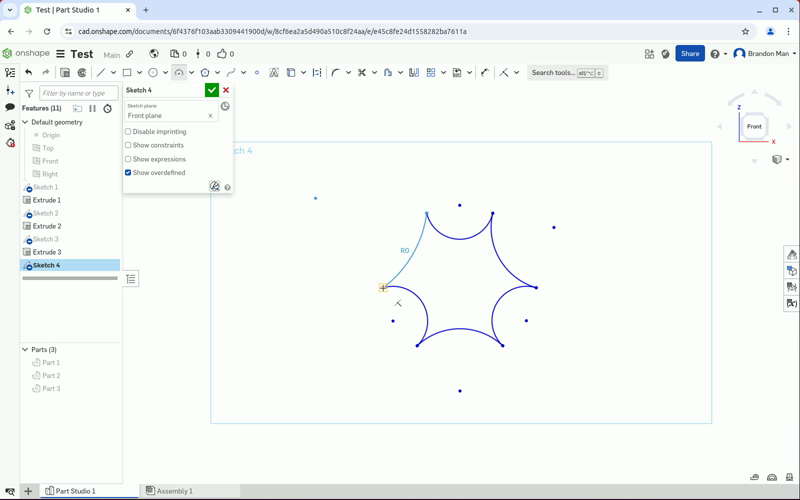
mouse_move(419, 259)
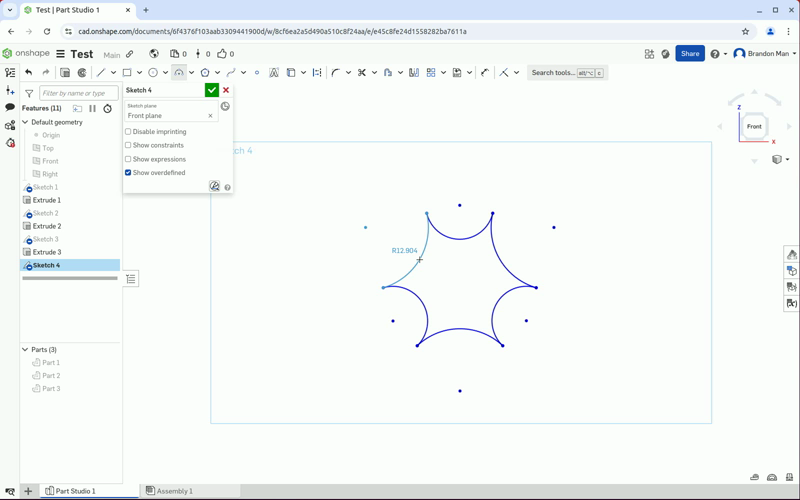
click(419, 259)
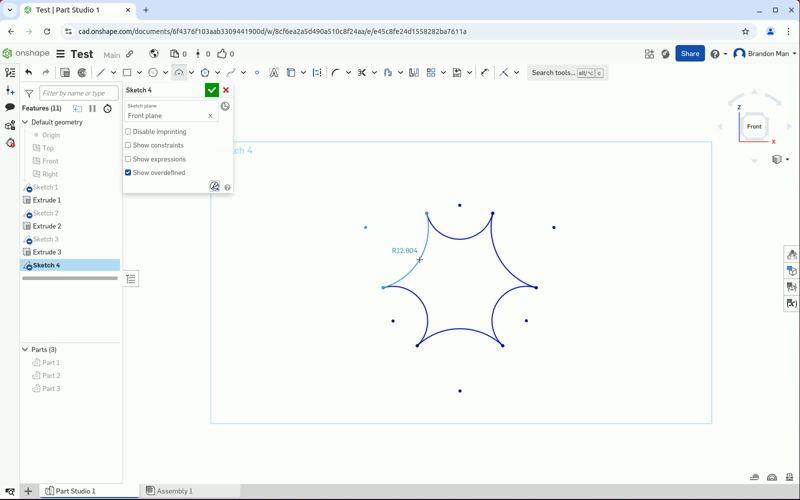
key_up(shift)
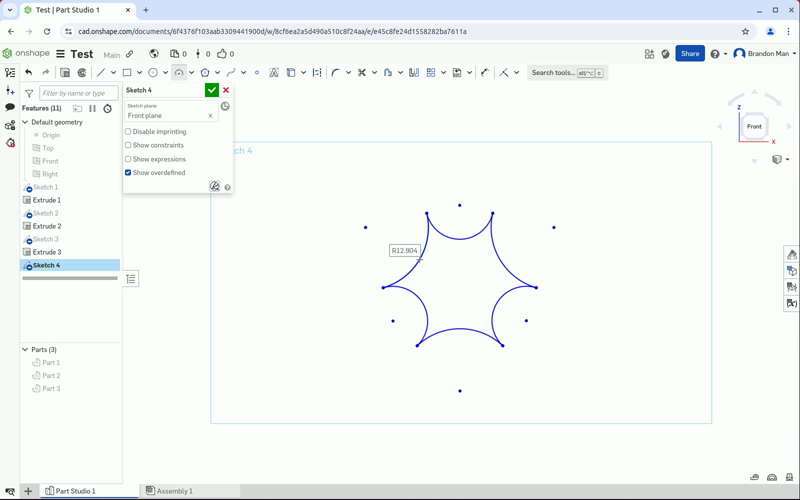
key(esc)
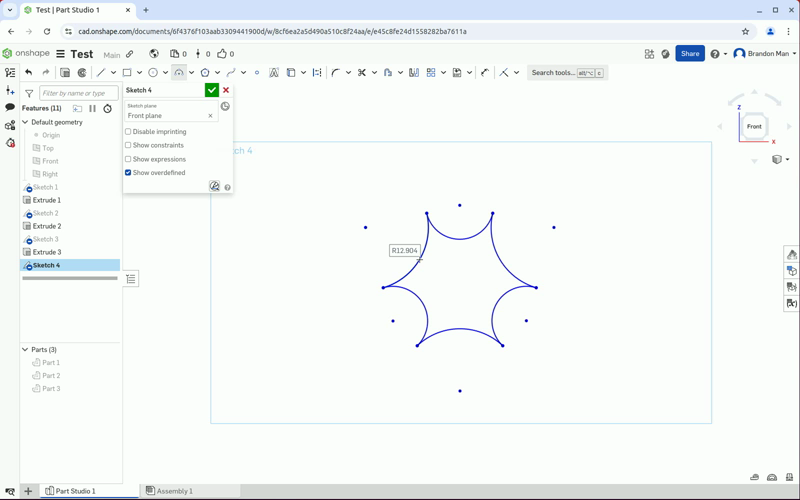
key(c)
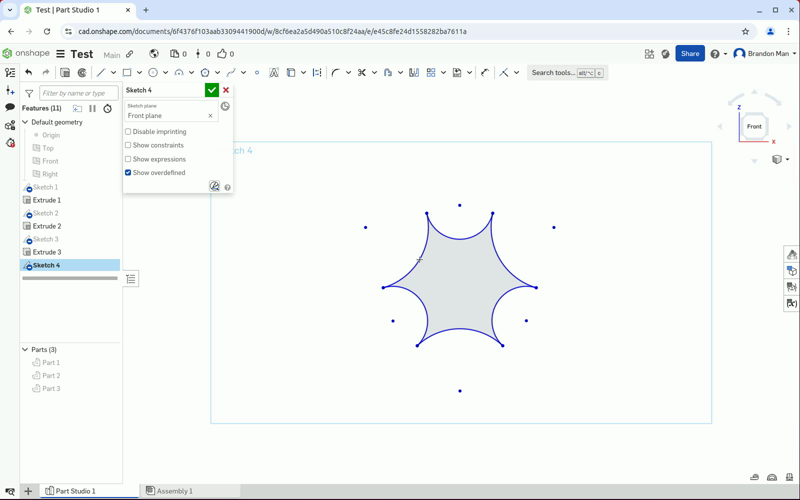
key_down(shift)
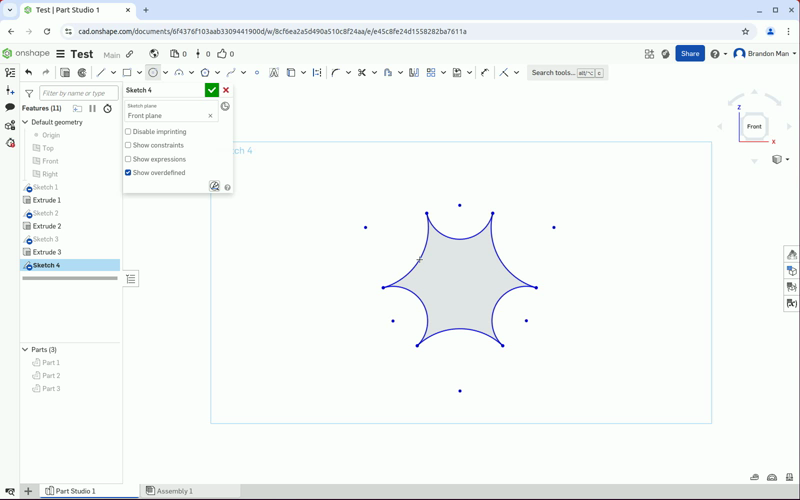
mouse_move(460, 282)
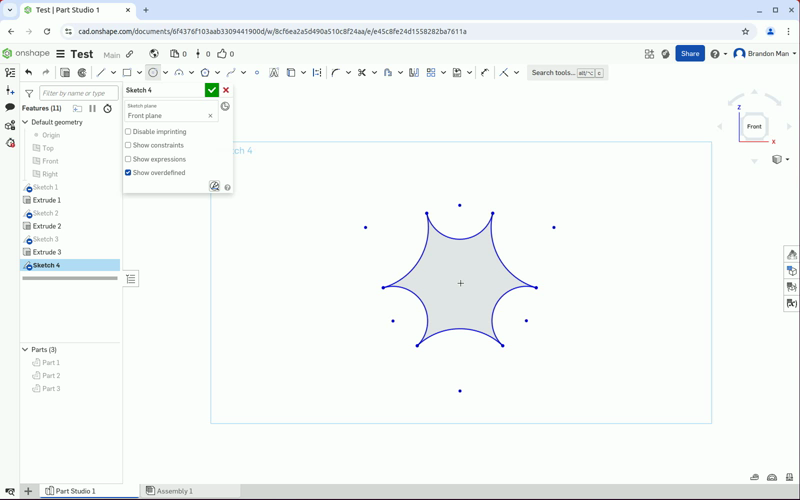
click(460, 282)
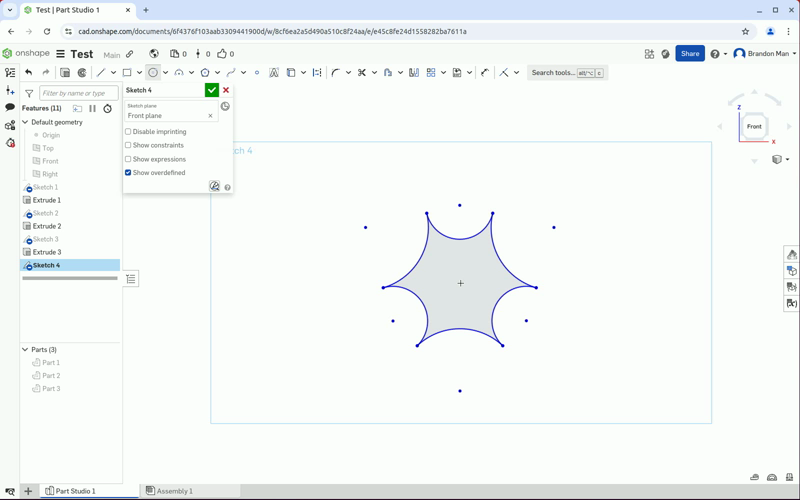
key_up(shift)
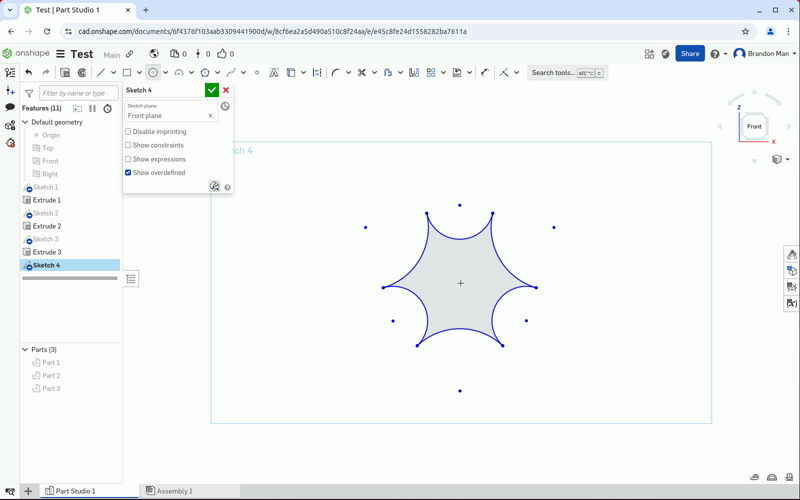
mouse_move(496, 282)
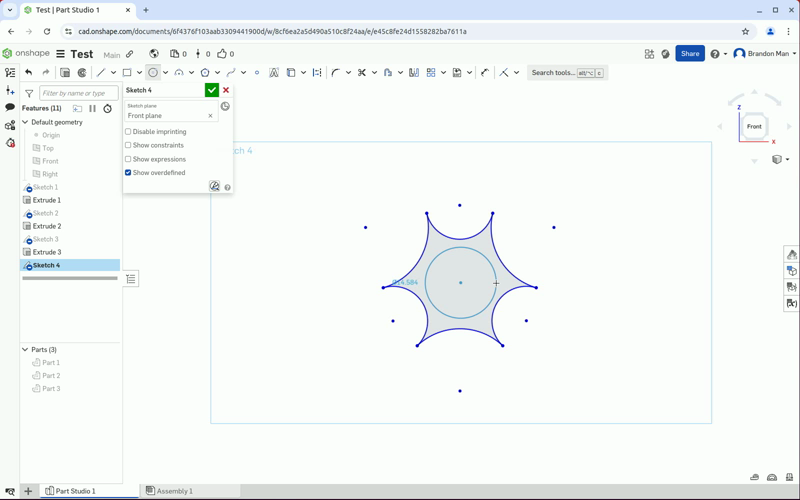
click(496, 282)
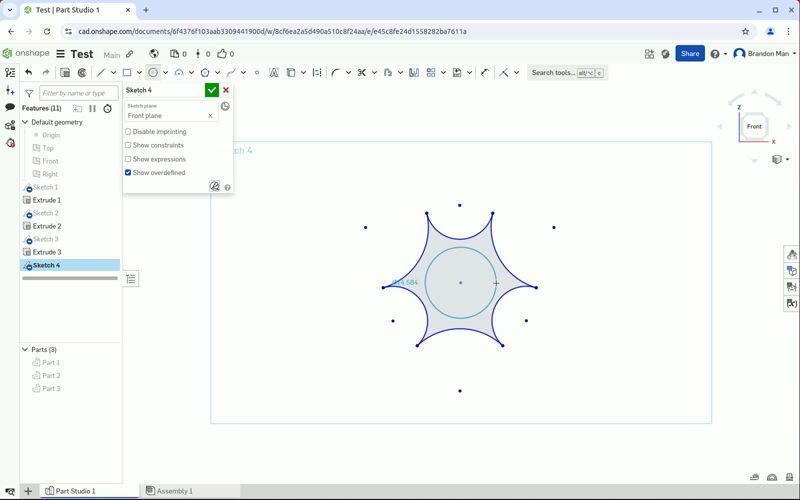
key(esc)
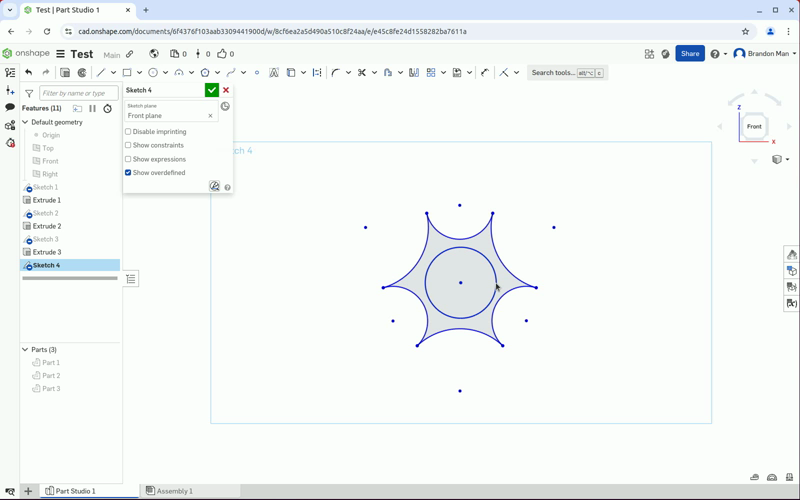
mouse_move(481, 224)
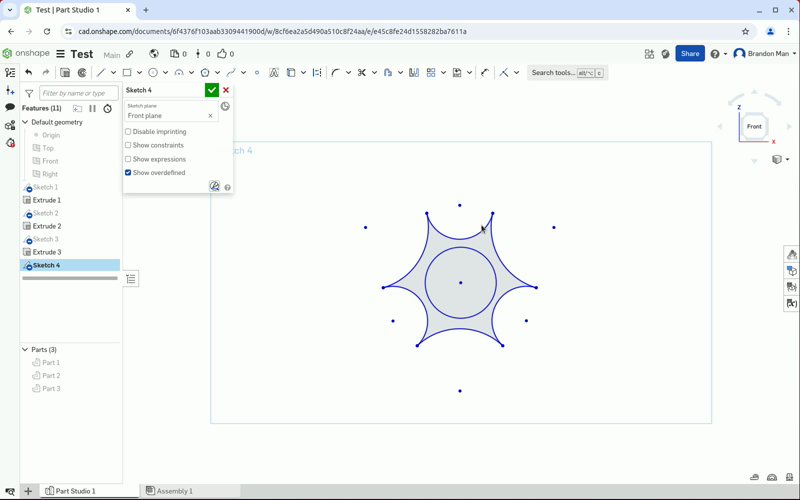
click(481, 224)
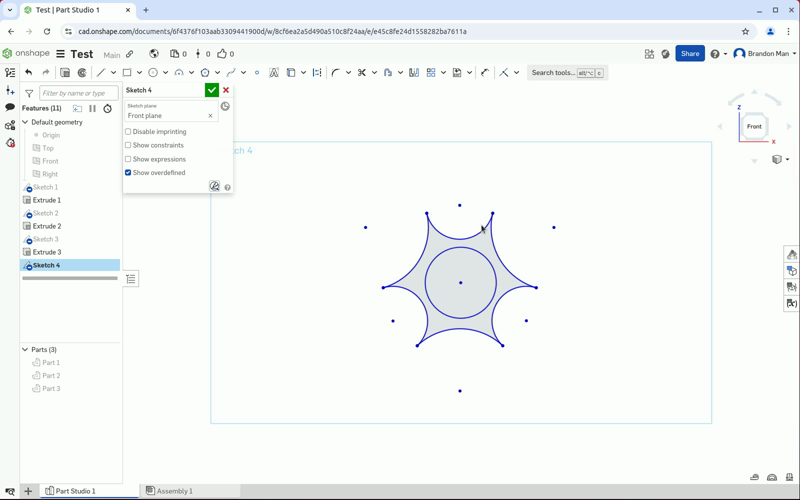
mouse_move(73, 352)
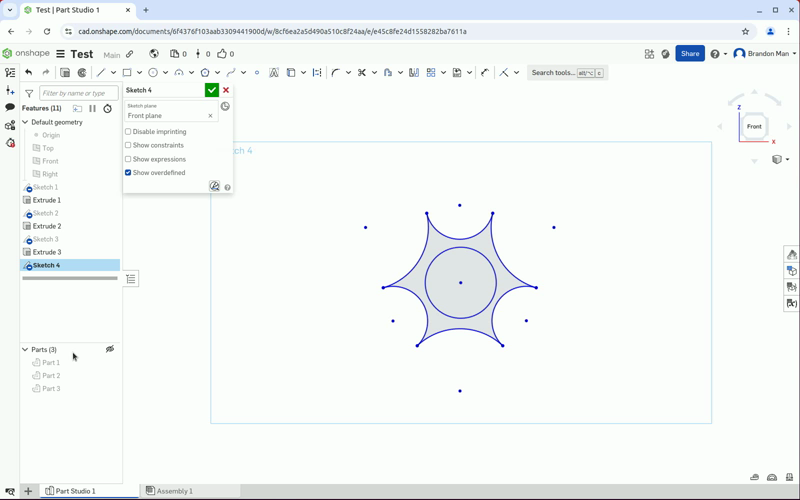
key(shift+y)
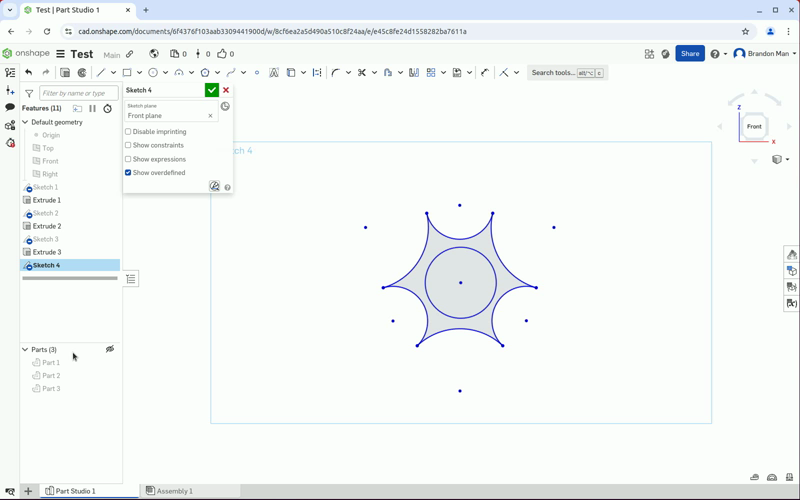
key(shift+e)
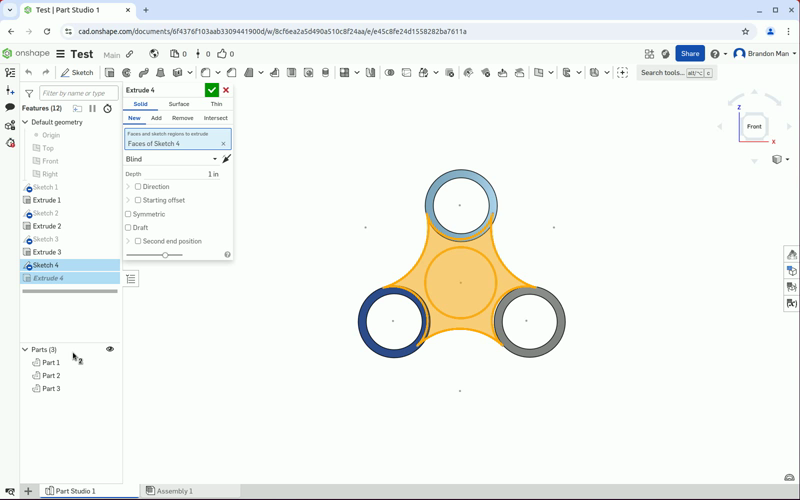
mouse_move(143, 106)
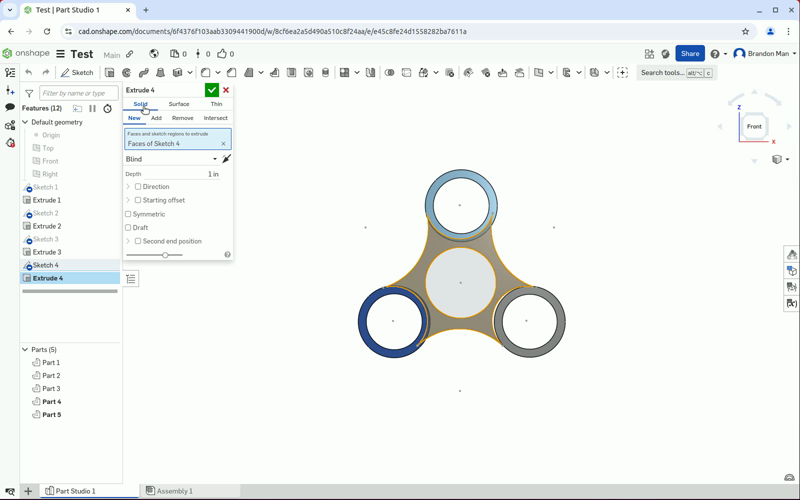
click(143, 106)
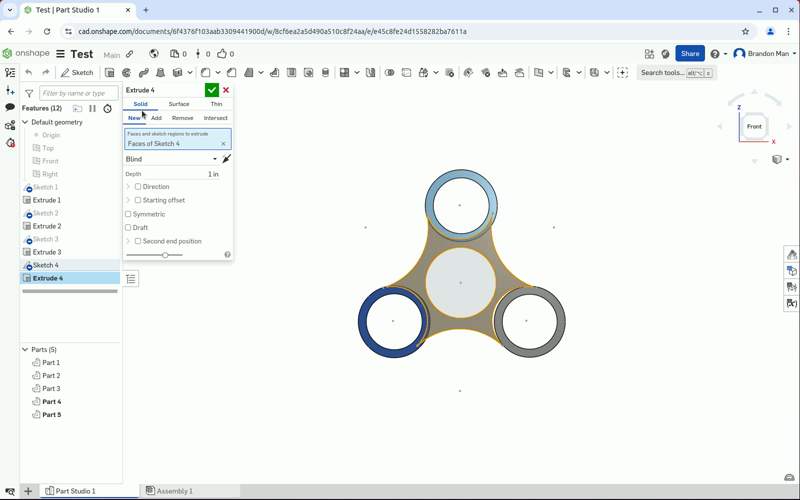
mouse_move(137, 120)
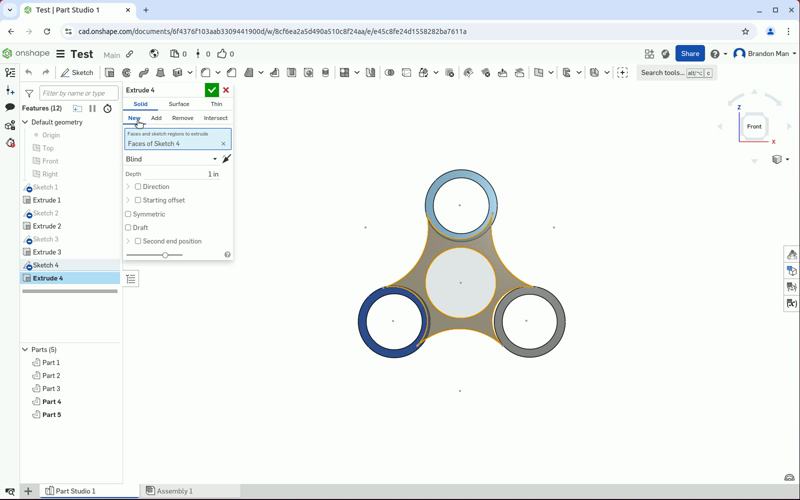
click(137, 120)
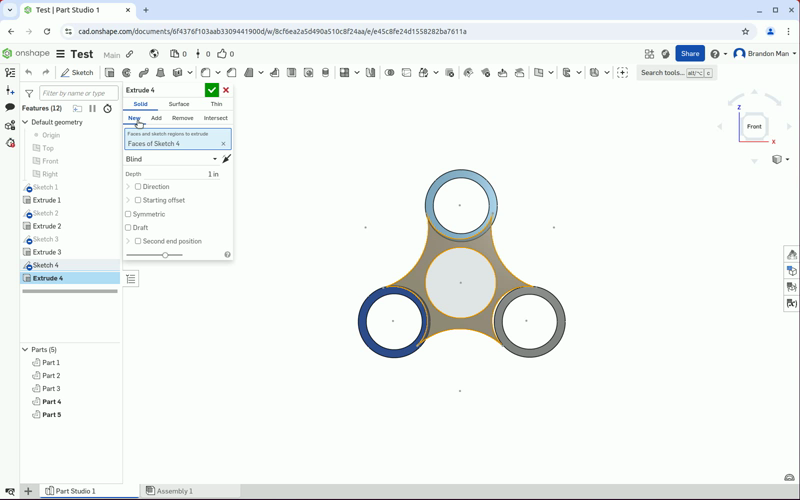
key(tab, 4)
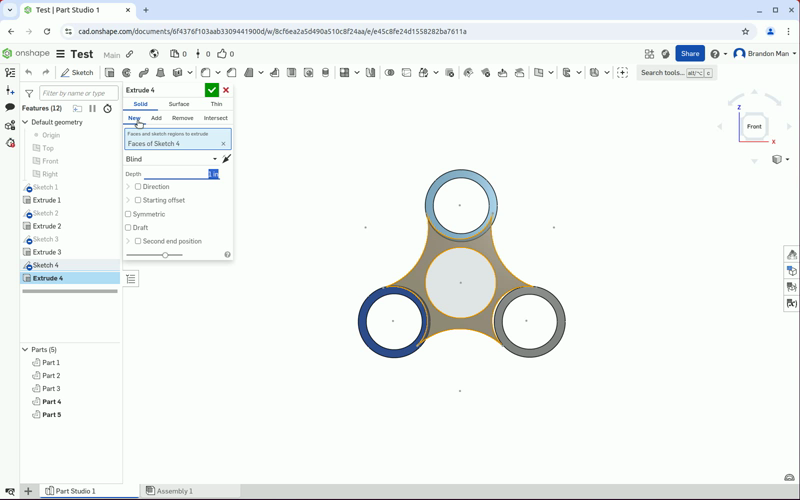
text(3.129)
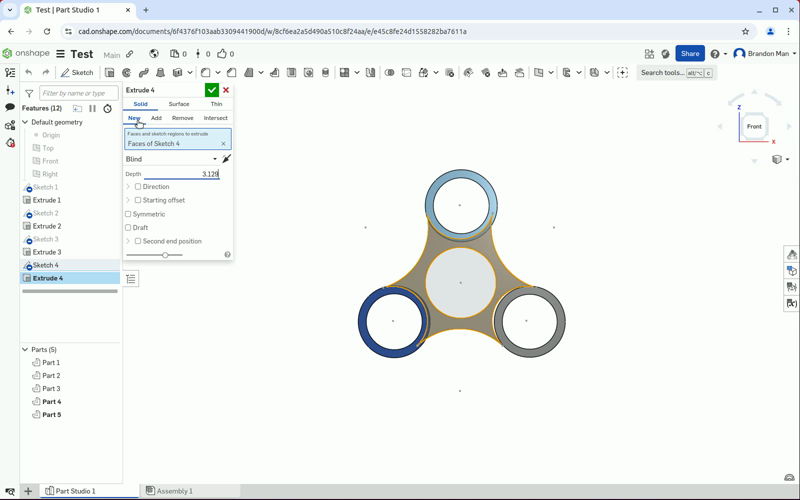
key(enter)
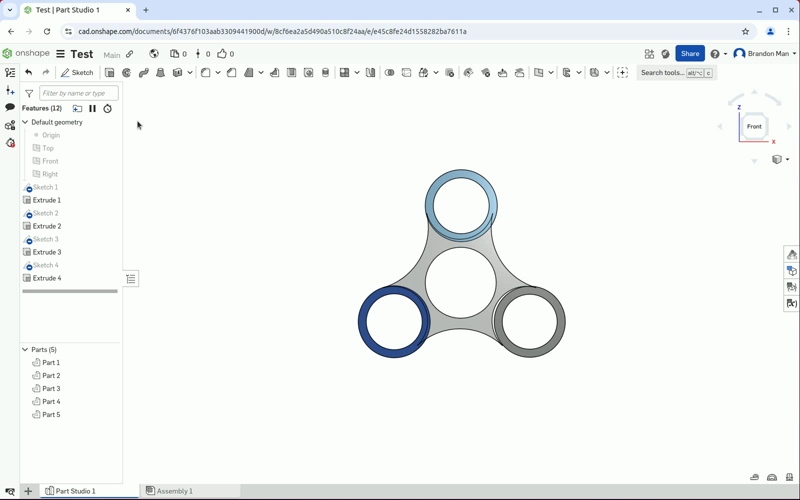
key(shift+h)
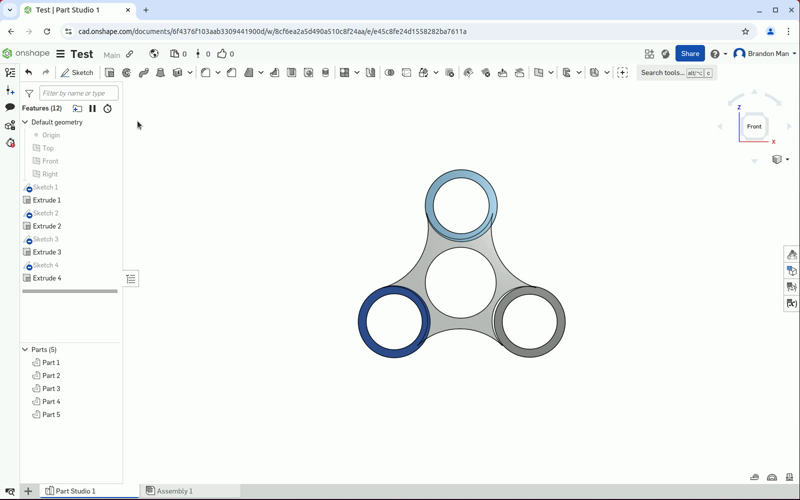
key(shift+h)
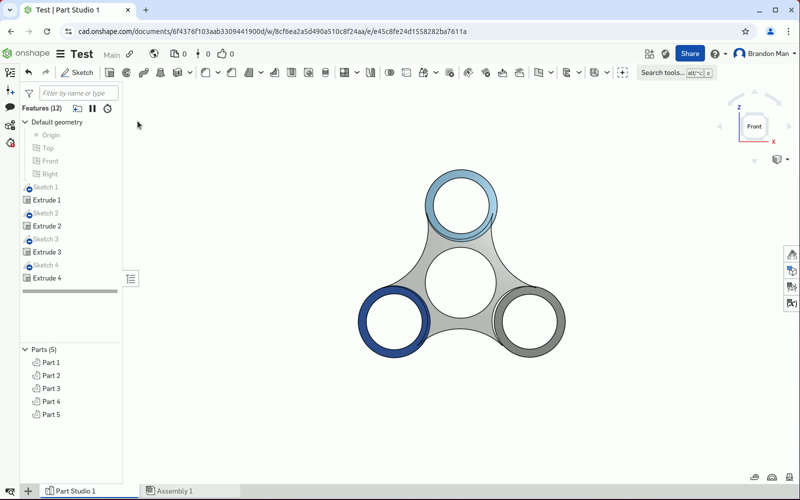
mouse_move(73, 189)
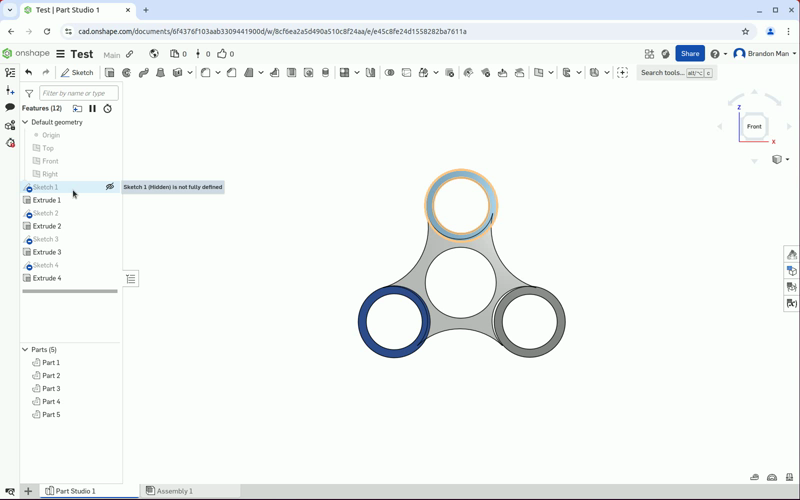
click(73, 189)
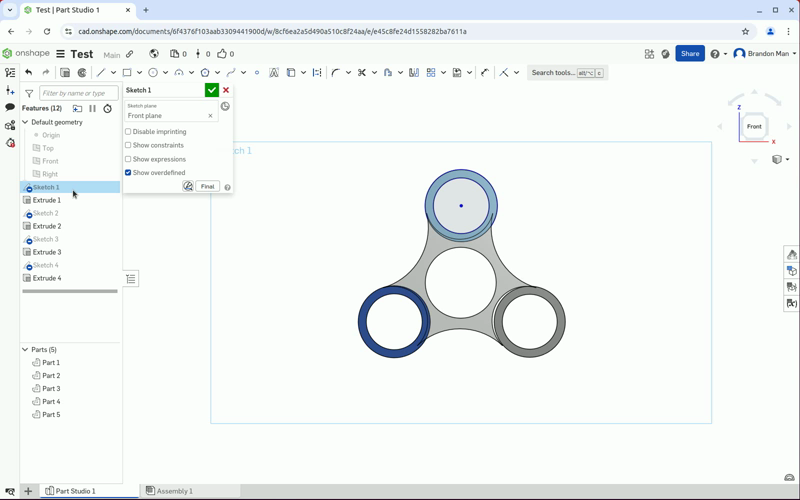
mouse_move(229, 92)
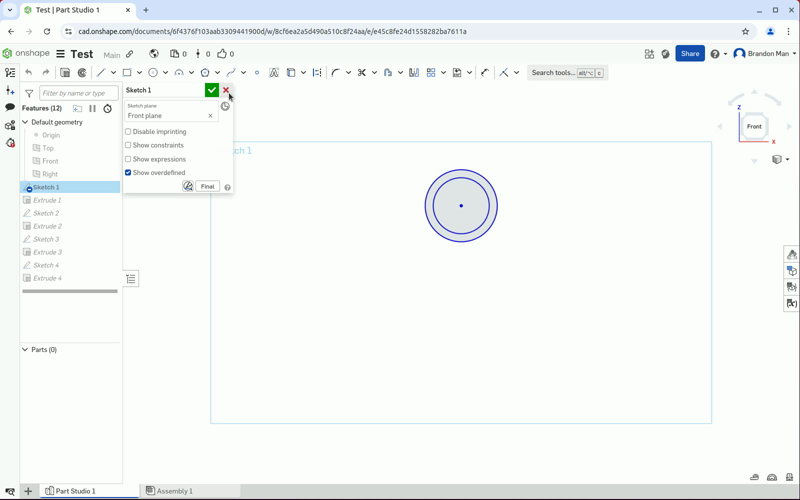
click(229, 92)
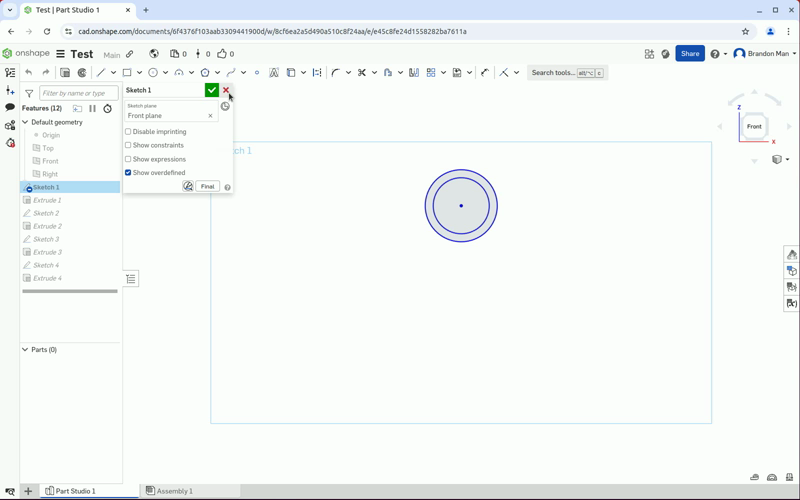
key(shift+s)
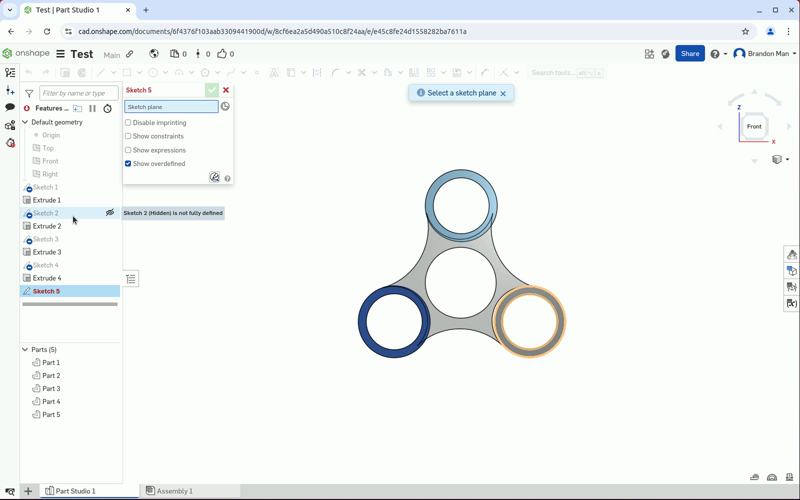
scroll(3)
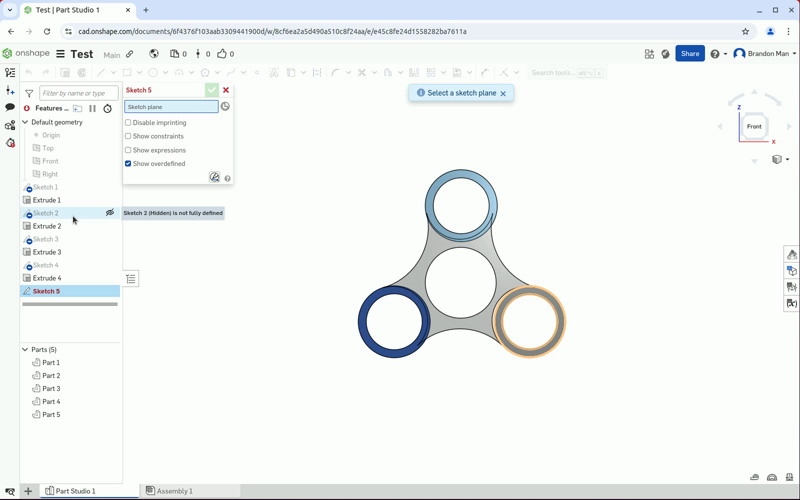
mouse_move(73, 163)
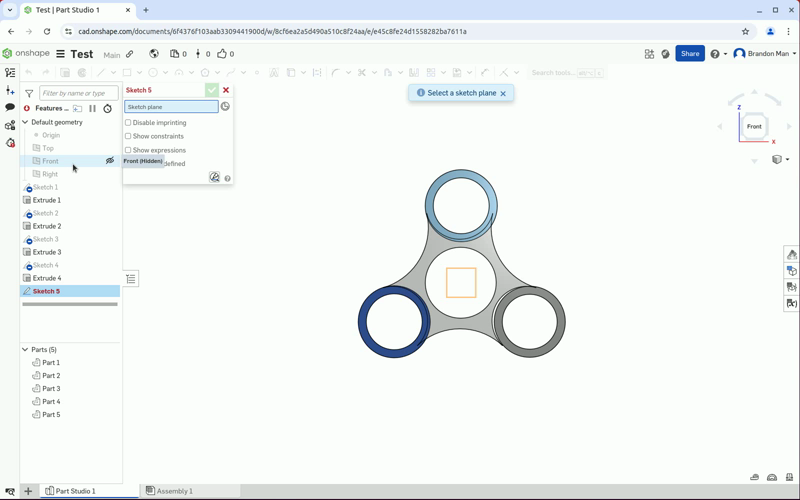
click(73, 163)
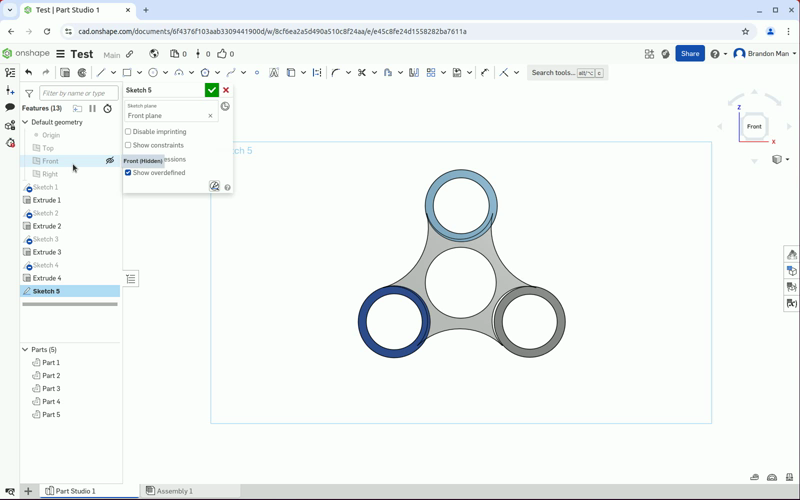
mouse_move(73, 352)
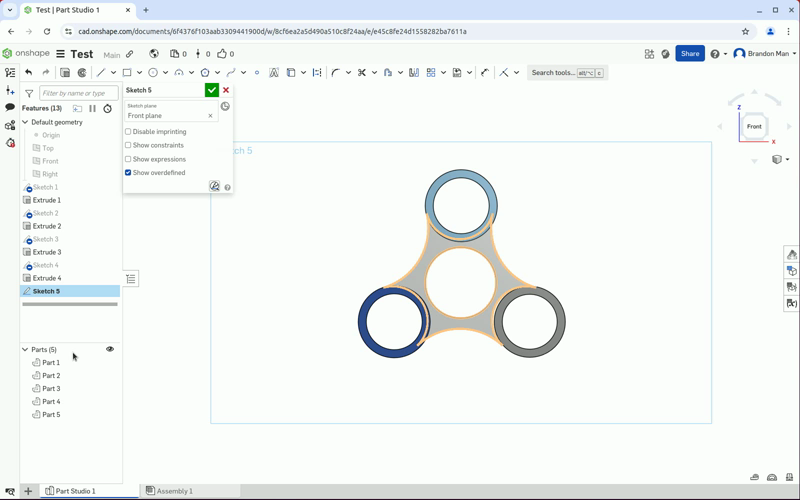
key(y)
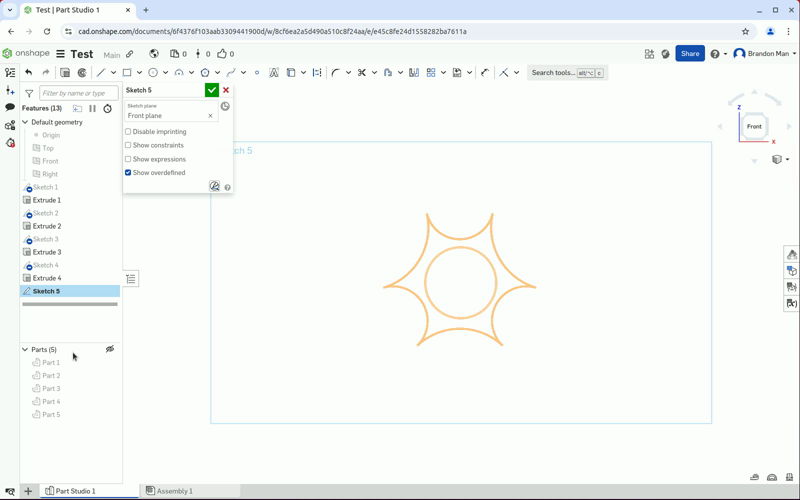
key(c)
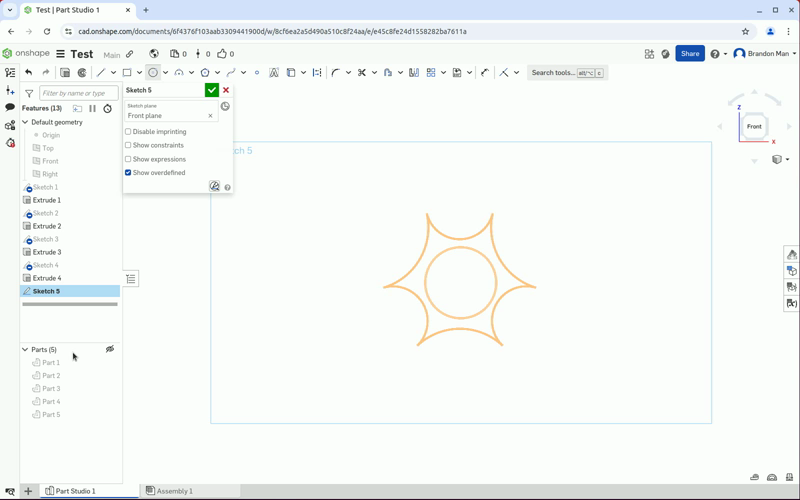
key_down(shift)
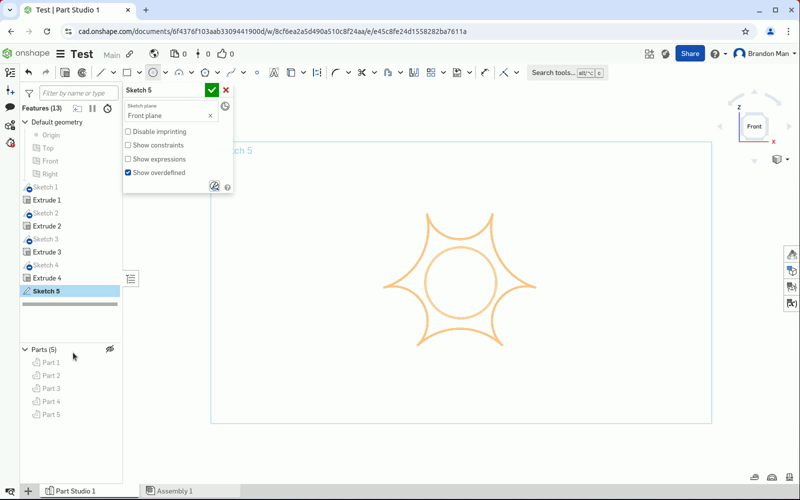
mouse_move(461, 282)
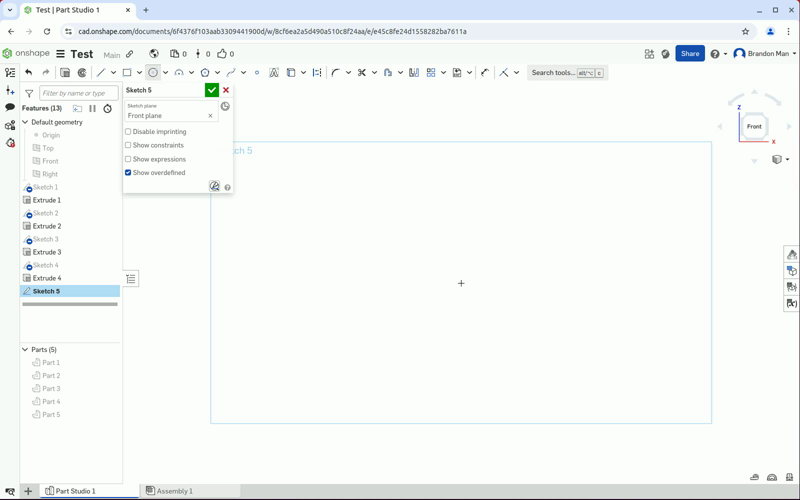
click(461, 282)
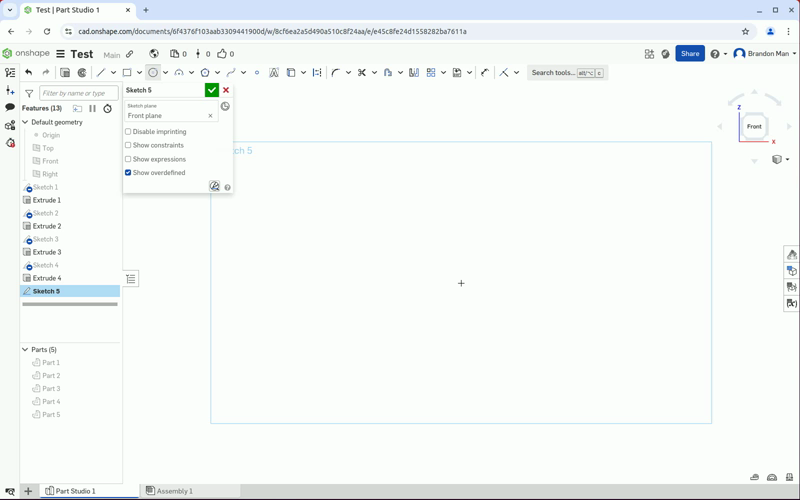
key_up(shift)
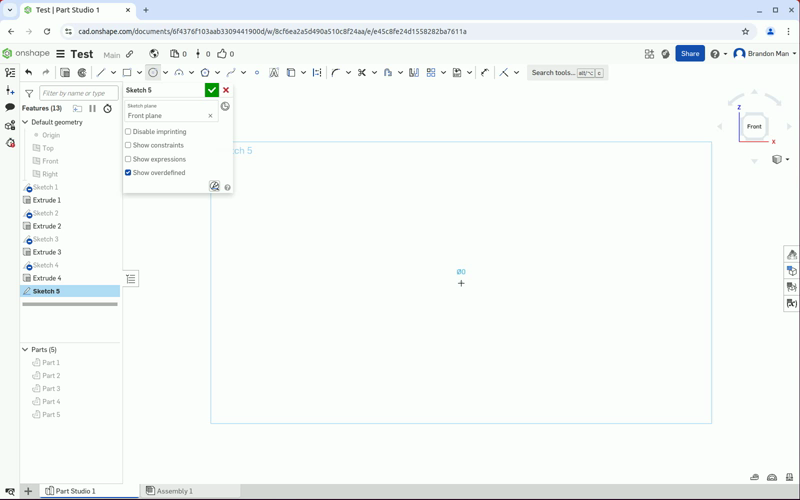
mouse_move(497, 282)
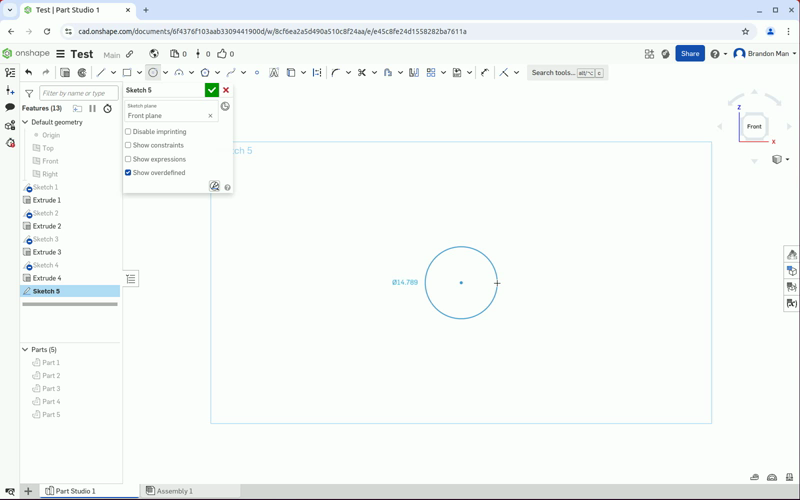
click(497, 282)
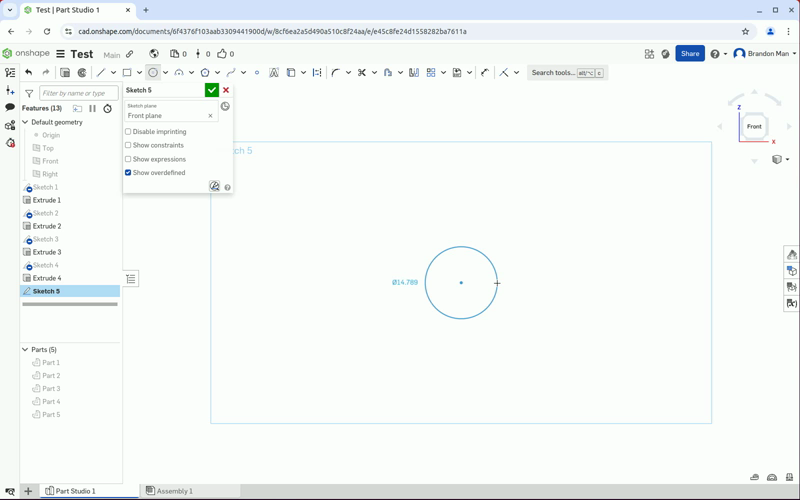
key(esc)
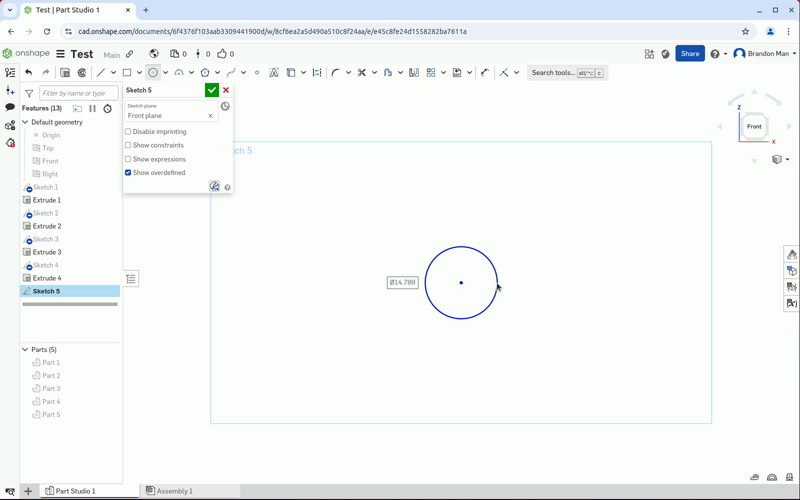
key(c)
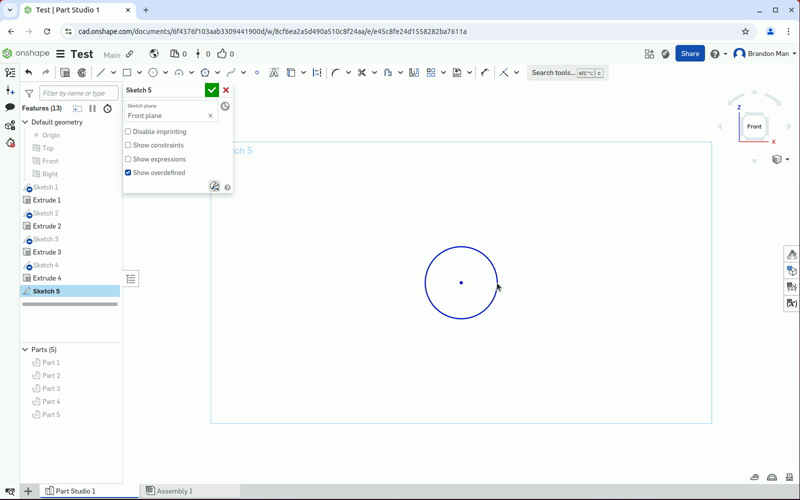
key_down(shift)
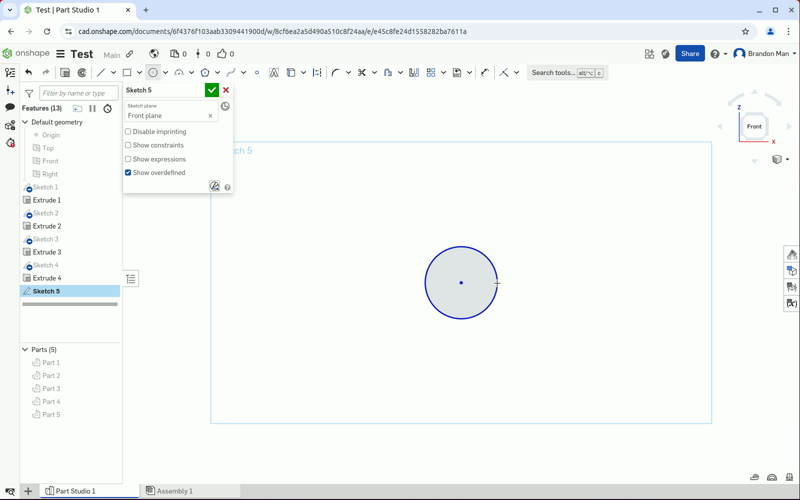
mouse_move(461, 282)
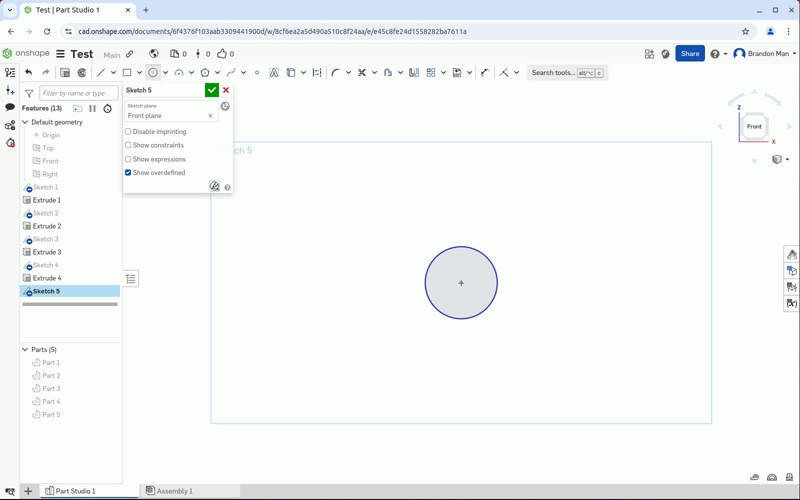
click(461, 282)
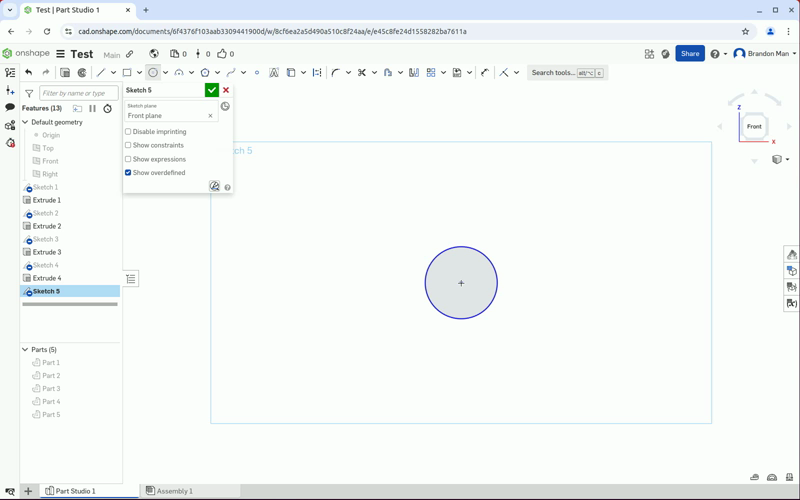
key_up(shift)
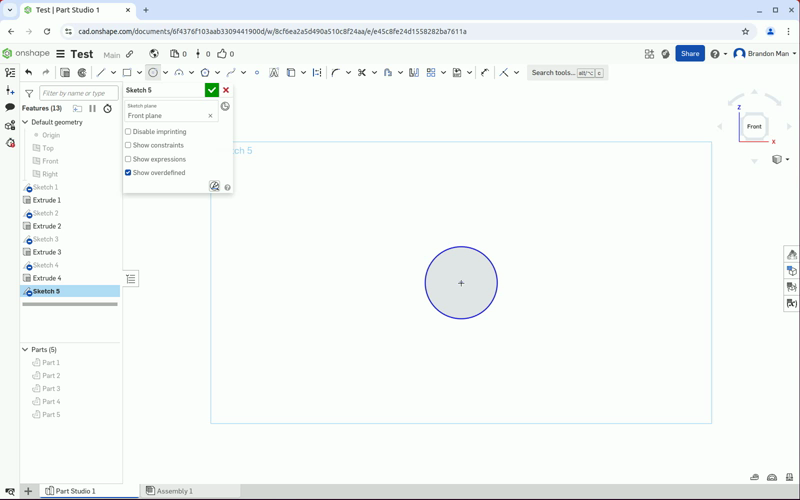
mouse_move(489, 282)
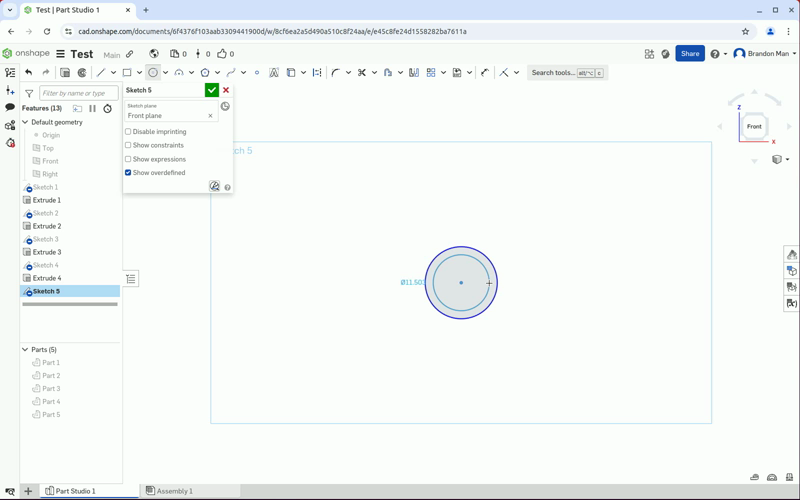
click(489, 282)
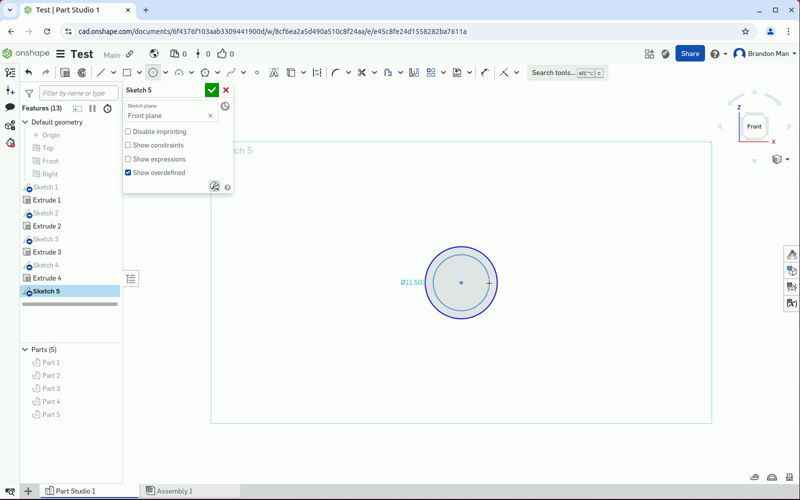
key(esc)
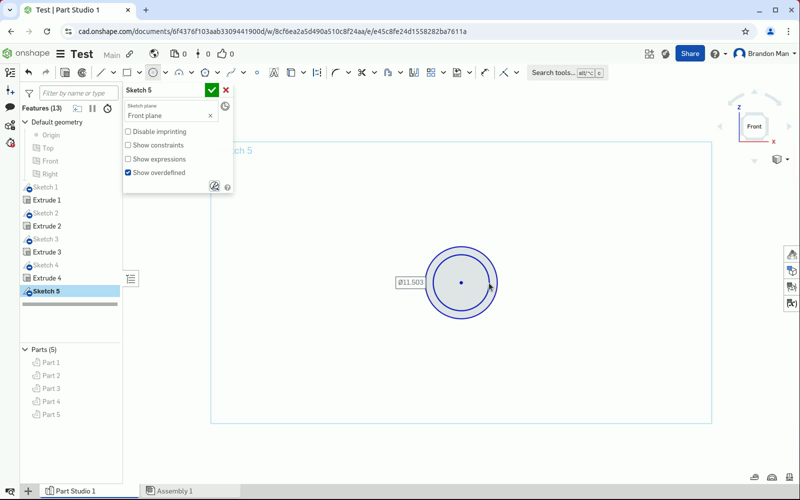
mouse_move(448, 251)
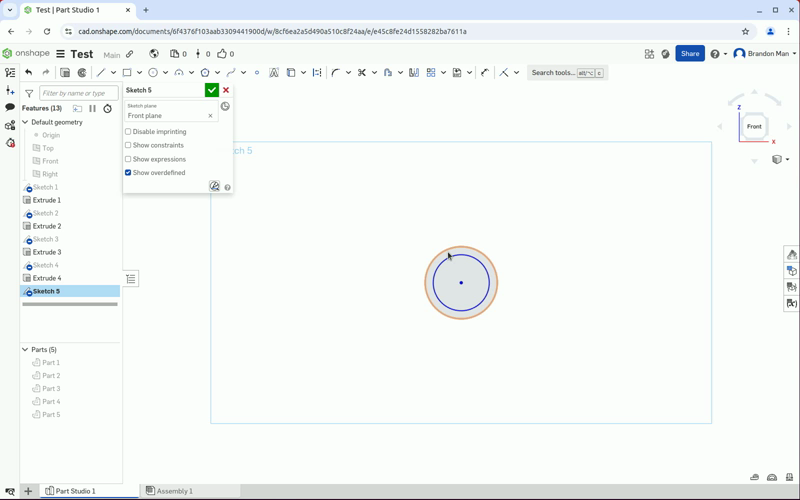
scroll(6)
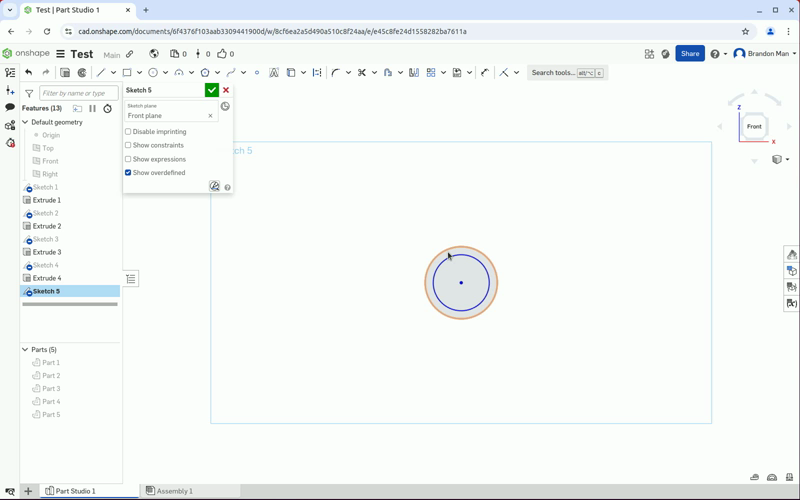
scroll(6)
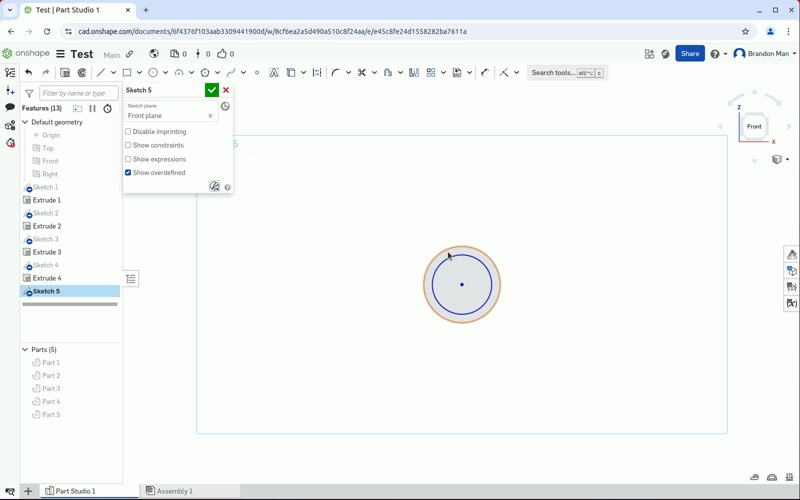
scroll(6)
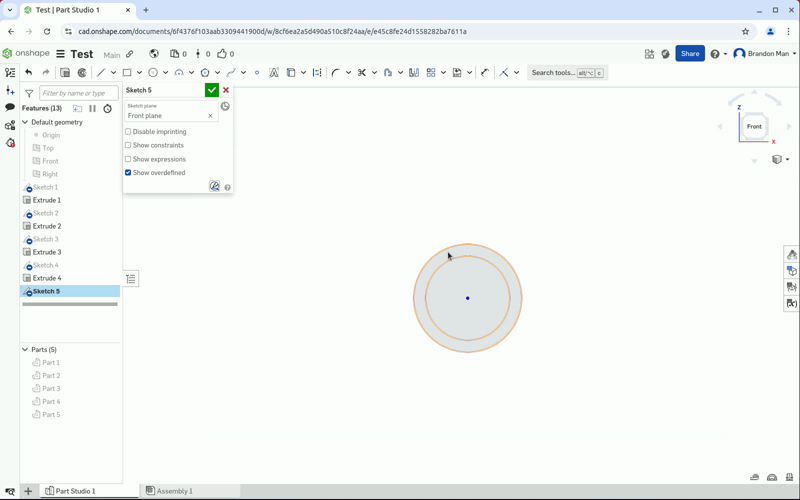
scroll(6)
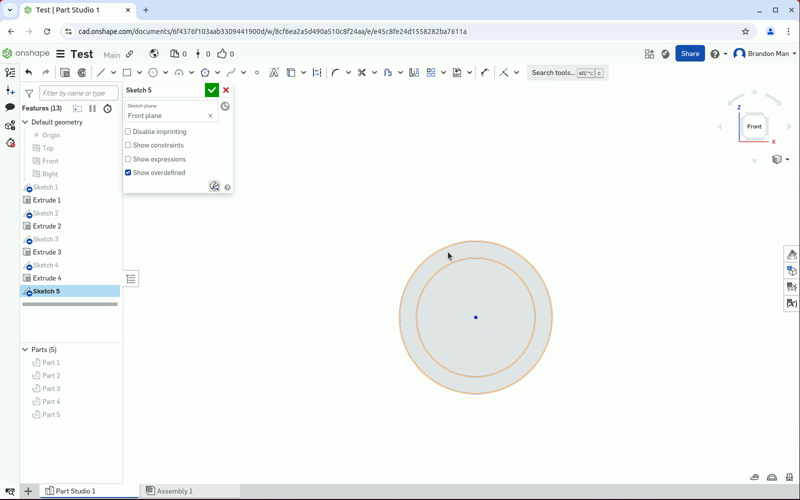
scroll(6)
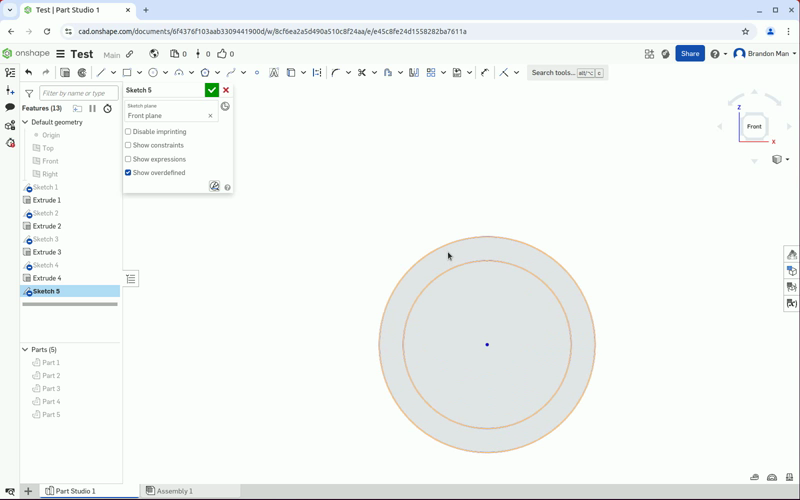
scroll(6)
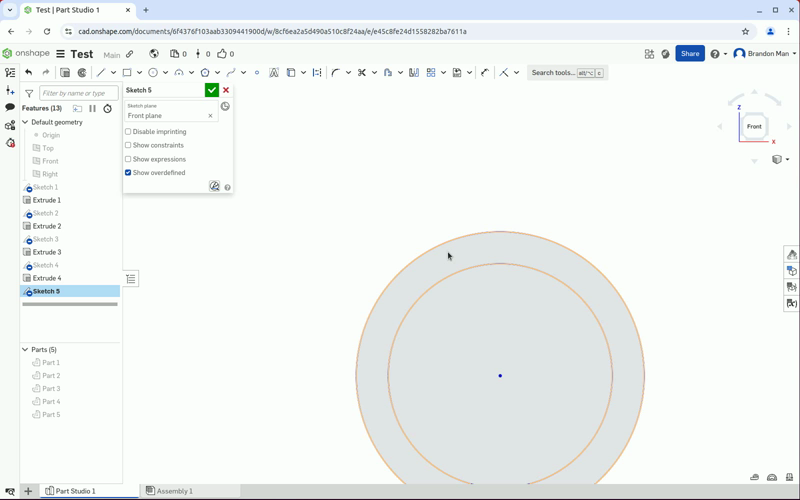
scroll(6)
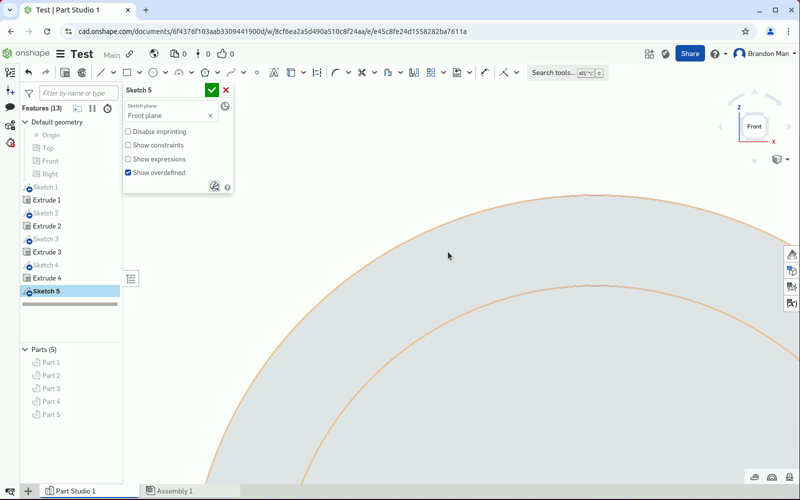
click(448, 251)
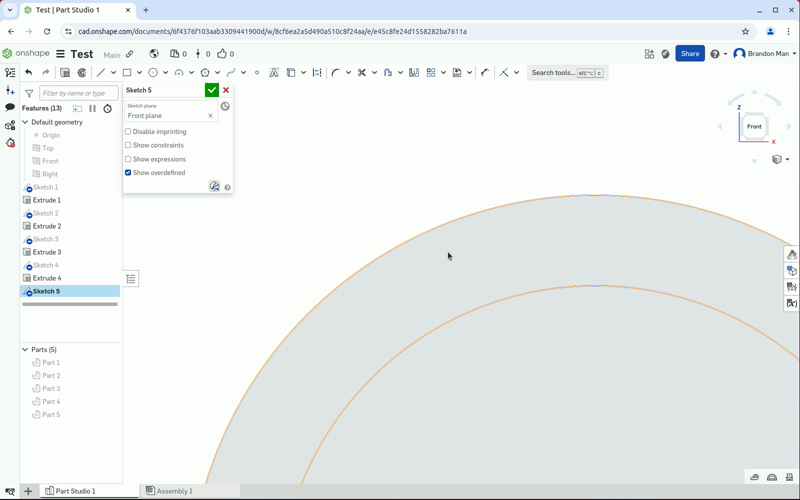
scroll(-6)
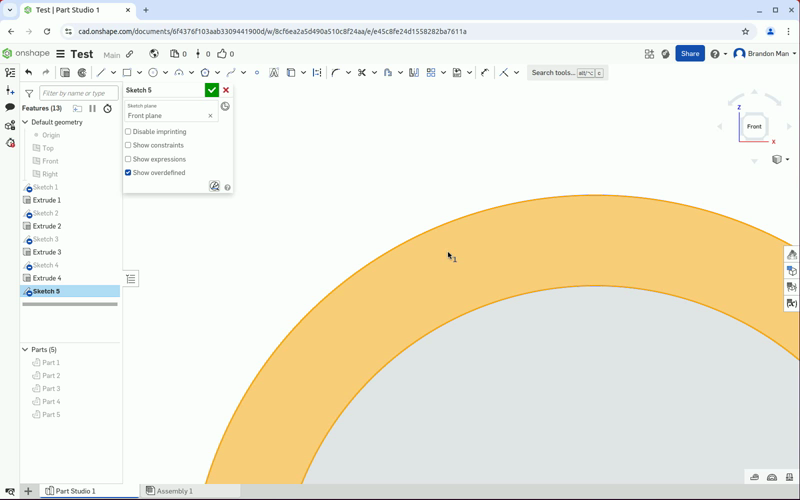
scroll(-6)
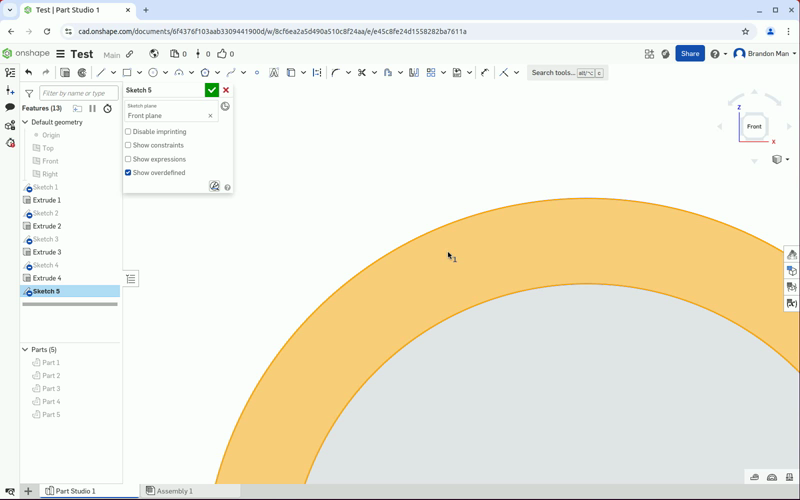
scroll(-6)
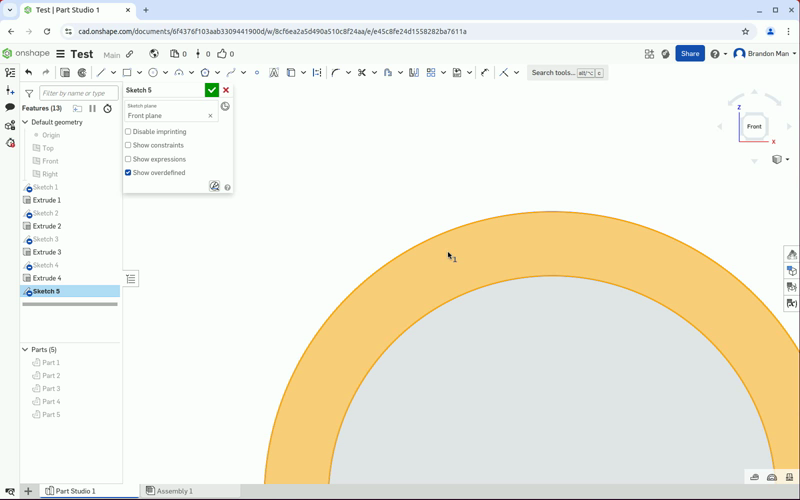
scroll(-6)
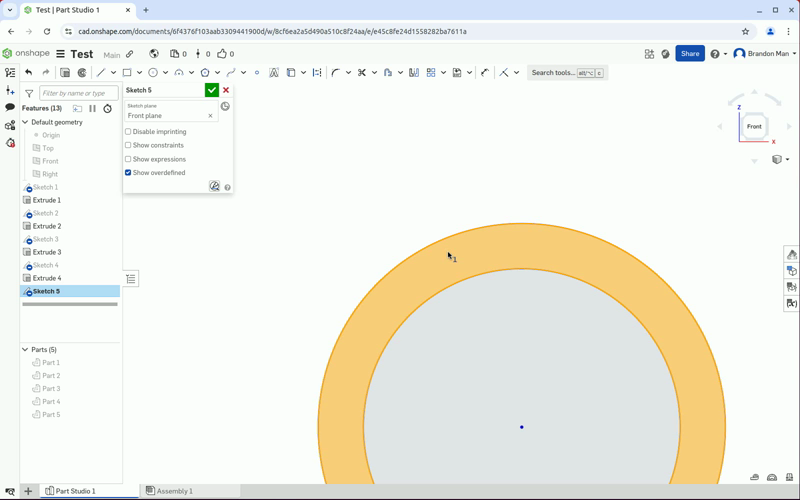
scroll(-6)
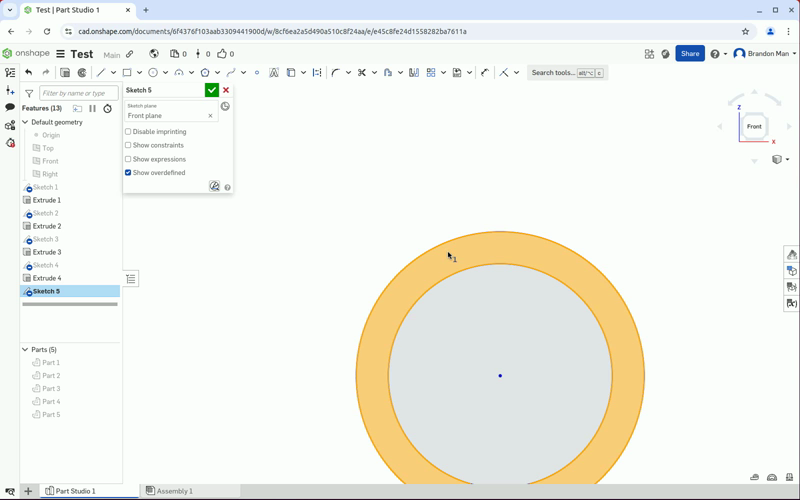
scroll(-6)
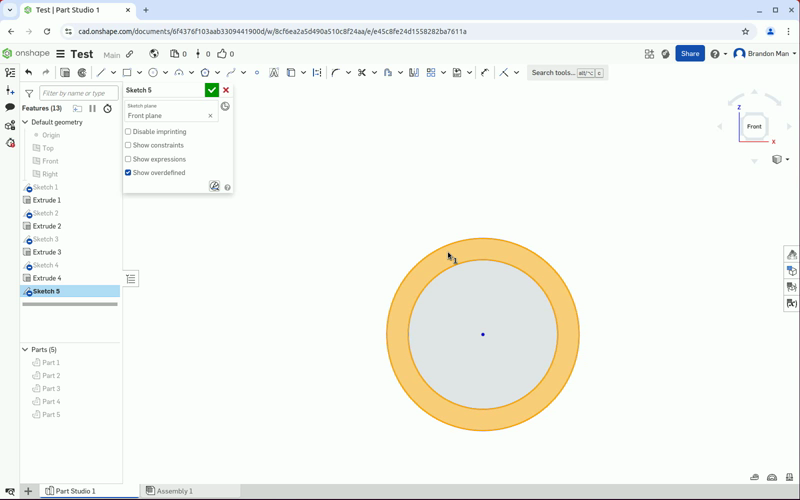
scroll(-6)
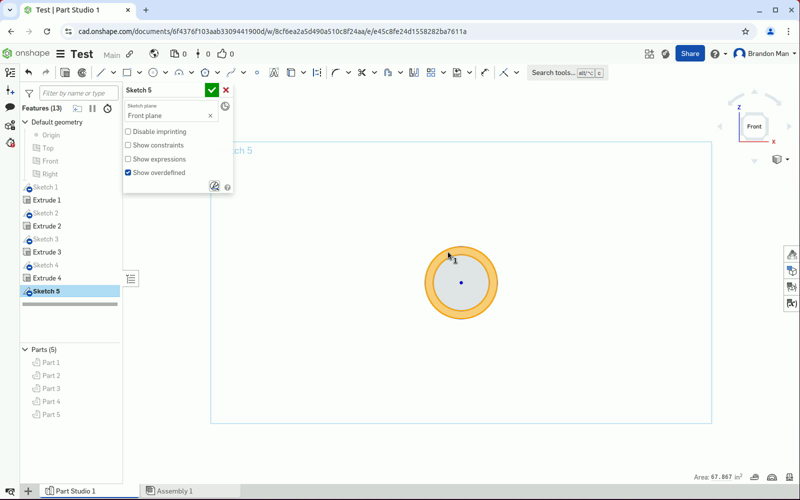
mouse_move(73, 352)
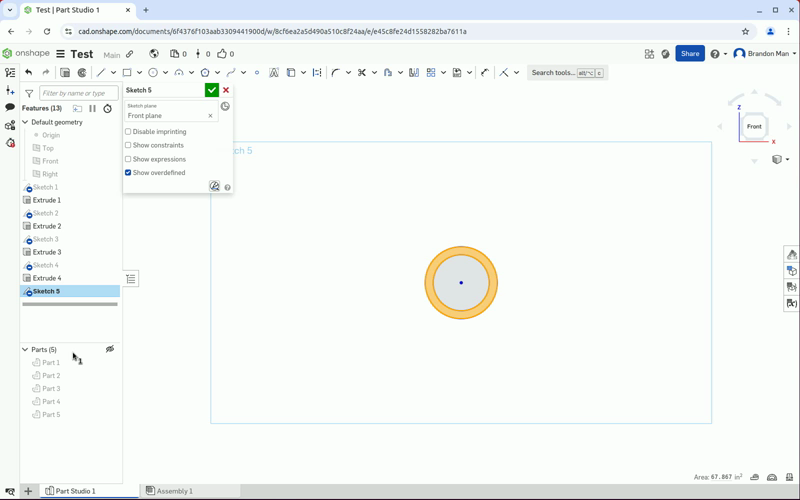
key(shift+y)
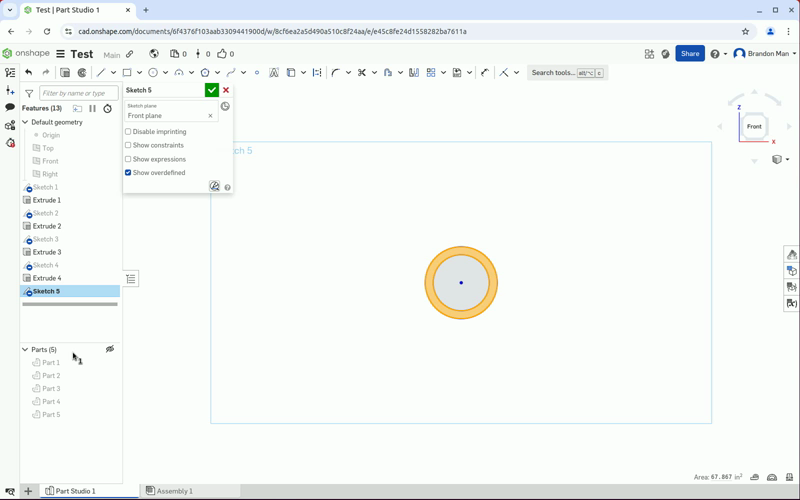
key(shift+e)
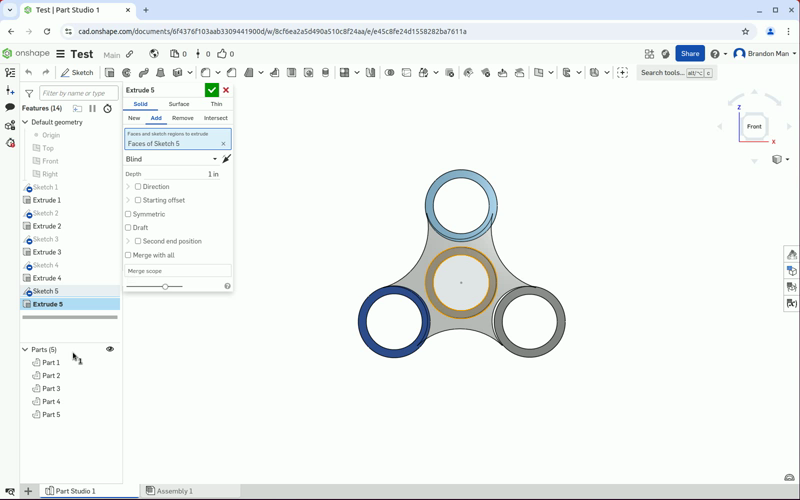
mouse_move(143, 106)
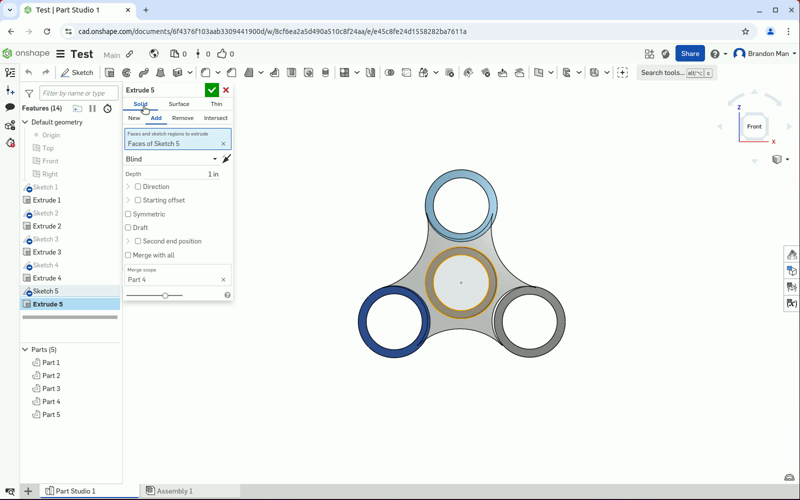
click(143, 106)
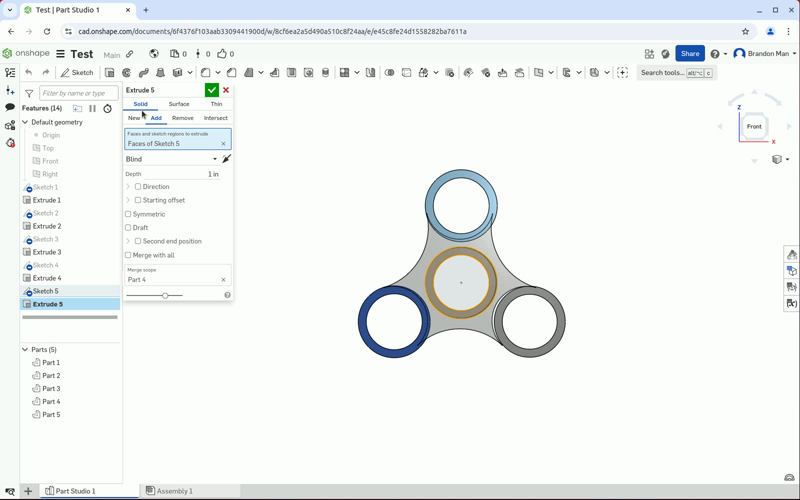
mouse_move(137, 120)
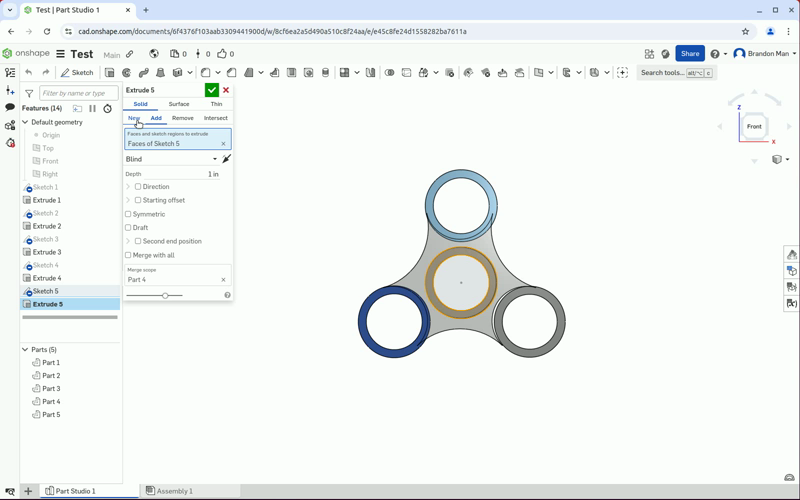
click(137, 120)
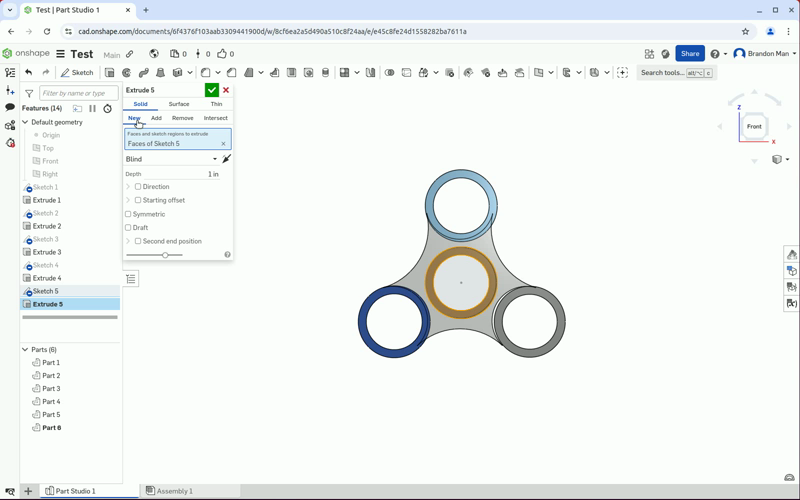
key(tab, 4)
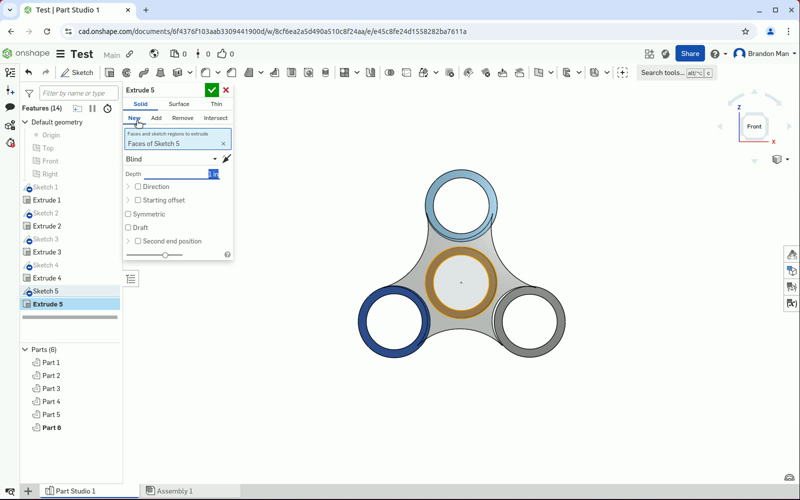
text(3.129)
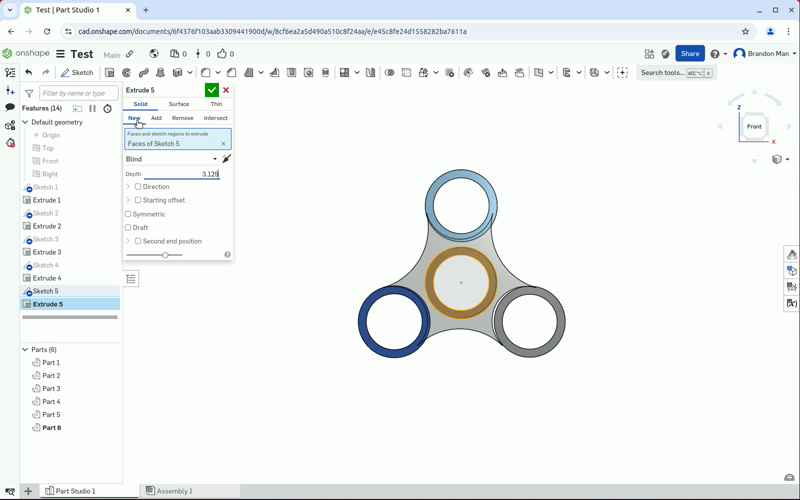
key(enter)
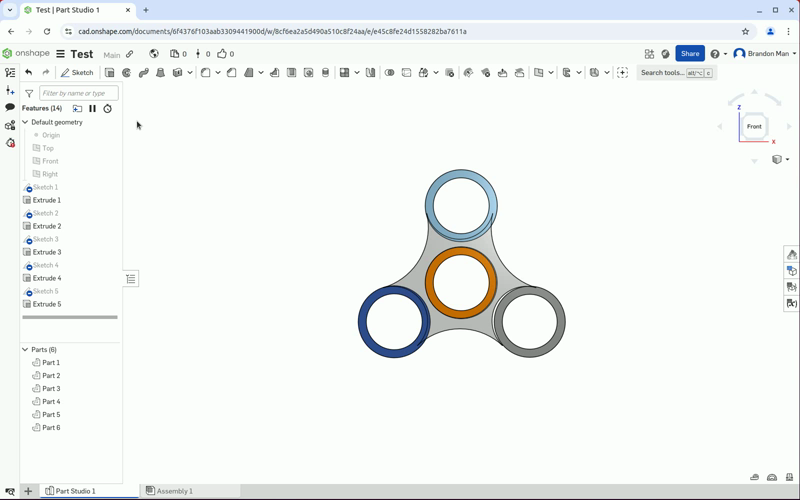
key(shift+h)
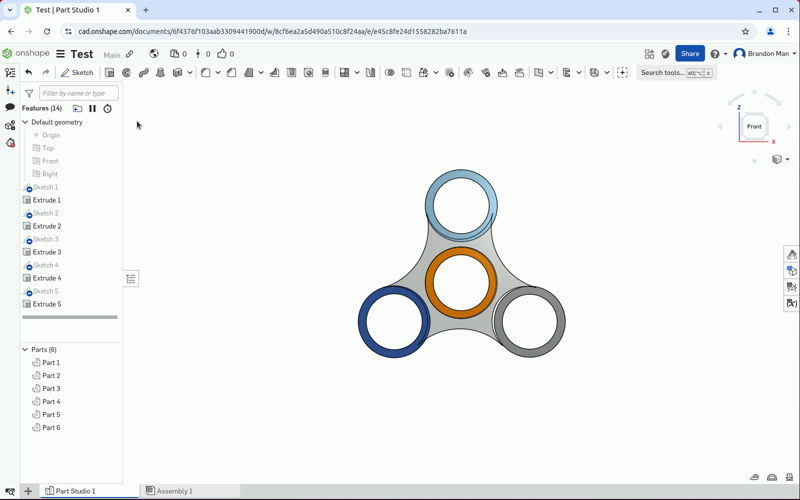
key(shift+h)
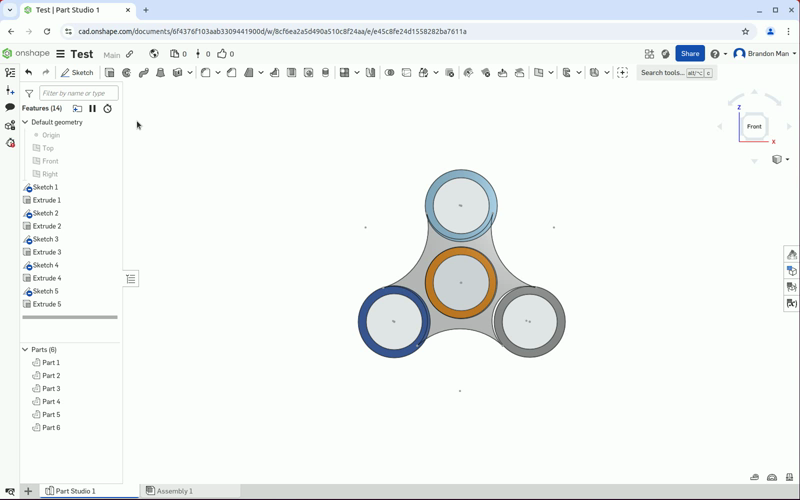
key(shift+7)
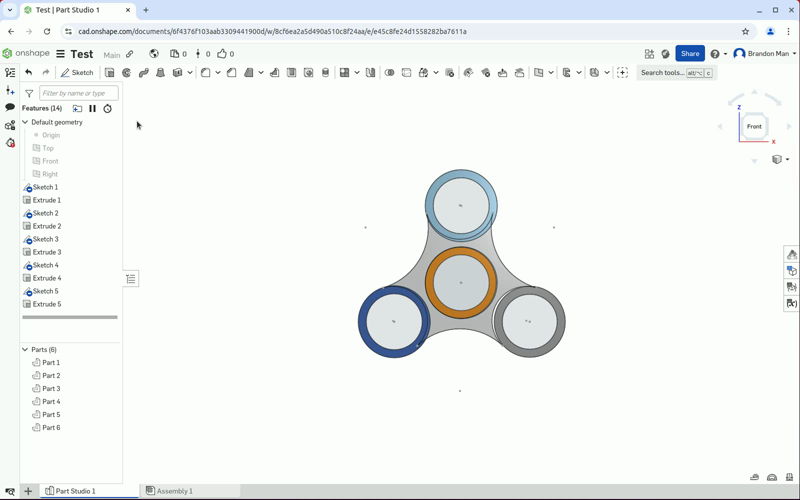
key(left, 2)
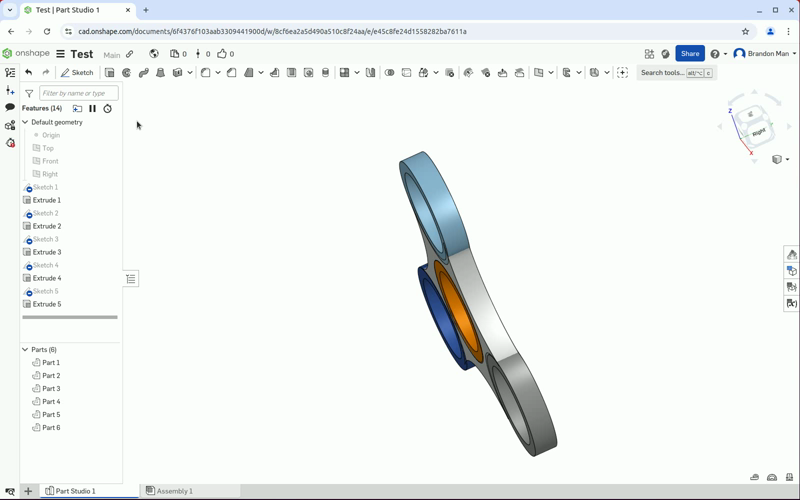
key(down, 2)
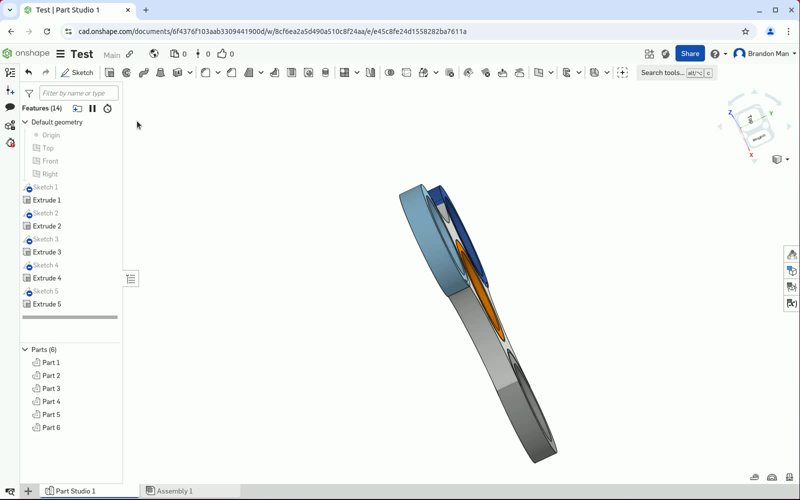
key(up, 2)
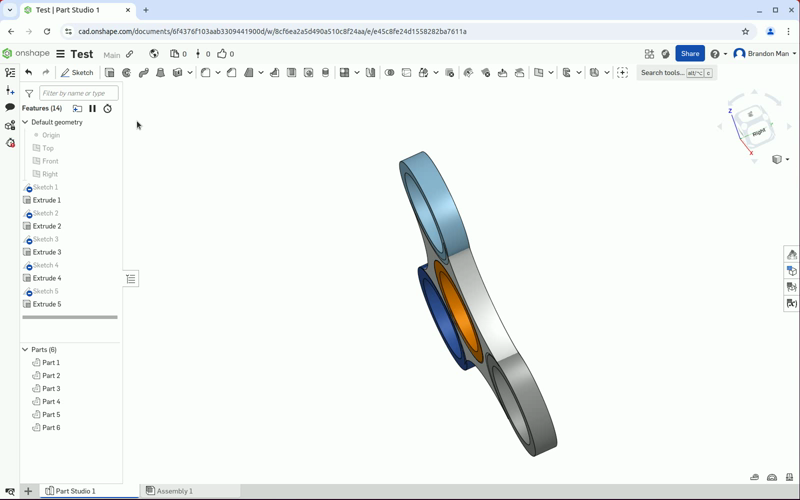
key(right, 2)
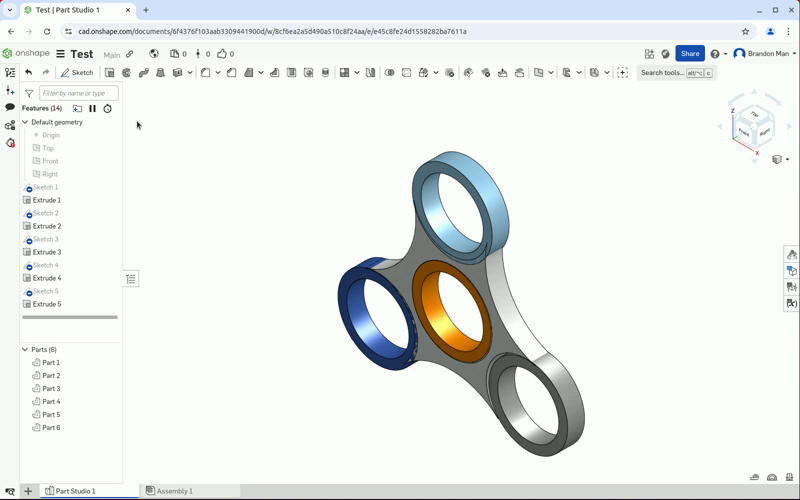
mouse_move(73, 189)
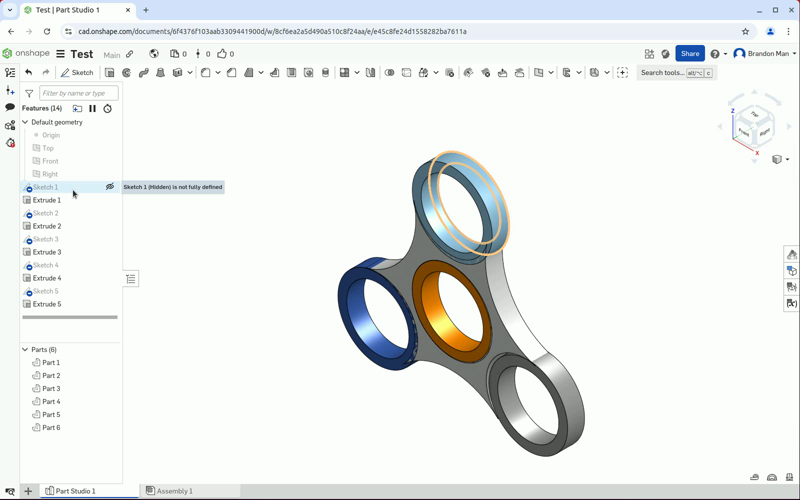
click(73, 189)